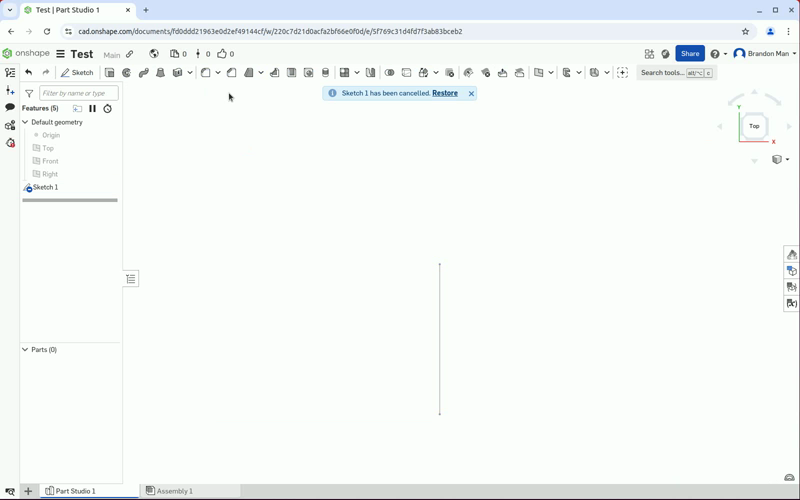
key(shift+h)
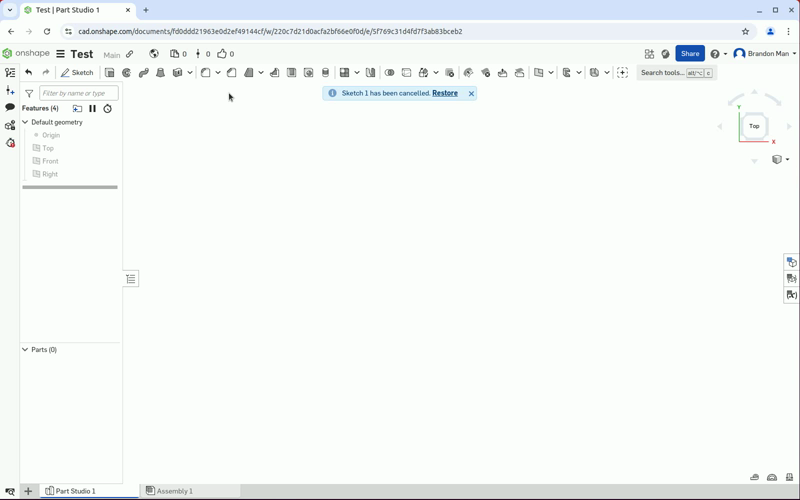
mouse_move(73, 352)
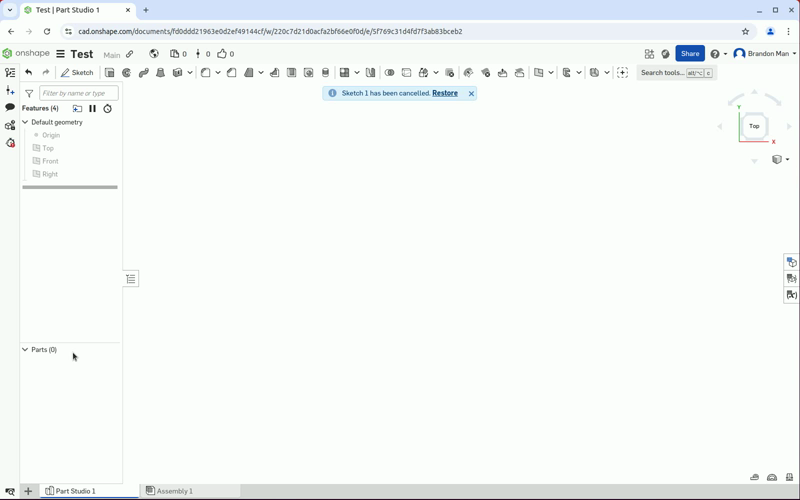
key(y)
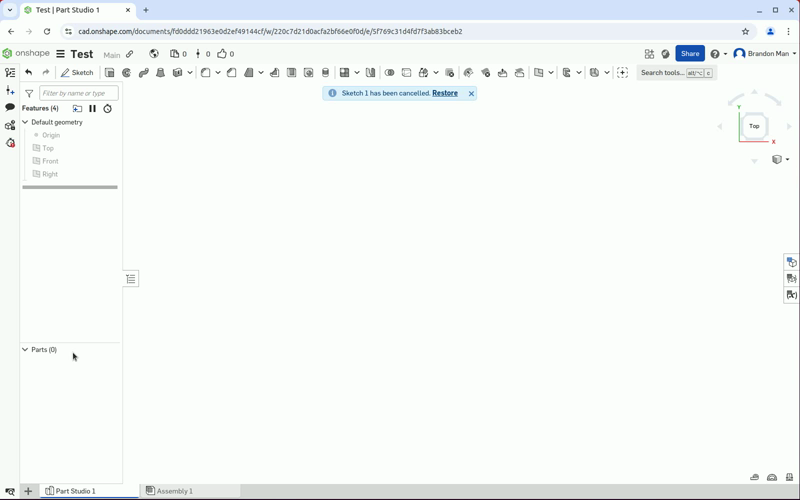
key(shift+p)
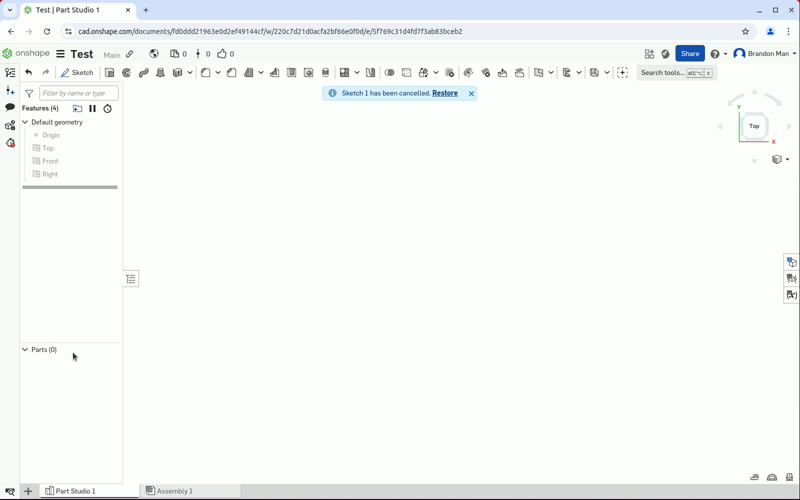
key(space)
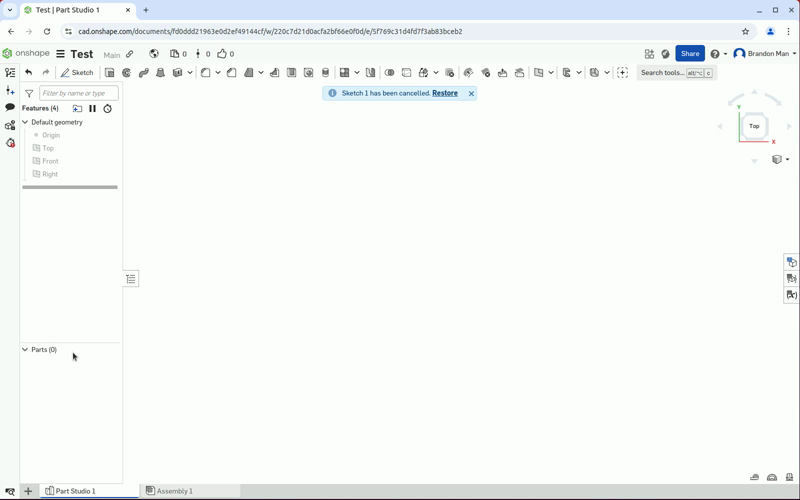
key_down(shift)
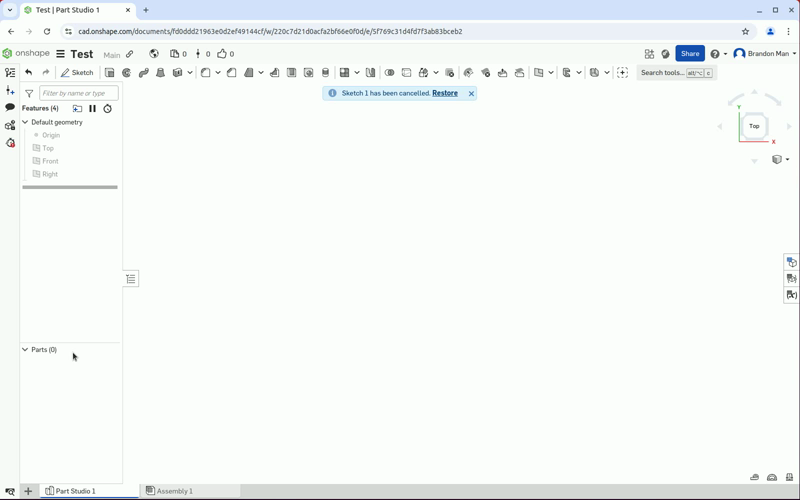
key(up)
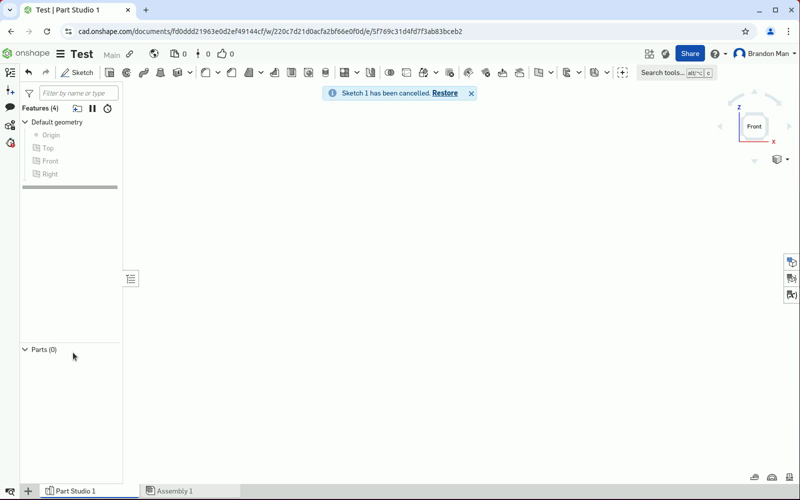
key_up(shift)
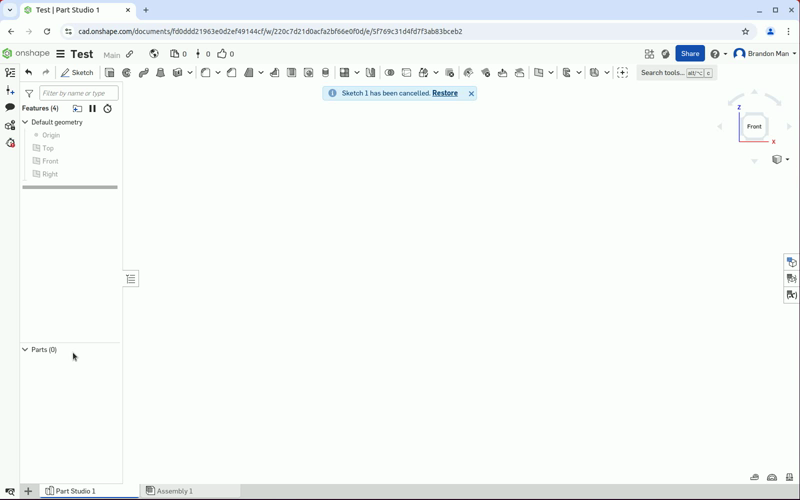
mouse_move(73, 352)
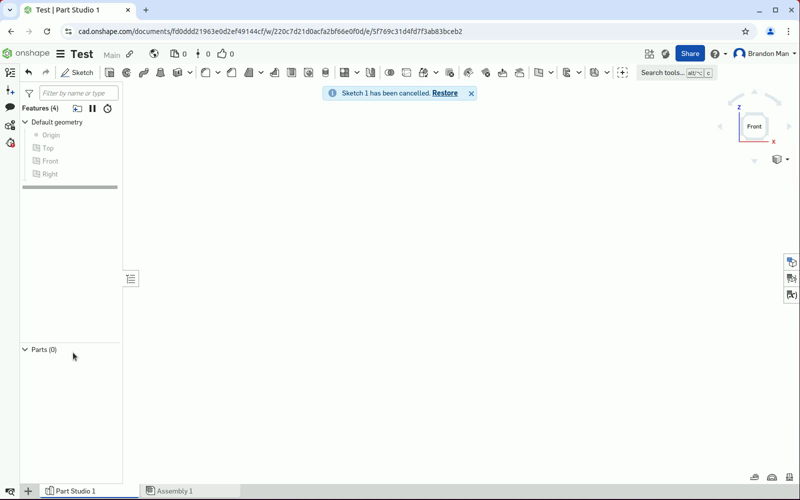
key(shift+y)
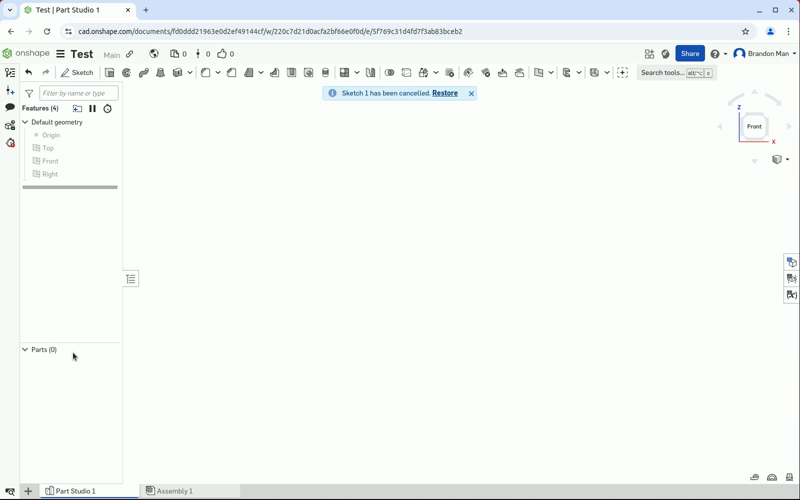
key(shift+s)
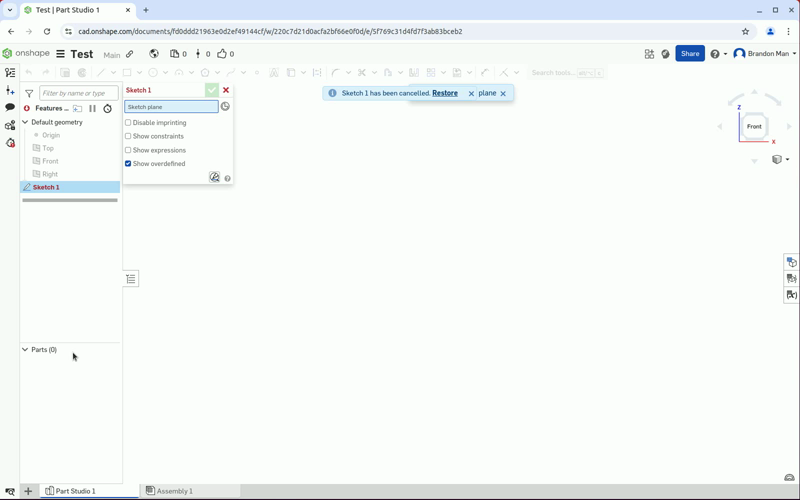
mouse_move(73, 163)
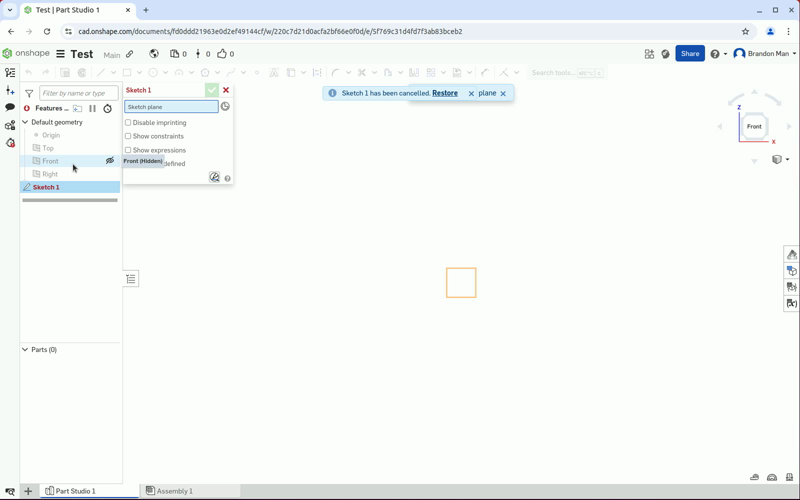
click(73, 163)
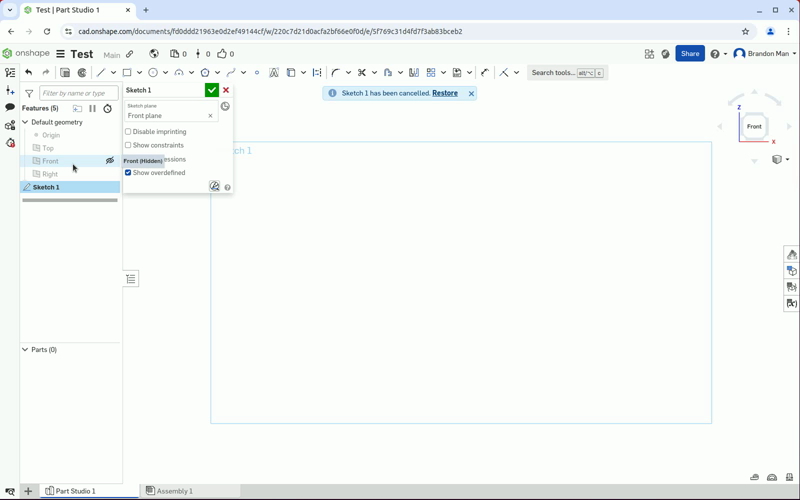
mouse_move(73, 352)
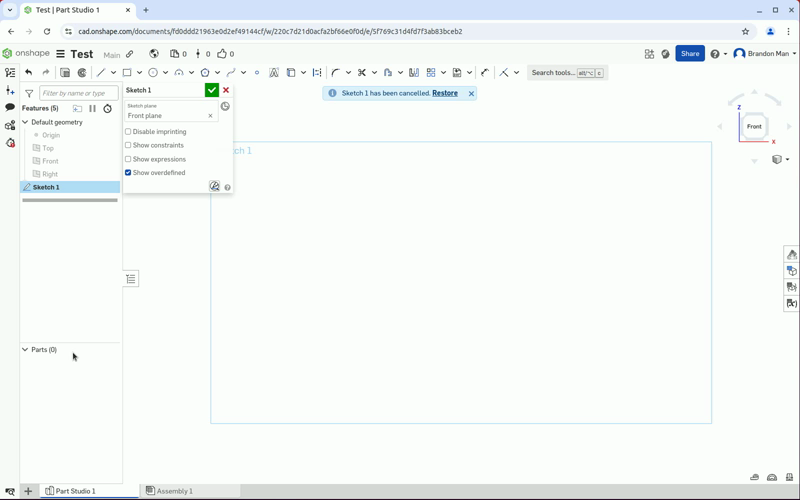
key(y)
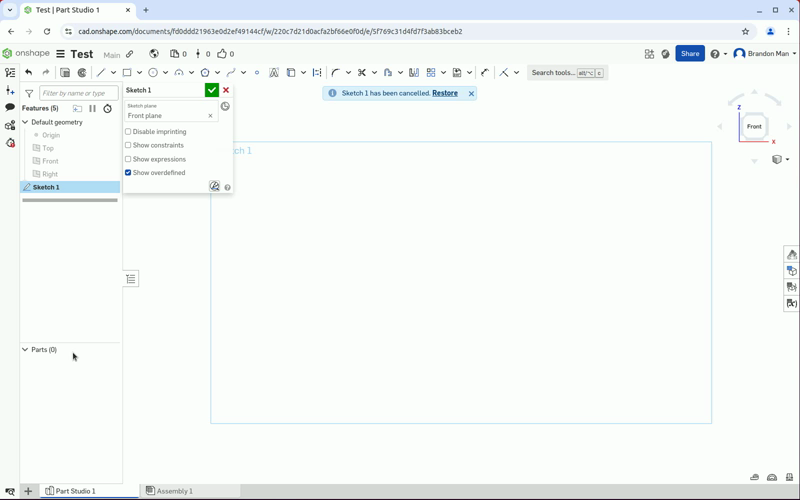
key(l)
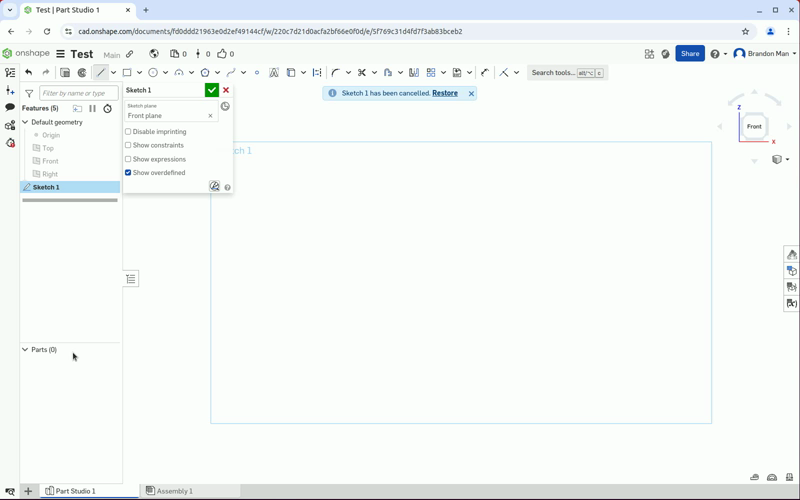
key_down(shift)
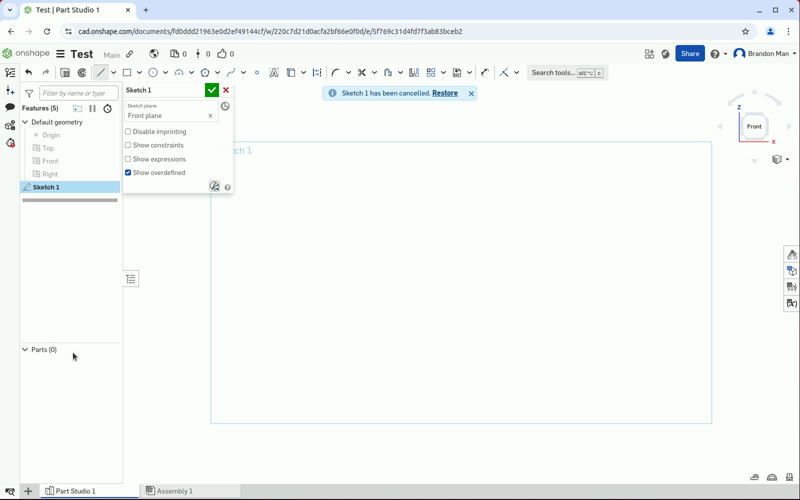
mouse_move(437, 271)
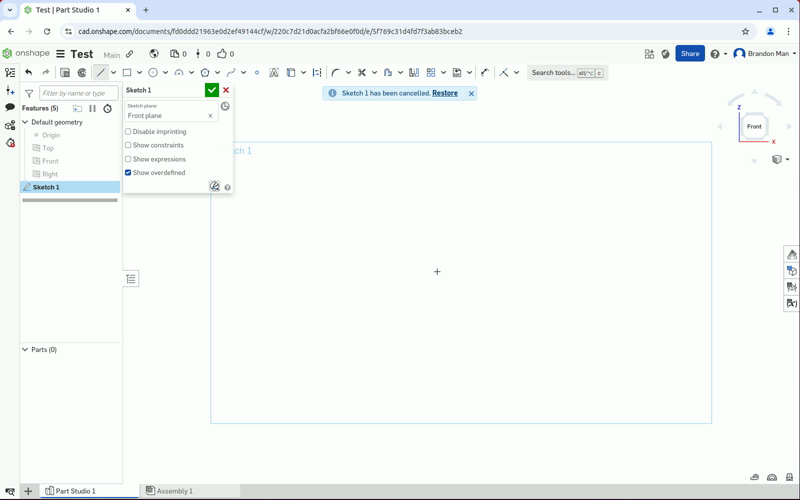
click(437, 271)
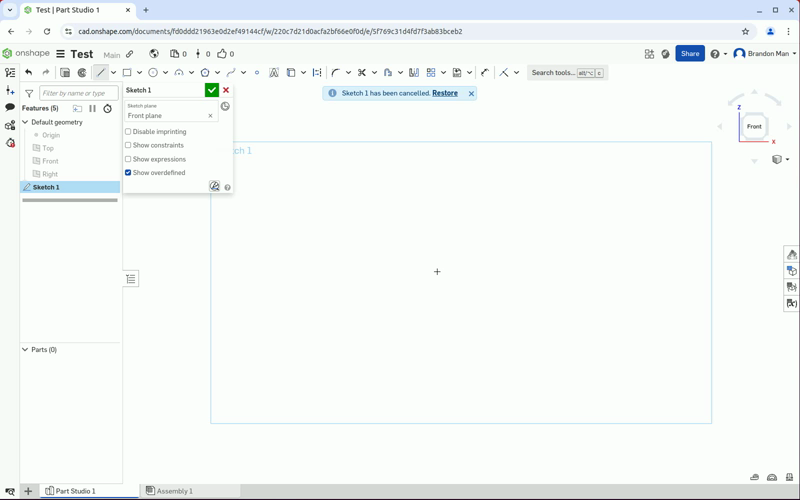
key_up(shift)
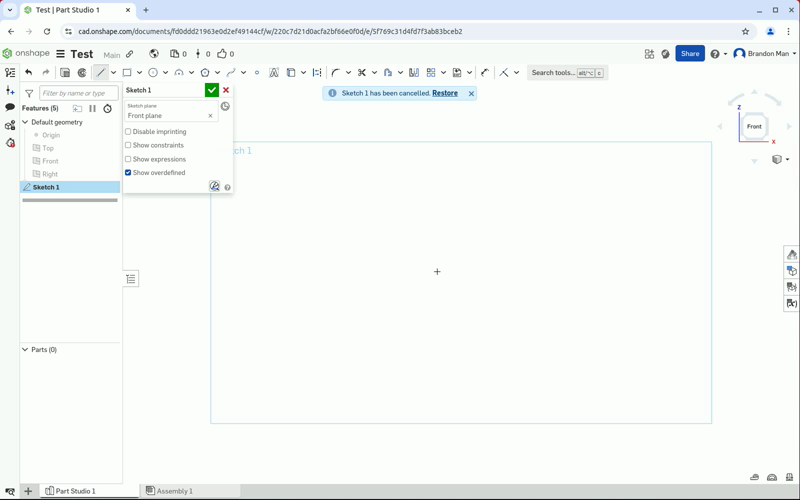
key_down(shift)
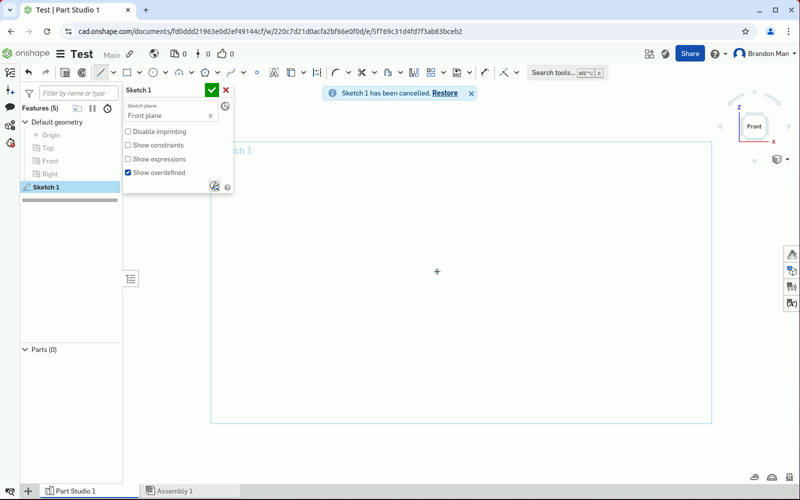
mouse_move(515, 271)
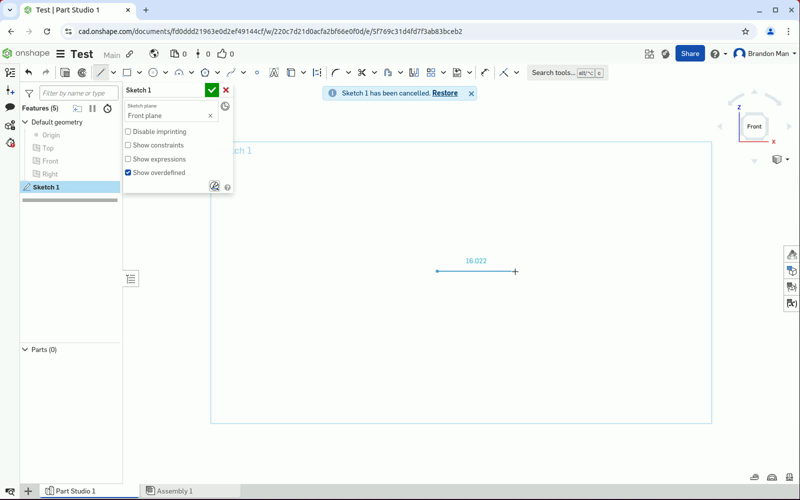
click(515, 271)
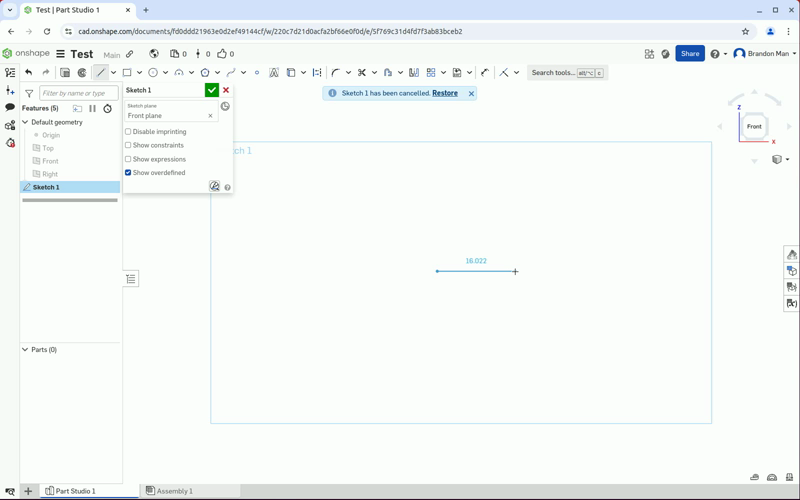
key_up(shift)
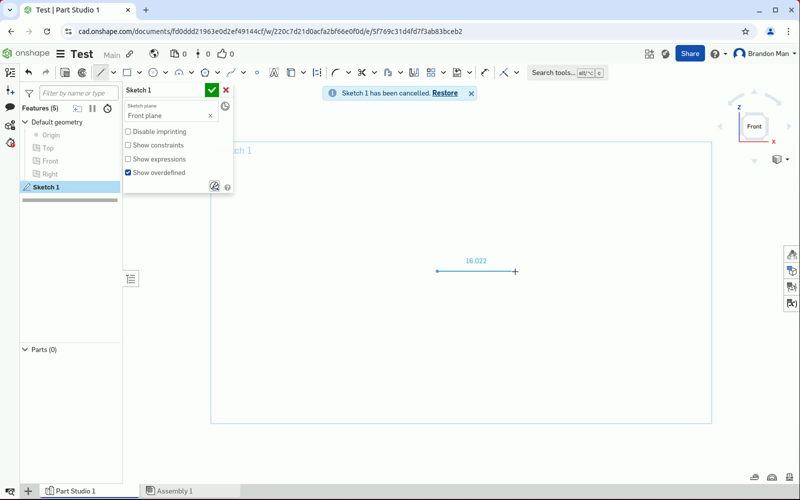
key_down(shift)
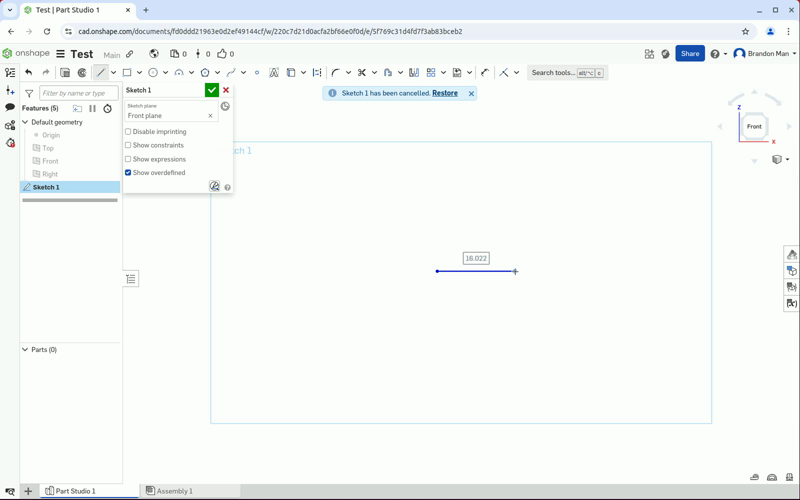
mouse_move(515, 203)
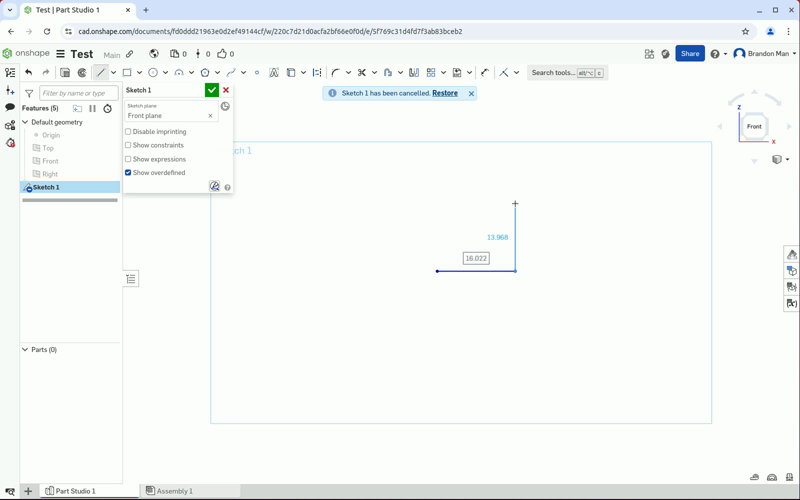
click(515, 203)
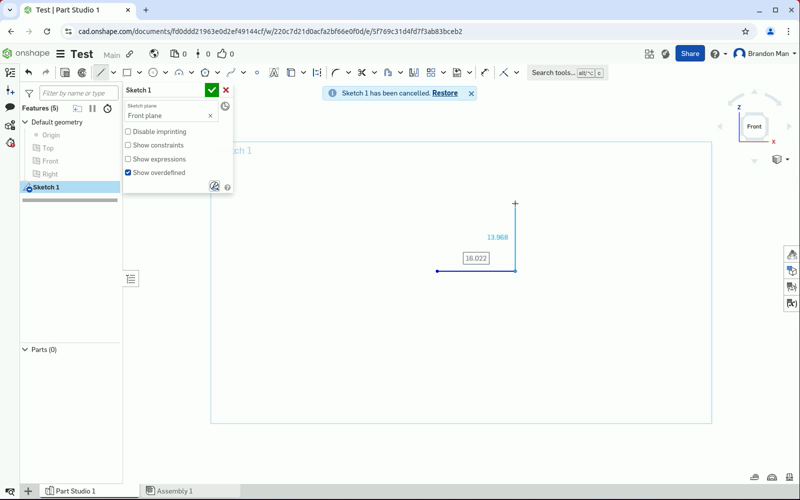
key_up(shift)
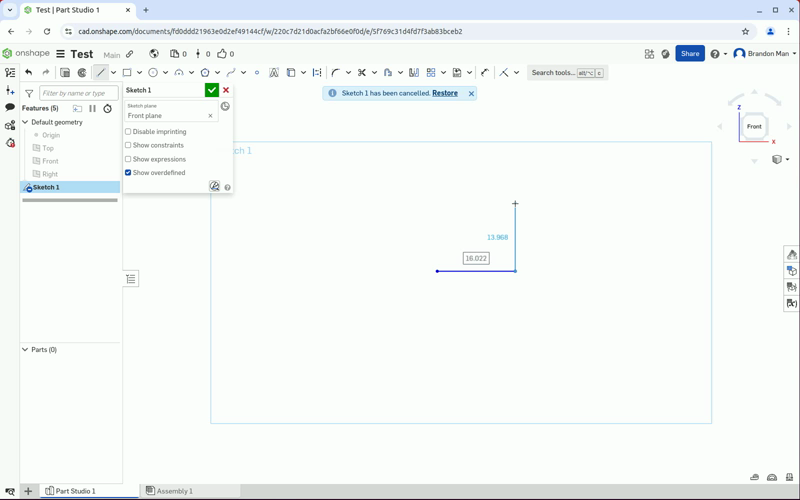
key_down(shift)
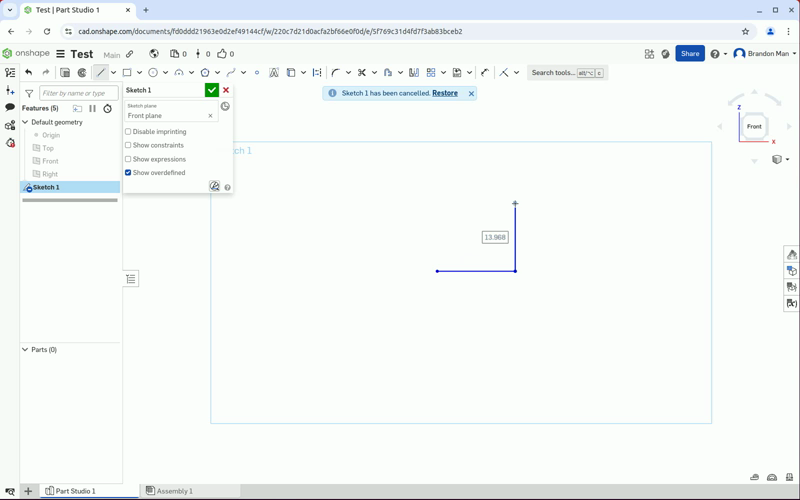
mouse_move(437, 203)
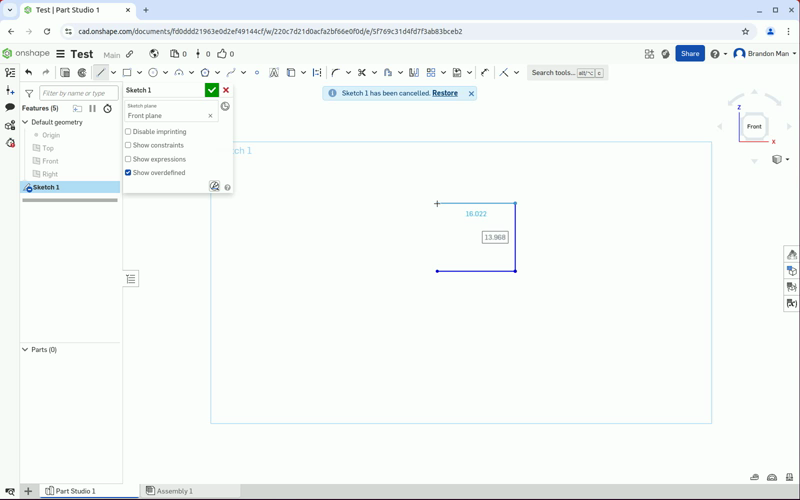
click(437, 203)
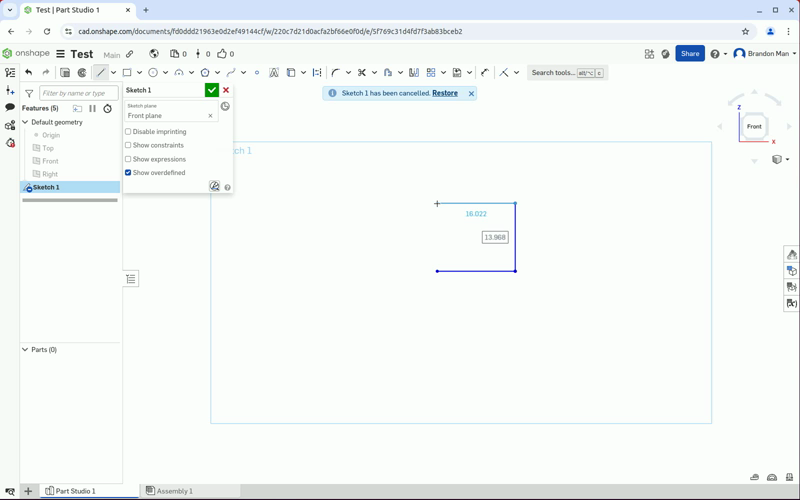
key_up(shift)
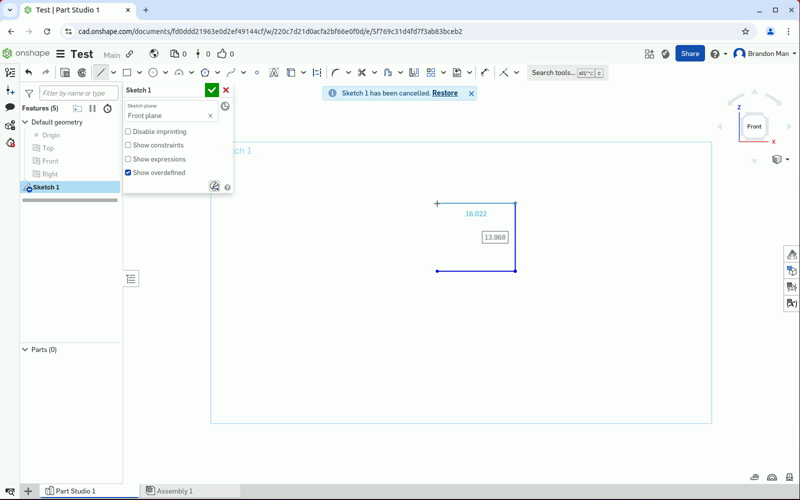
key_down(shift)
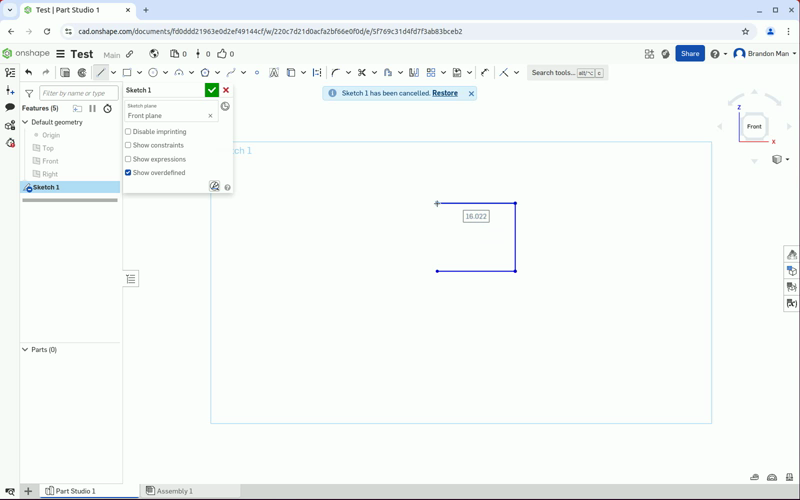
mouse_move(437, 271)
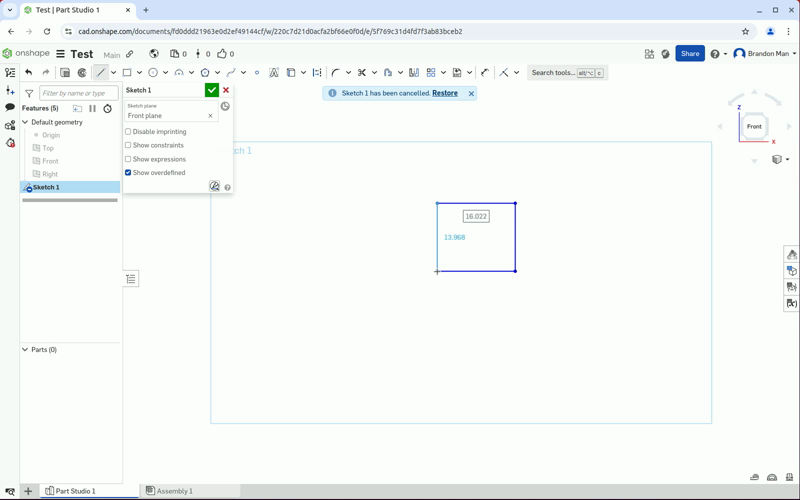
key_up(shift)
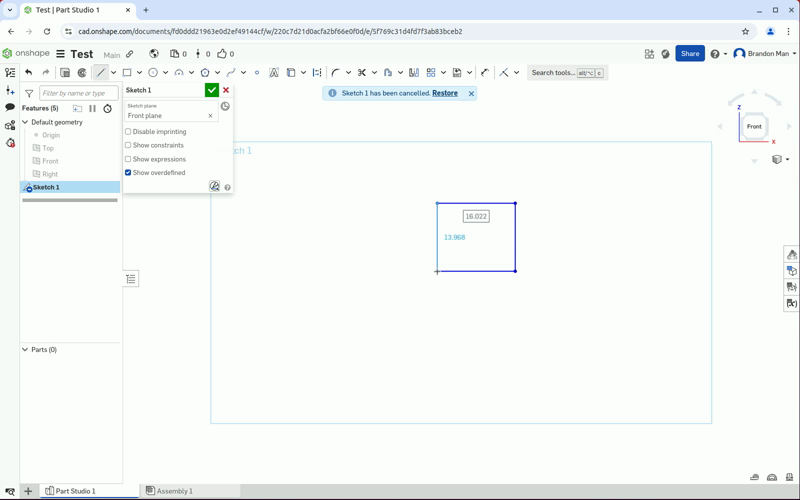
click(437, 271)
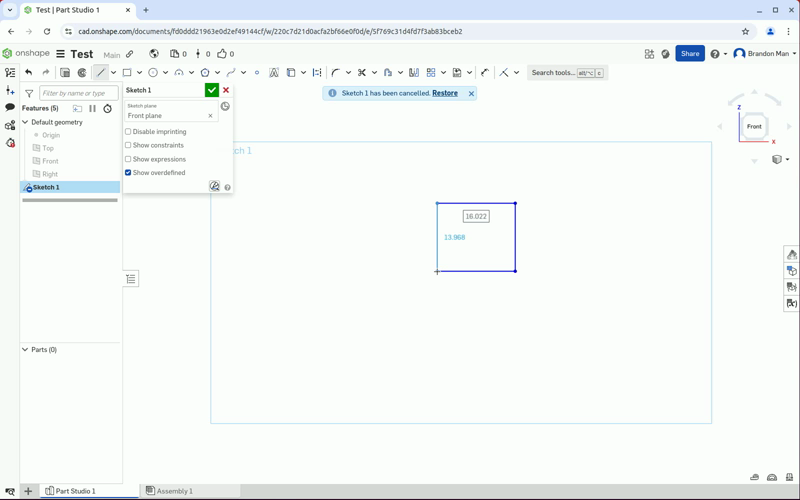
key(esc)
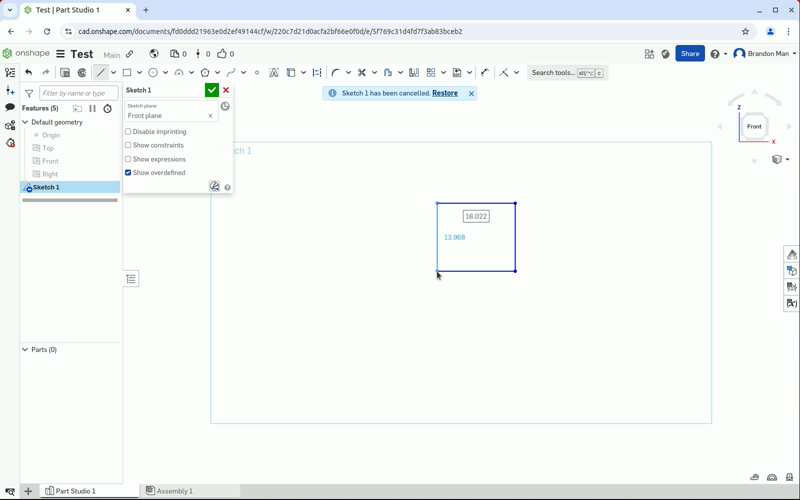
mouse_move(510, 242)
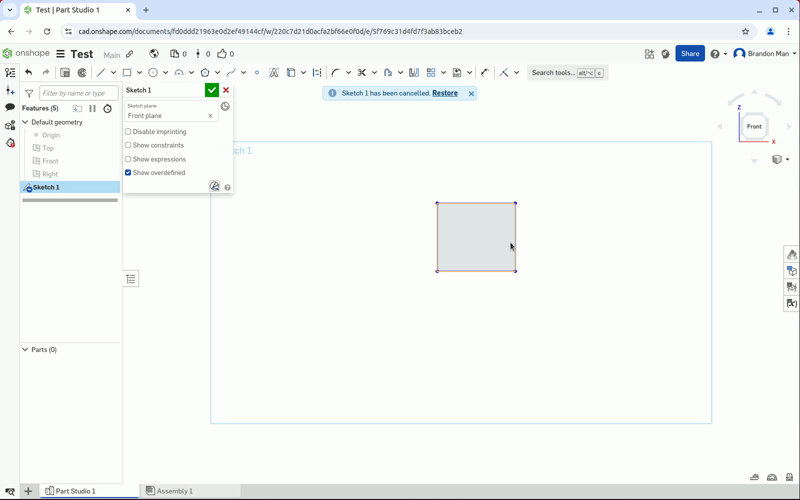
click(510, 242)
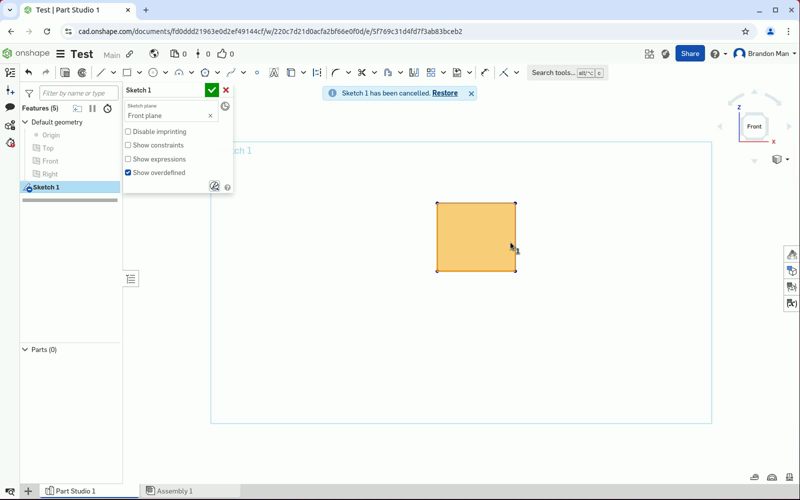
mouse_move(73, 352)
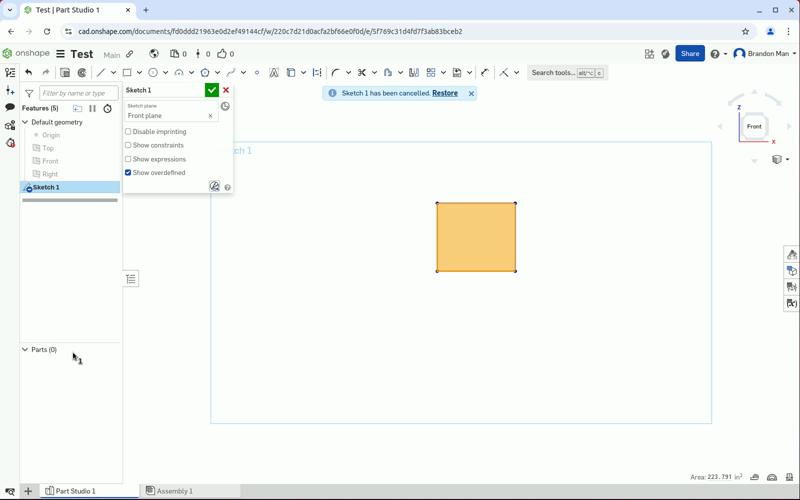
key(shift+y)
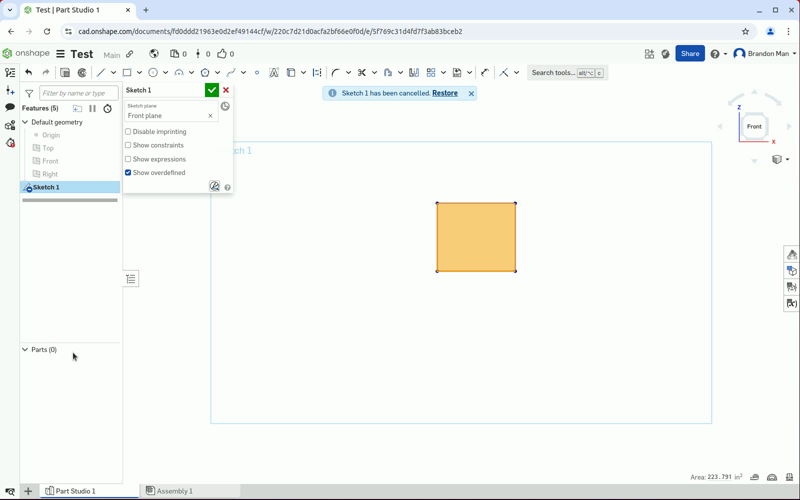
key(shift+e)
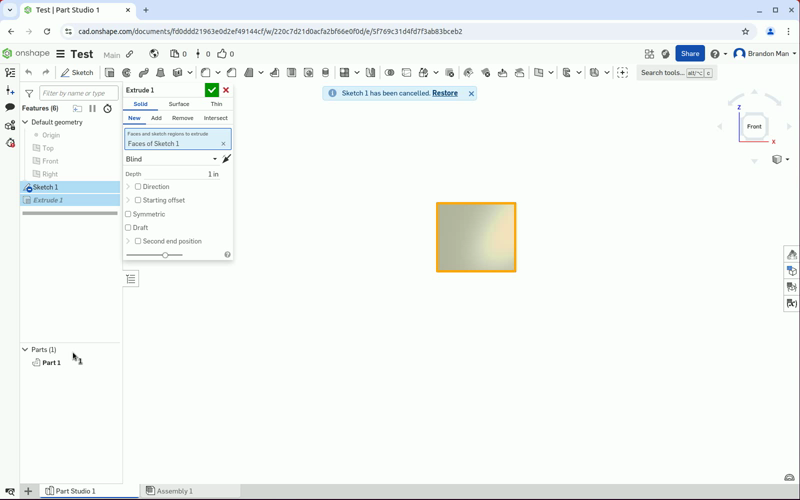
mouse_move(143, 106)
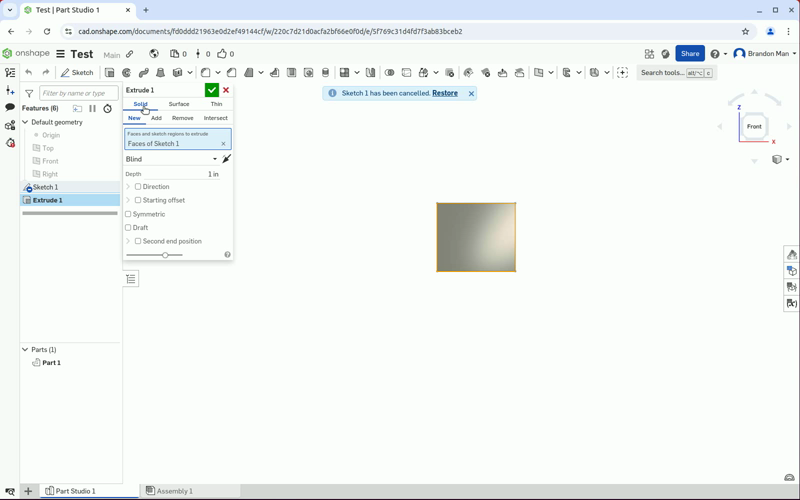
click(143, 106)
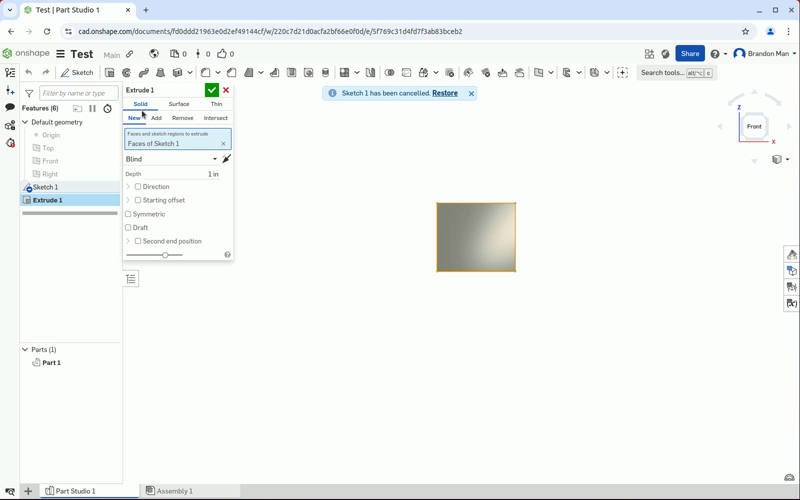
mouse_move(137, 120)
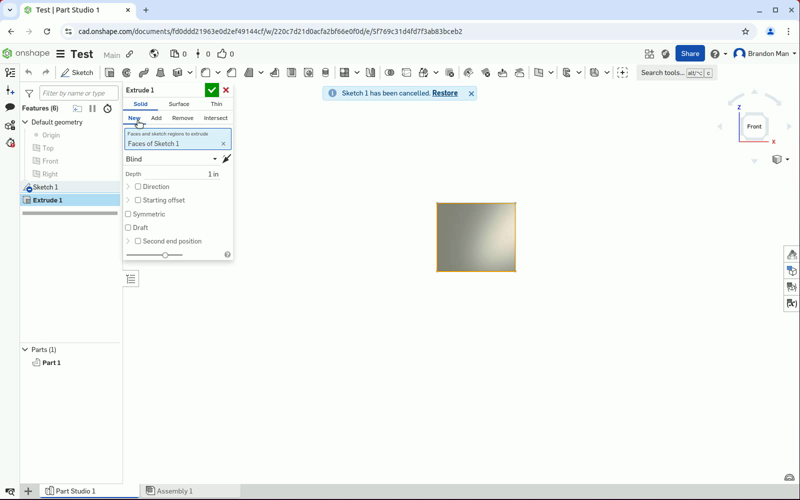
click(137, 120)
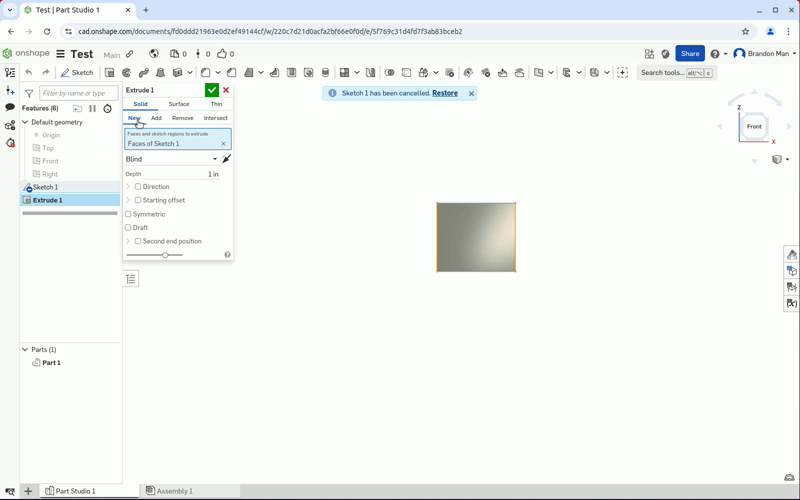
key(tab, 4)
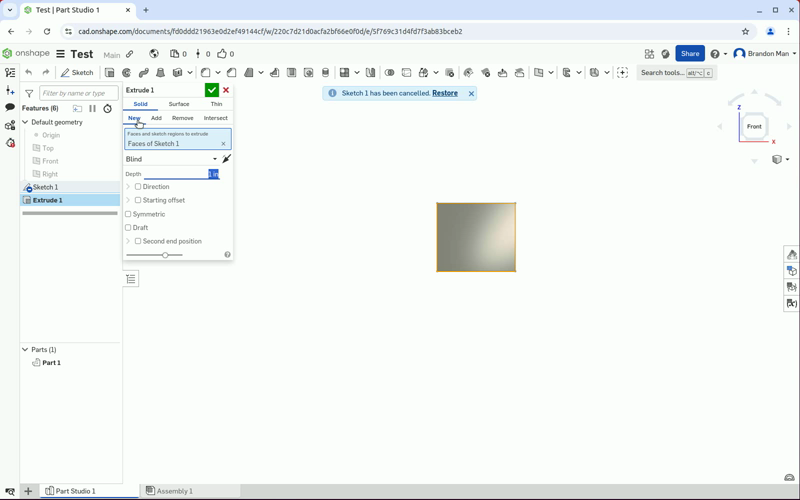
text(21.905)
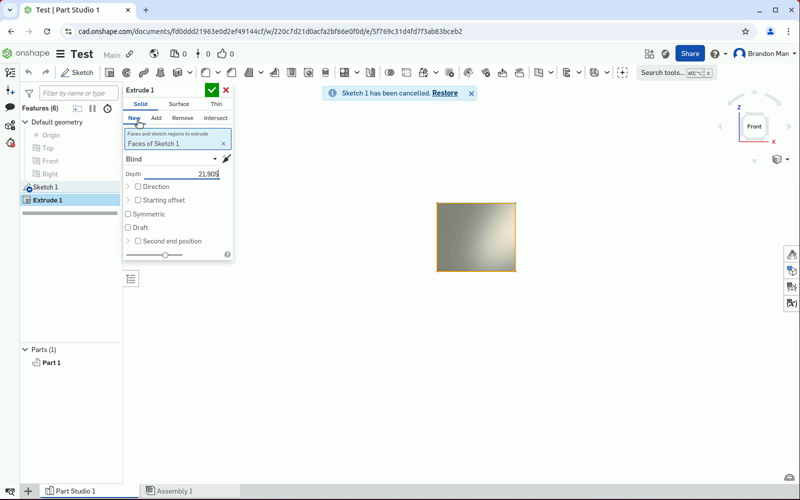
key(enter)
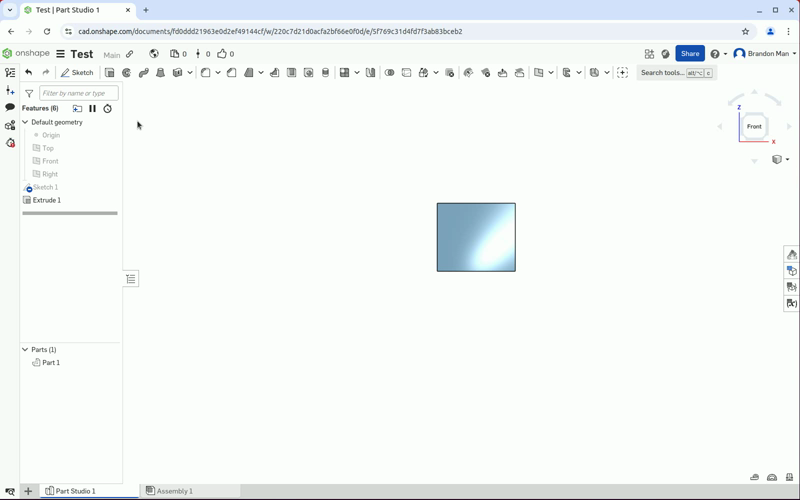
key(shift+h)
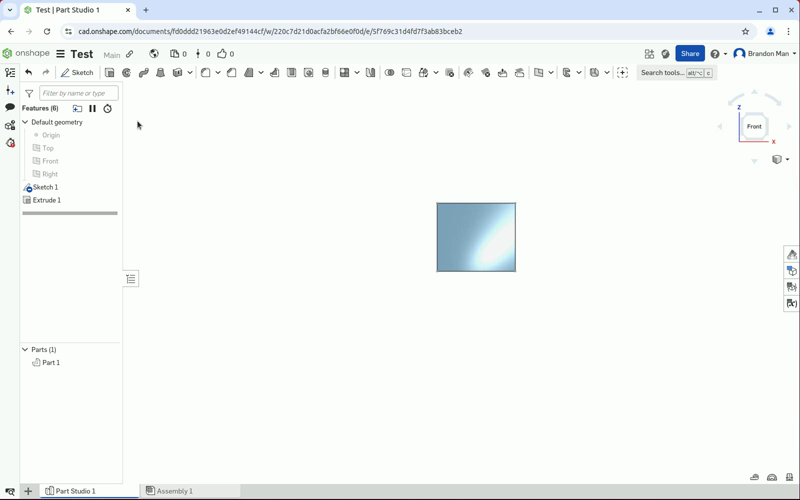
key(shift+h)
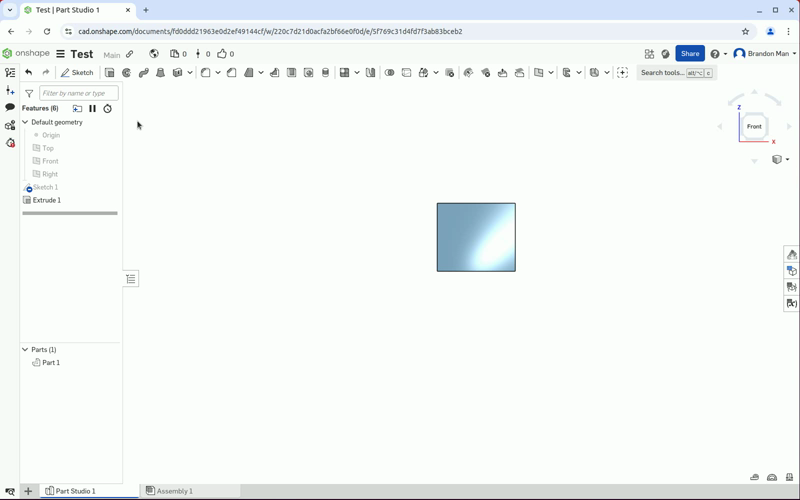
mouse_move(73, 189)
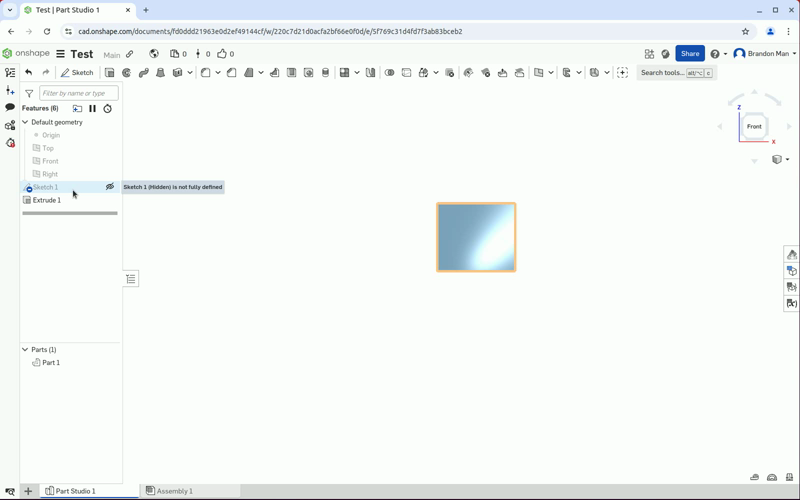
click(73, 189)
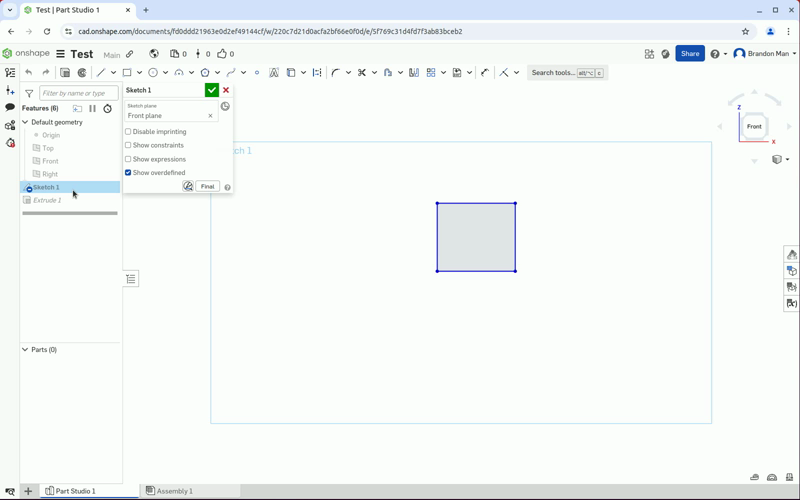
mouse_move(229, 92)
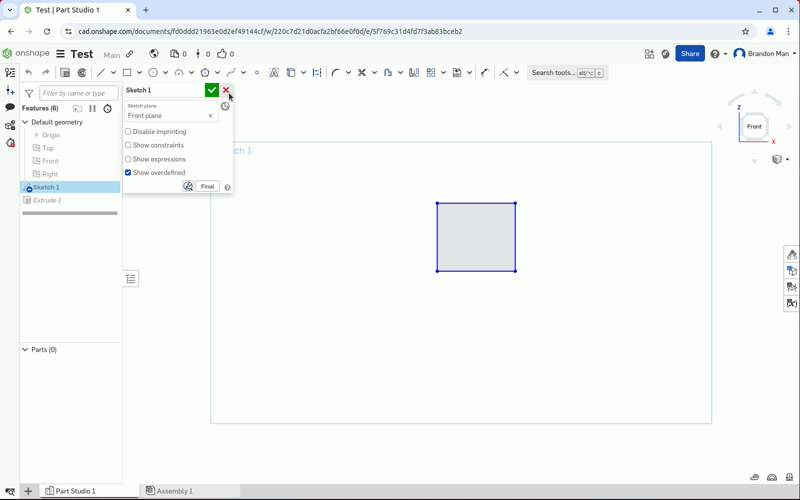
click(229, 92)
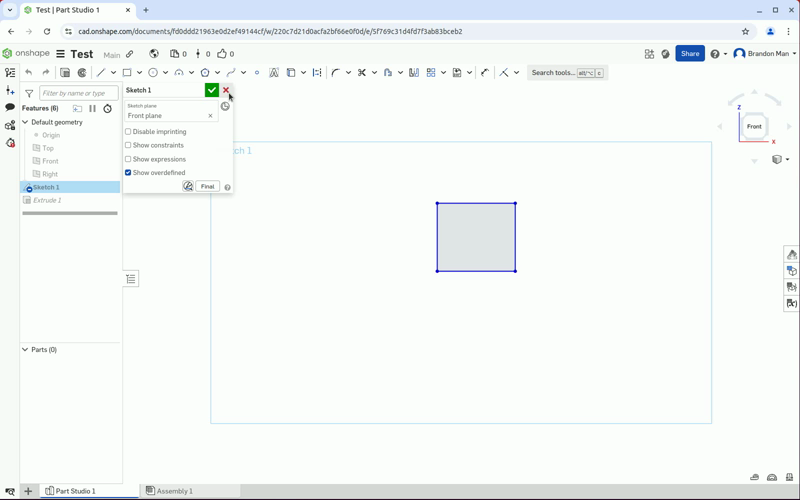
key(shift+s)
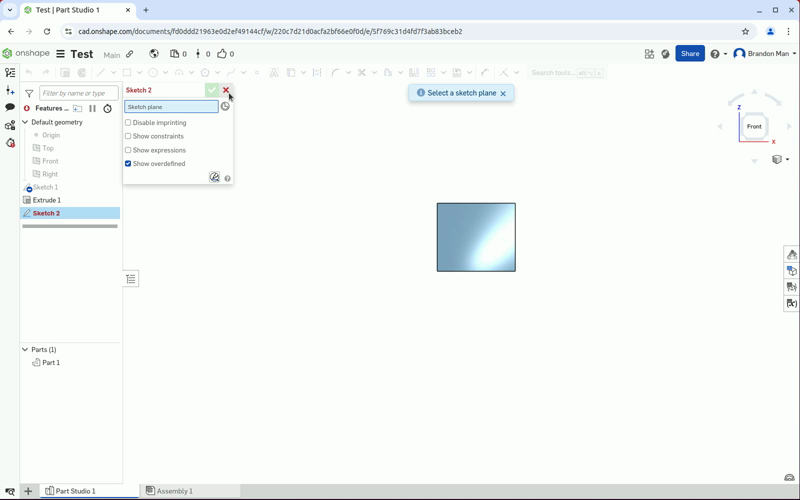
mouse_move(73, 163)
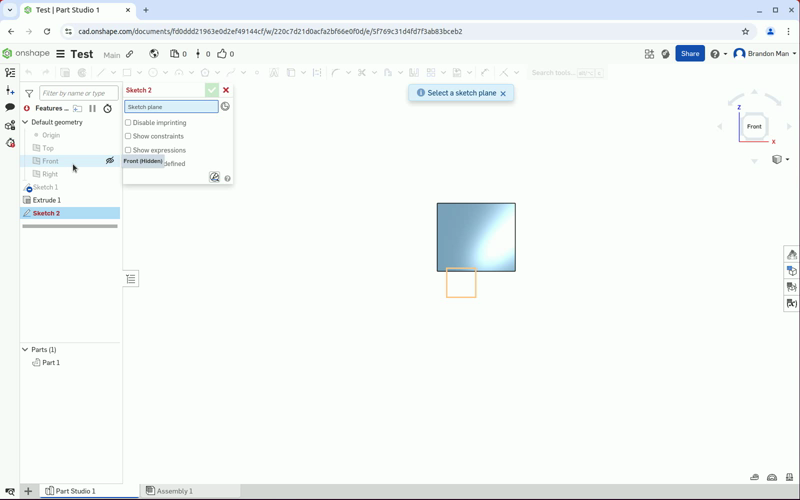
click(73, 163)
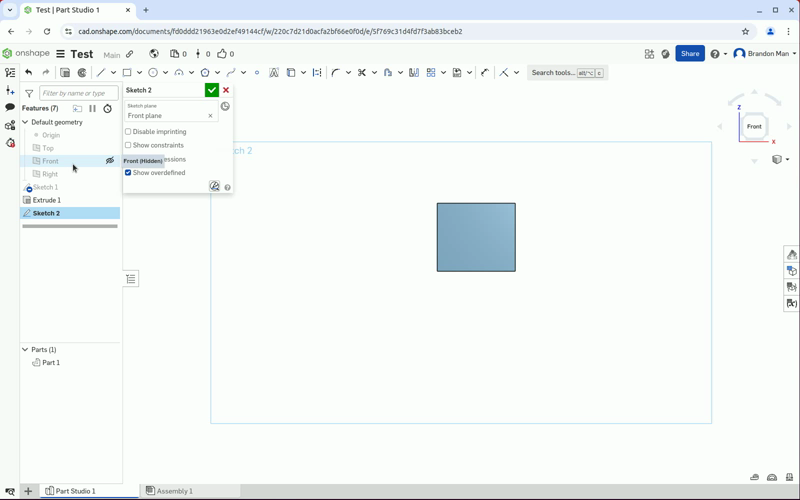
mouse_move(73, 352)
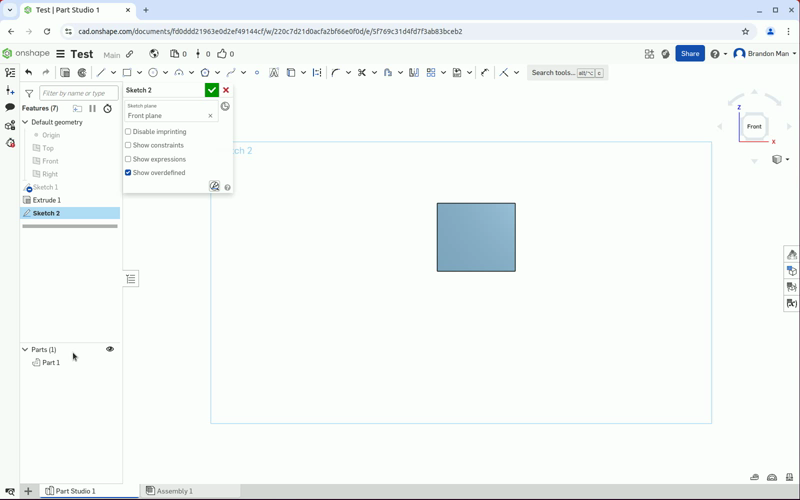
key(y)
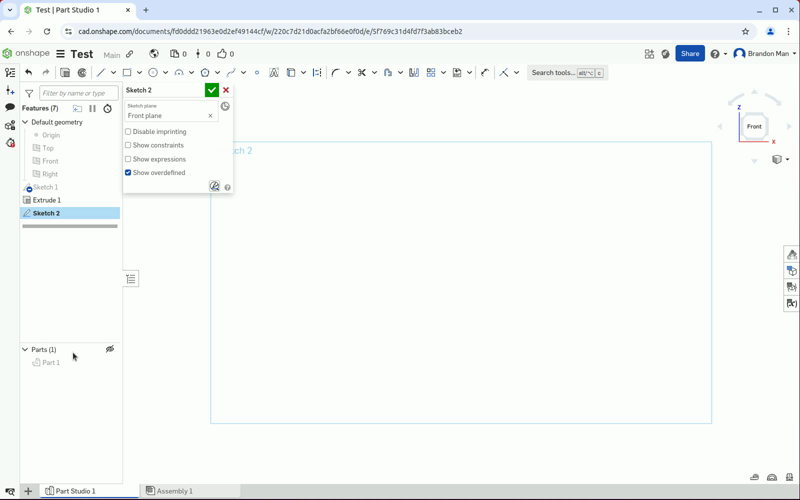
key(l)
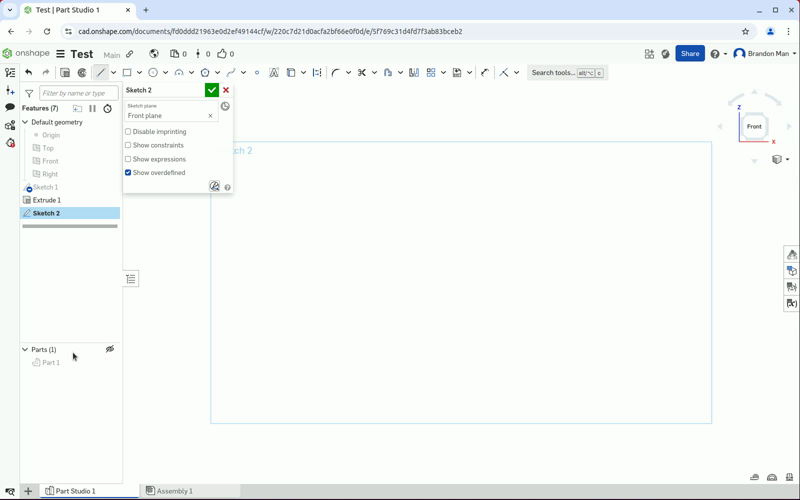
key_down(shift)
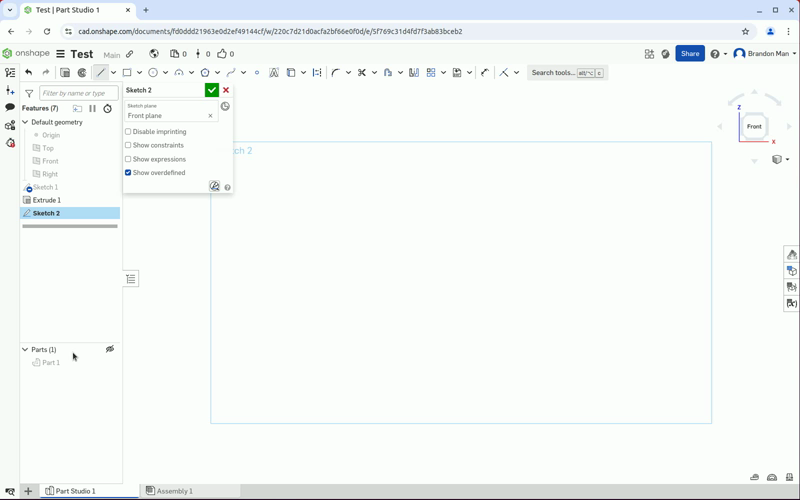
mouse_move(359, 319)
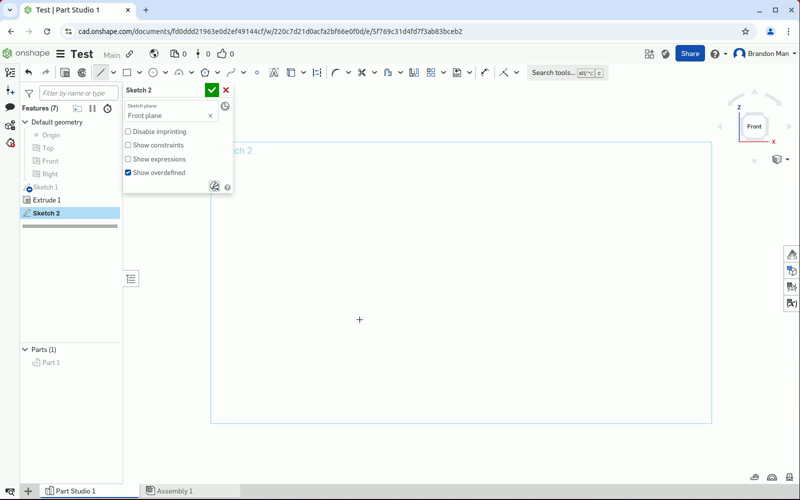
click(359, 319)
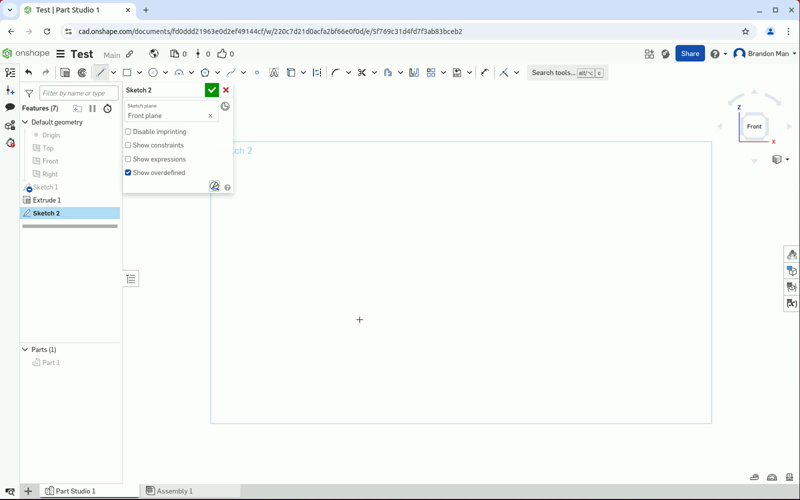
key_up(shift)
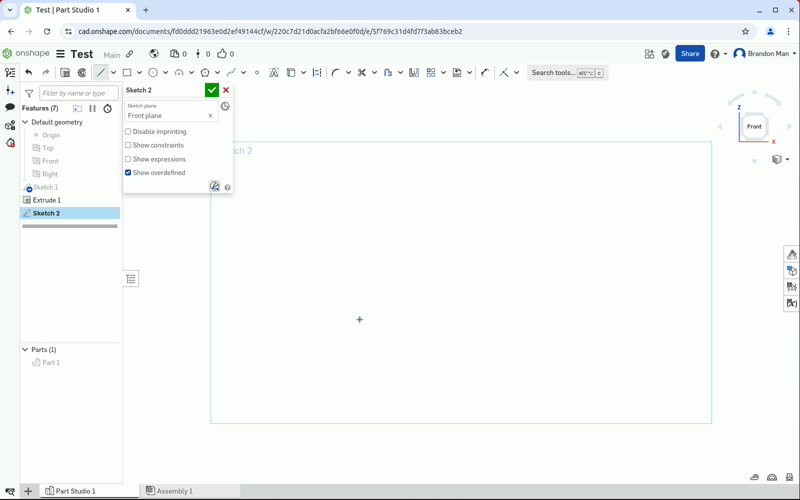
key_down(shift)
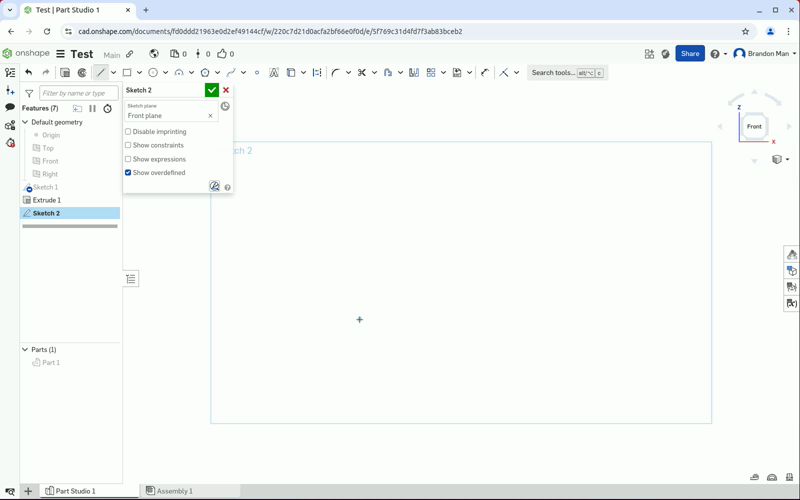
mouse_move(572, 319)
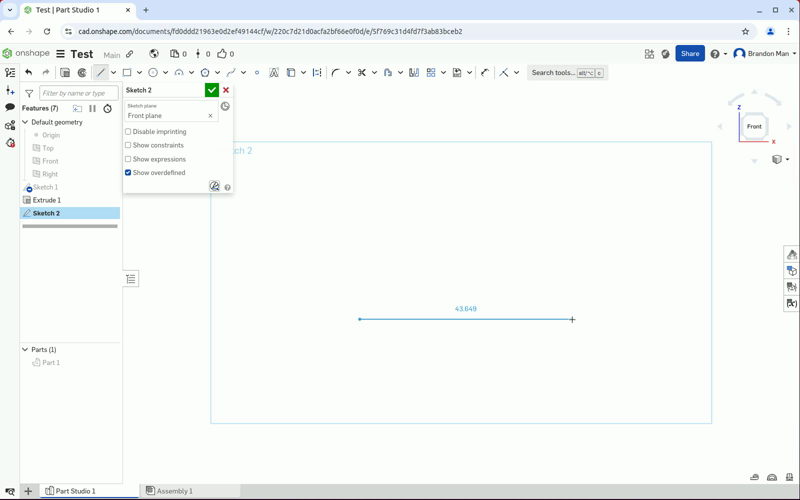
click(572, 319)
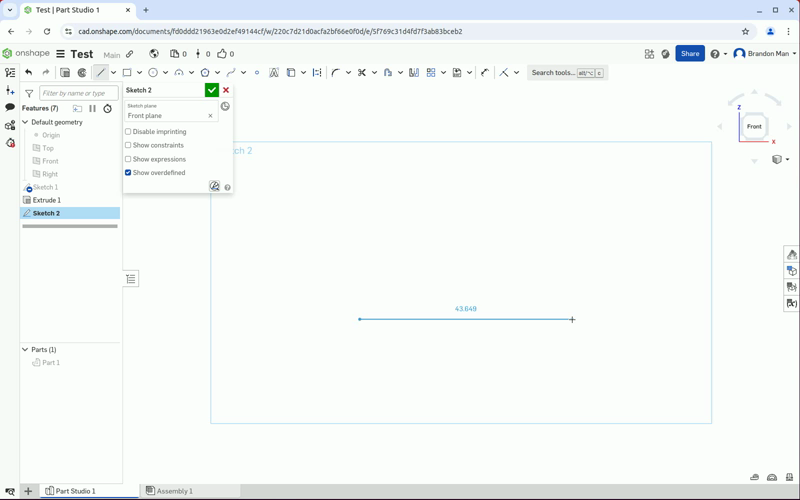
key_up(shift)
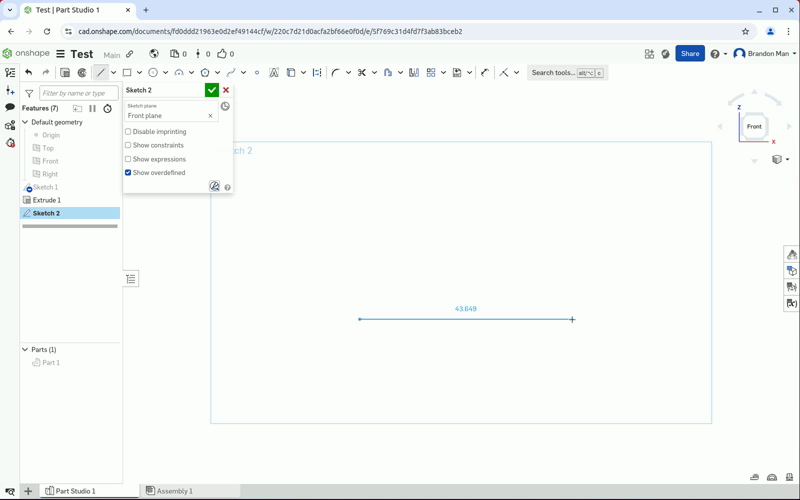
key_down(shift)
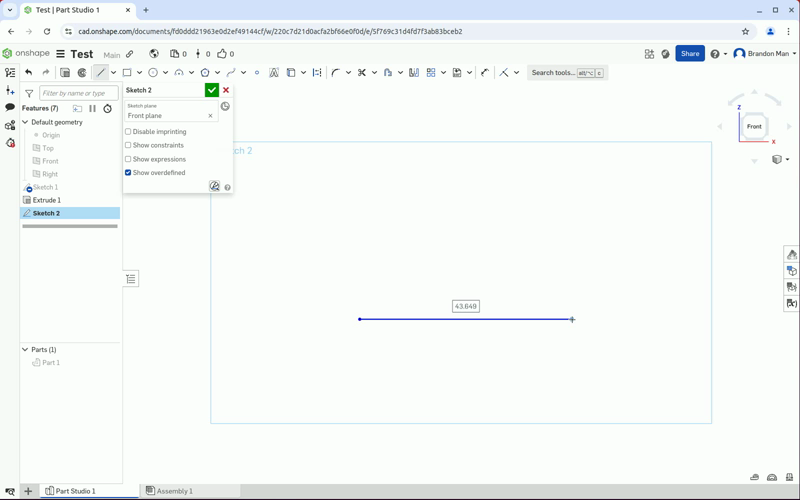
mouse_move(572, 203)
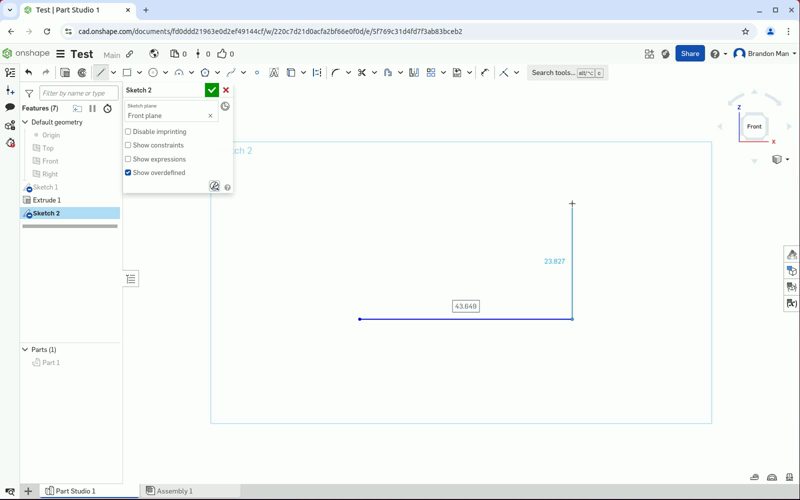
click(572, 203)
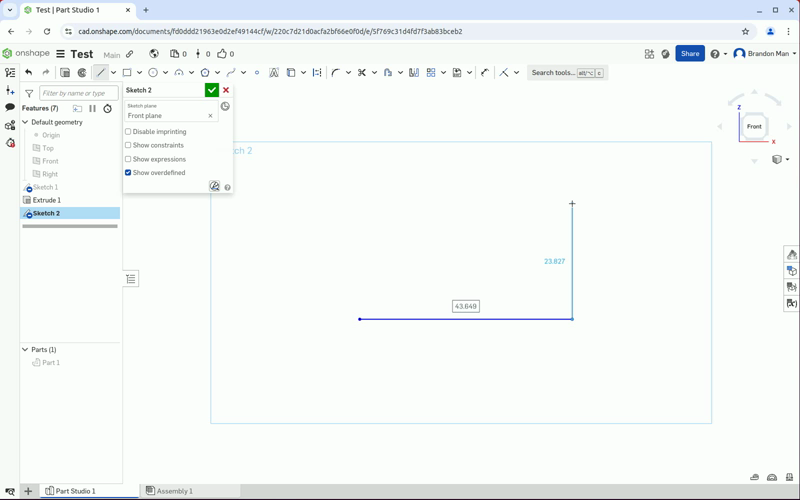
key_up(shift)
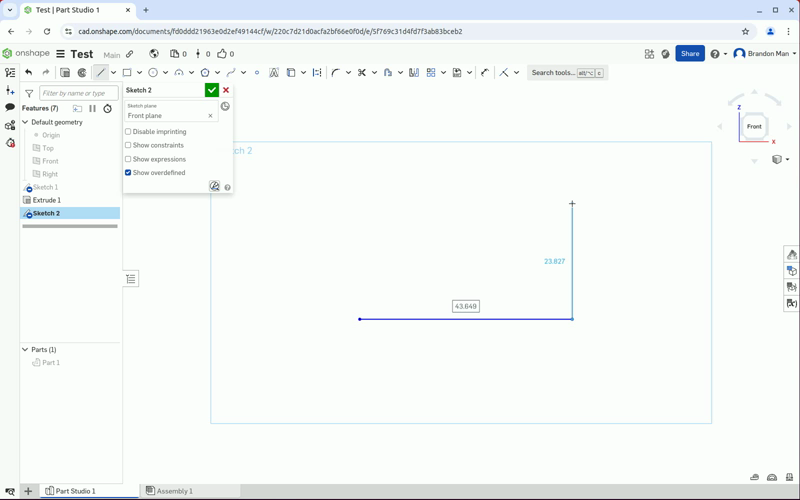
key_down(shift)
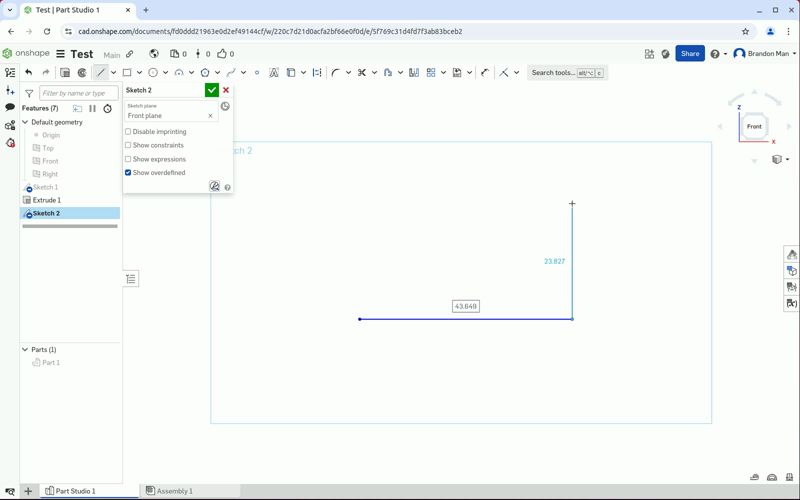
mouse_move(589, 203)
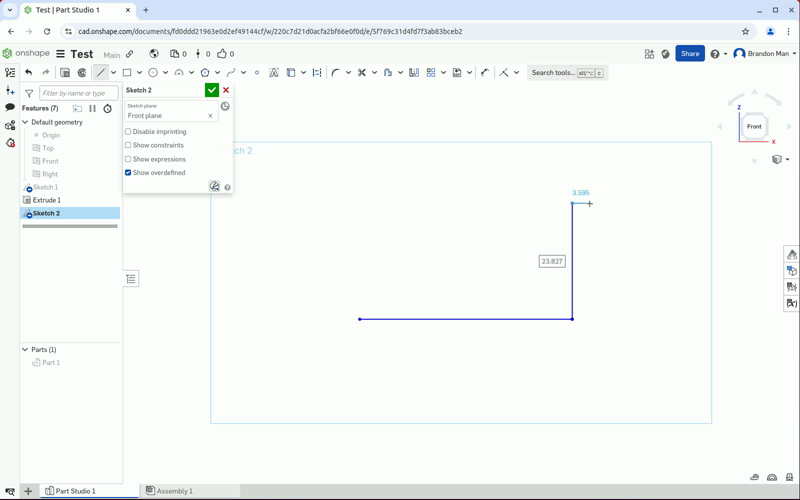
mouse_move(514, 203)
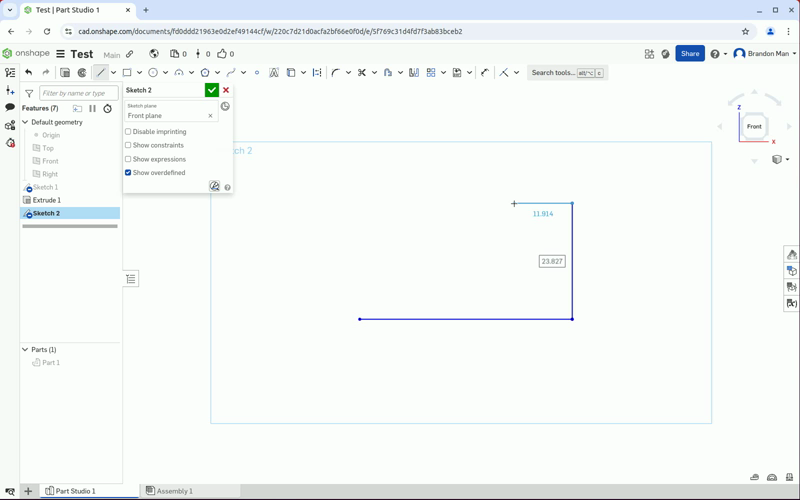
click(514, 203)
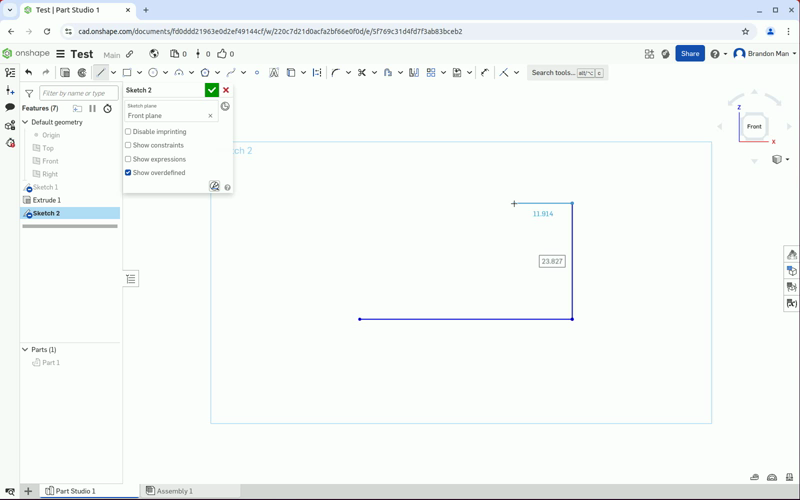
key_up(shift)
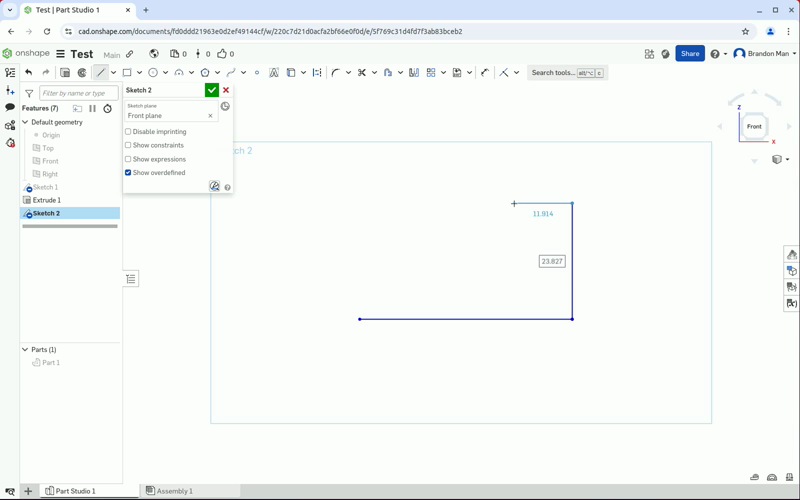
key_down(shift)
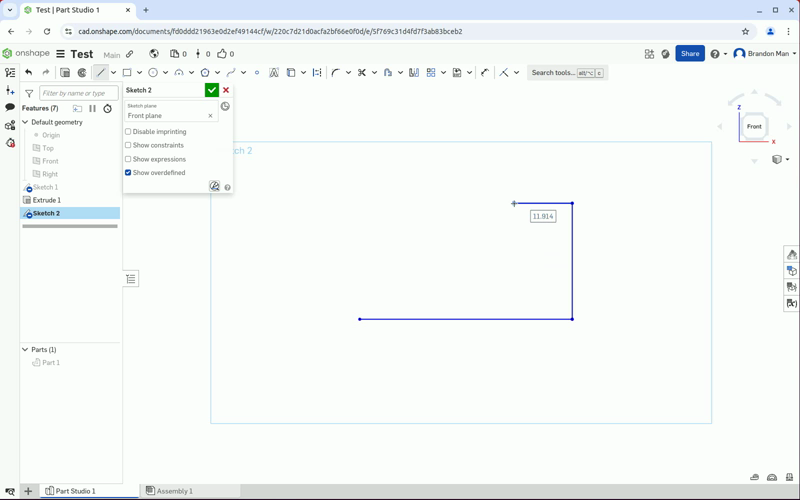
mouse_move(514, 270)
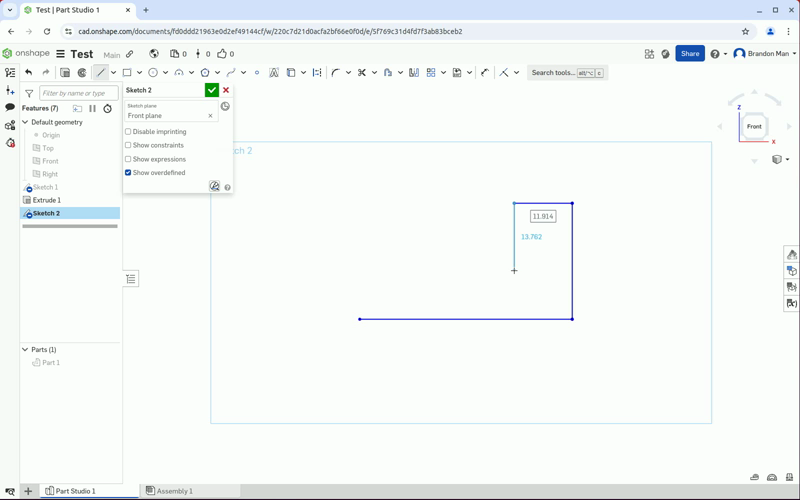
click(514, 270)
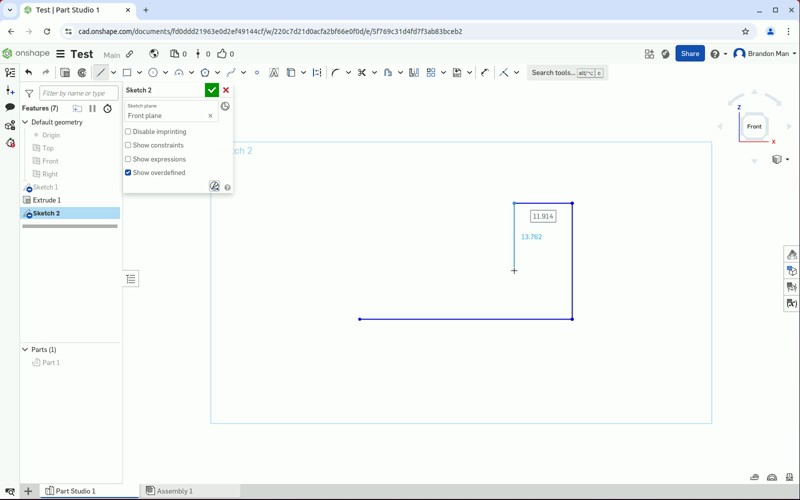
key_up(shift)
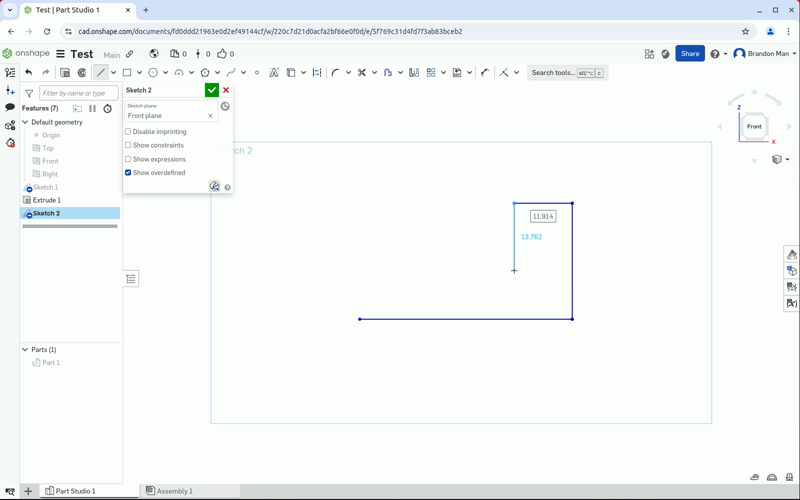
key_down(shift)
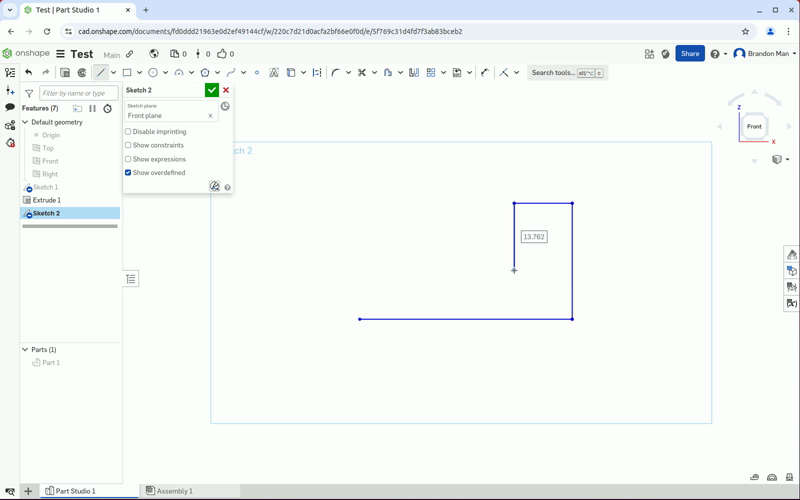
mouse_move(438, 270)
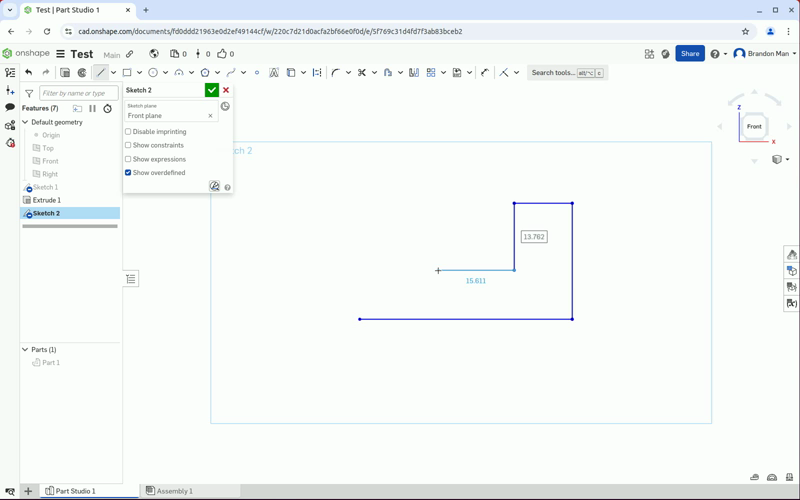
click(438, 270)
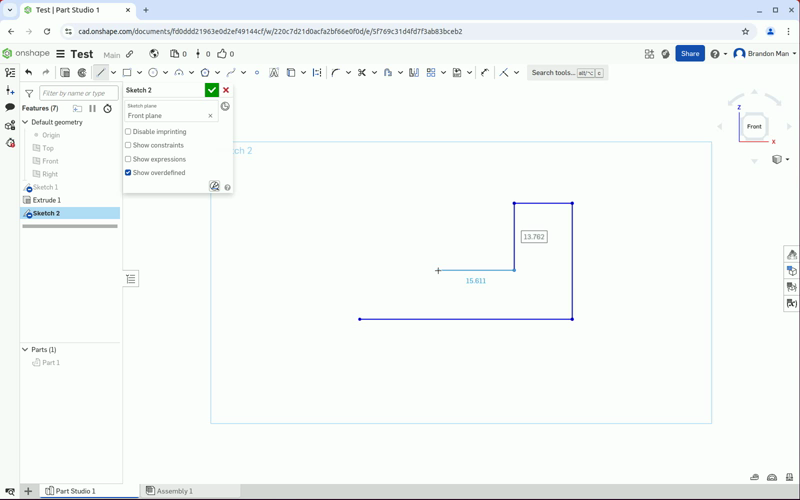
key_up(shift)
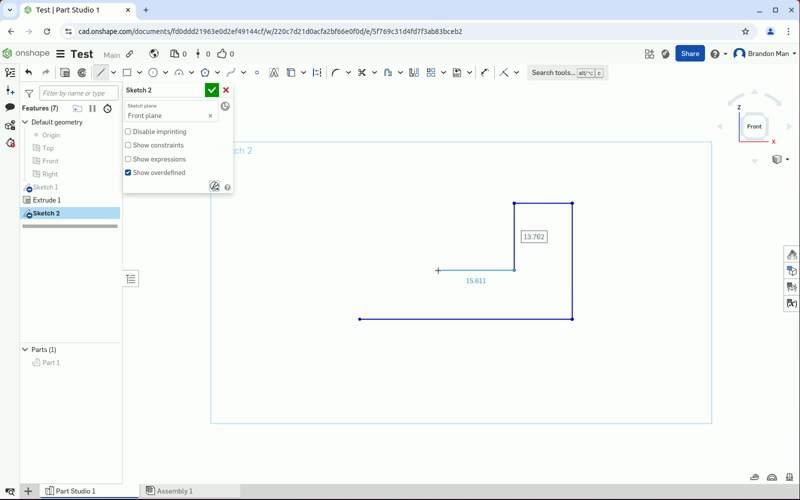
key_down(shift)
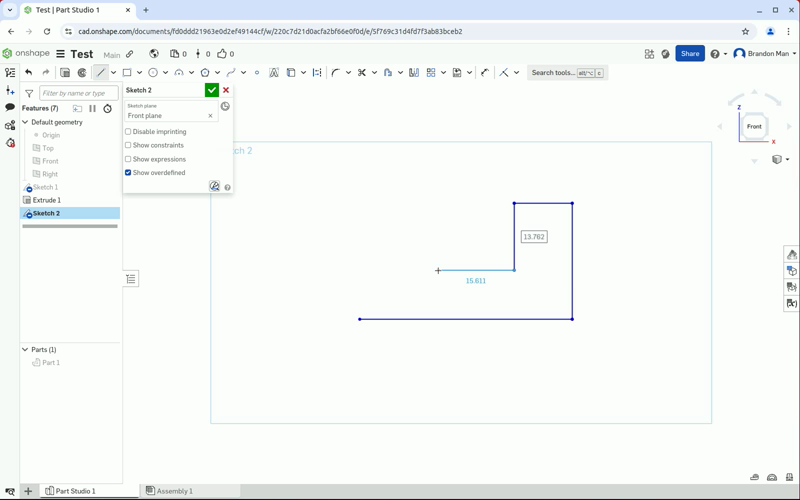
mouse_move(359, 270)
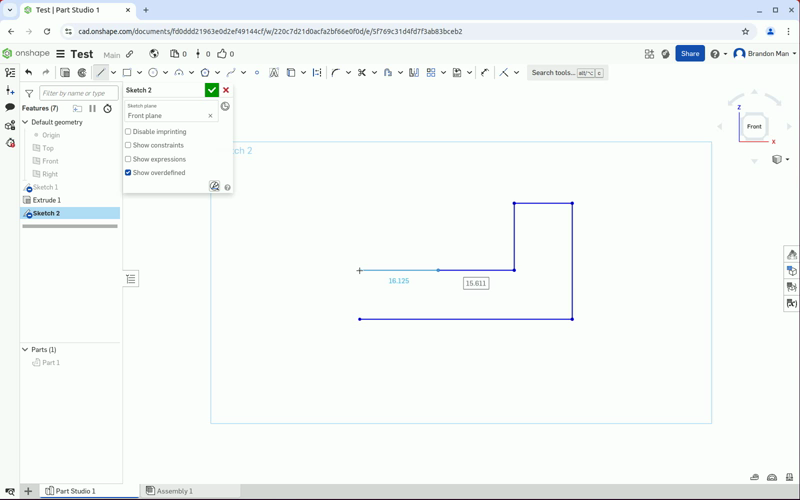
click(359, 270)
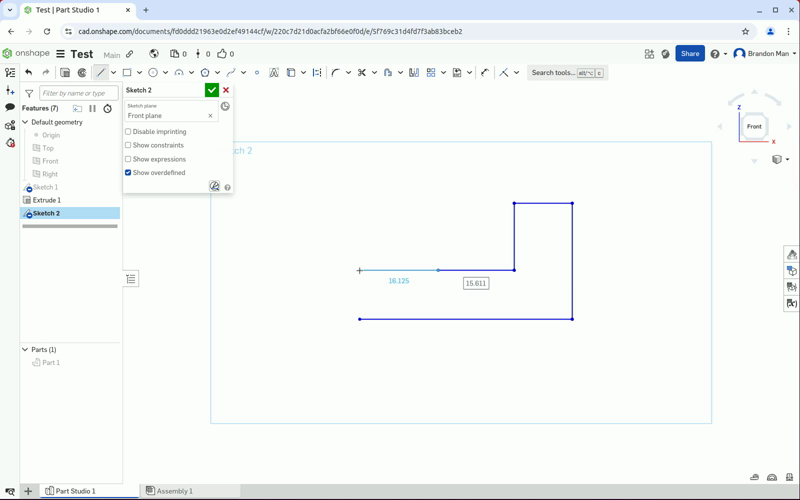
key_up(shift)
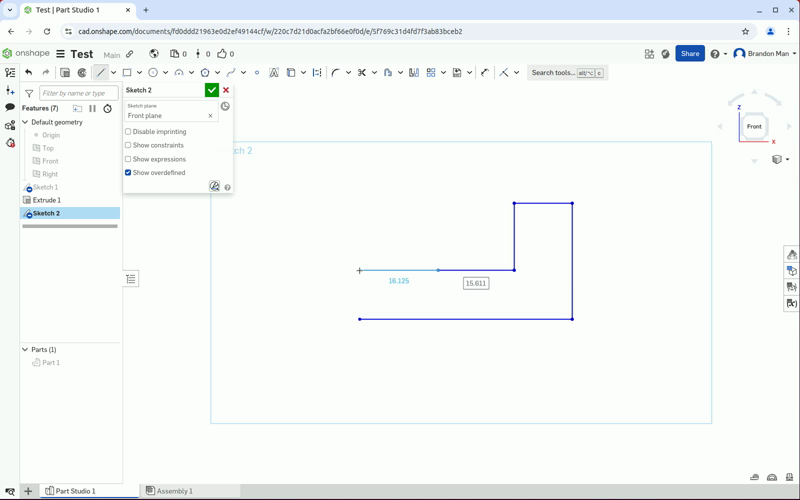
mouse_move(389, 270)
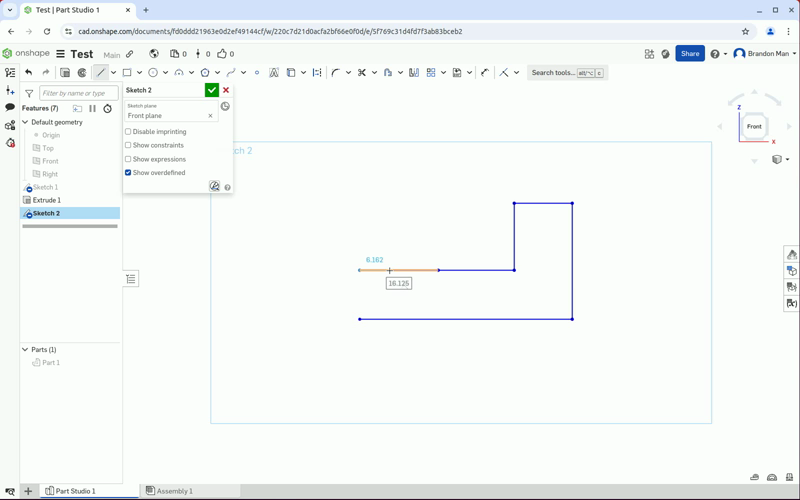
key_down(shift)
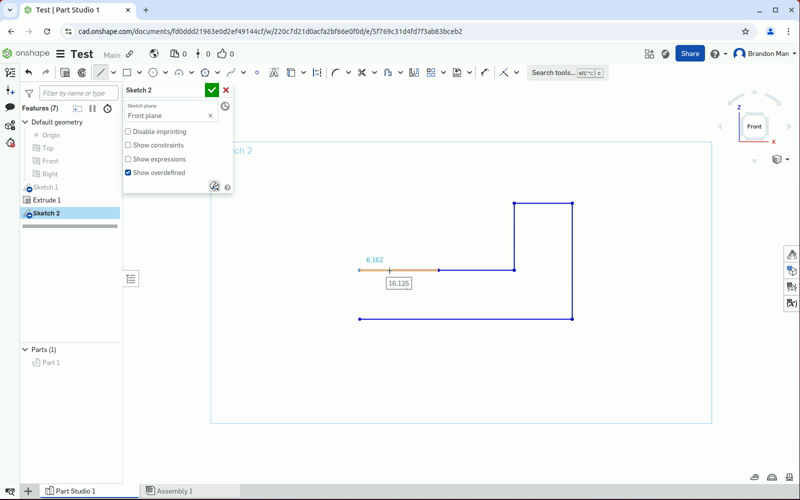
mouse_move(359, 319)
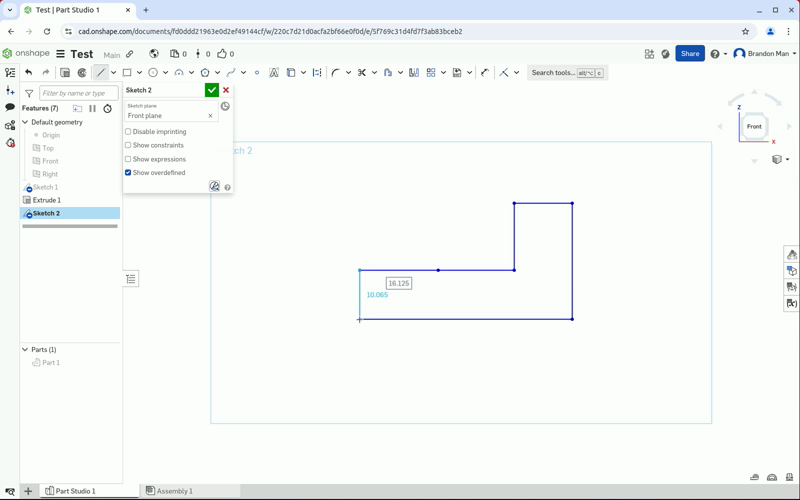
key_up(shift)
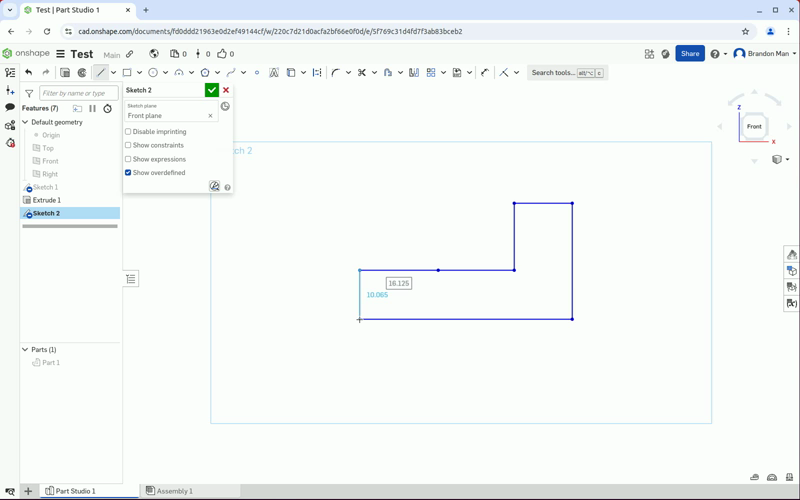
click(359, 319)
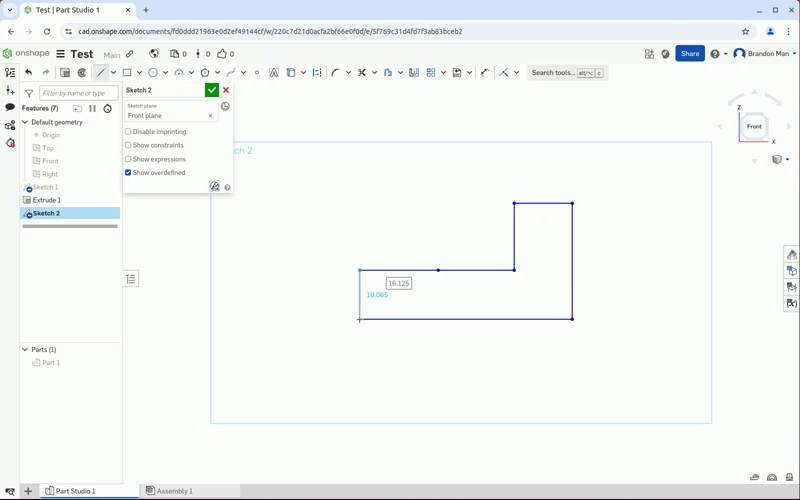
key(esc)
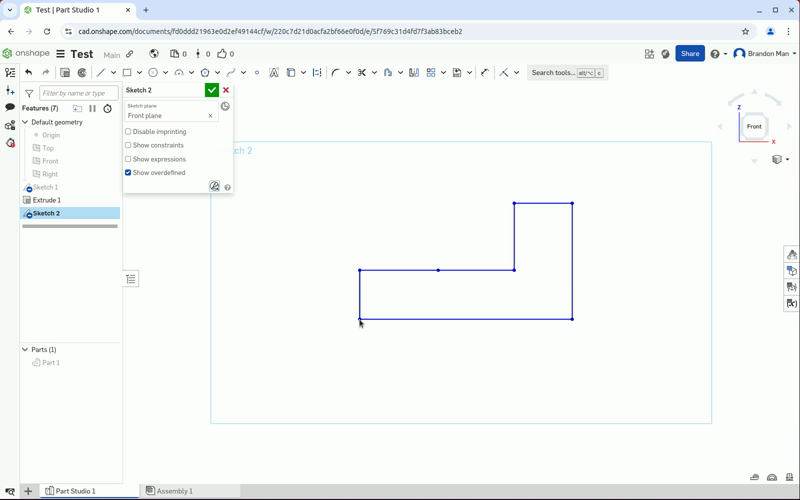
mouse_move(444, 291)
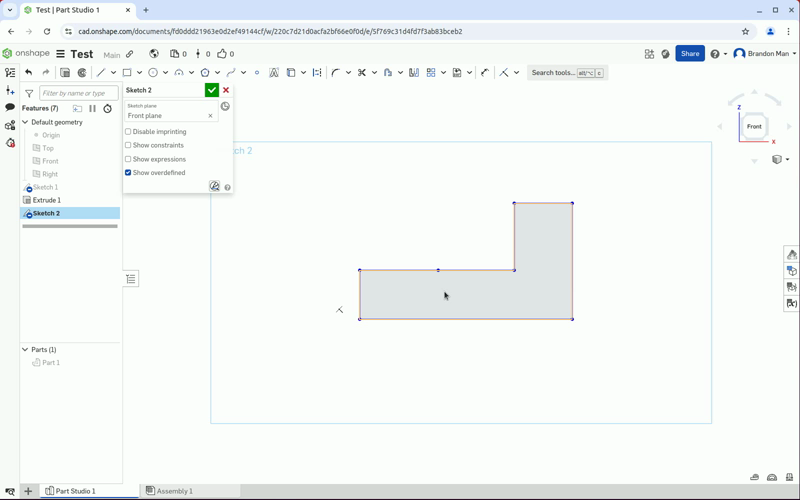
click(444, 291)
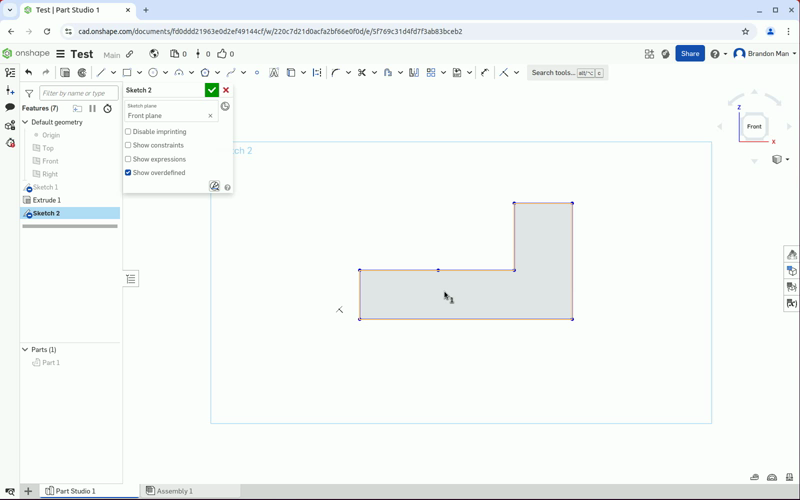
mouse_move(73, 352)
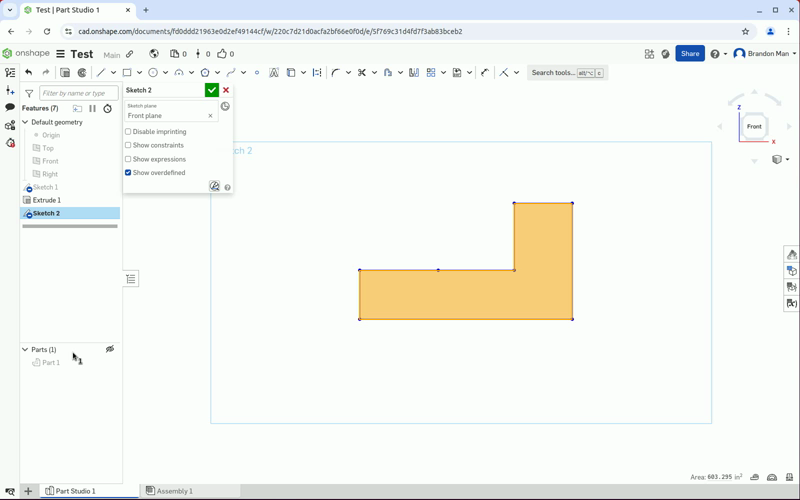
key(shift+y)
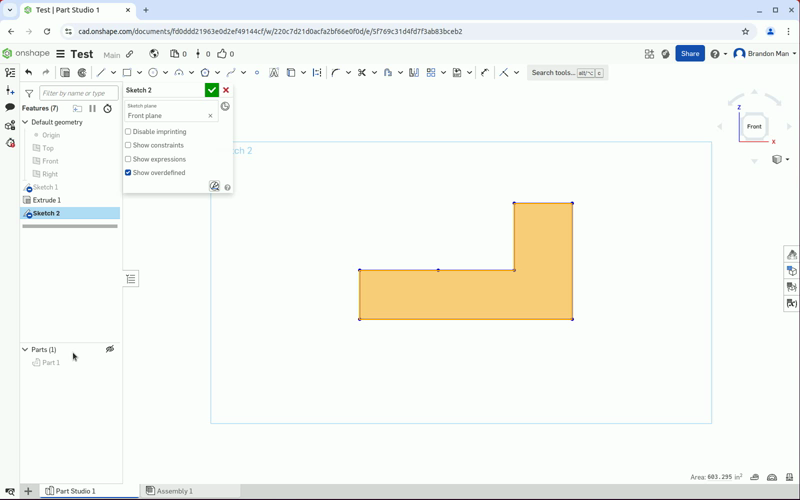
key(shift+e)
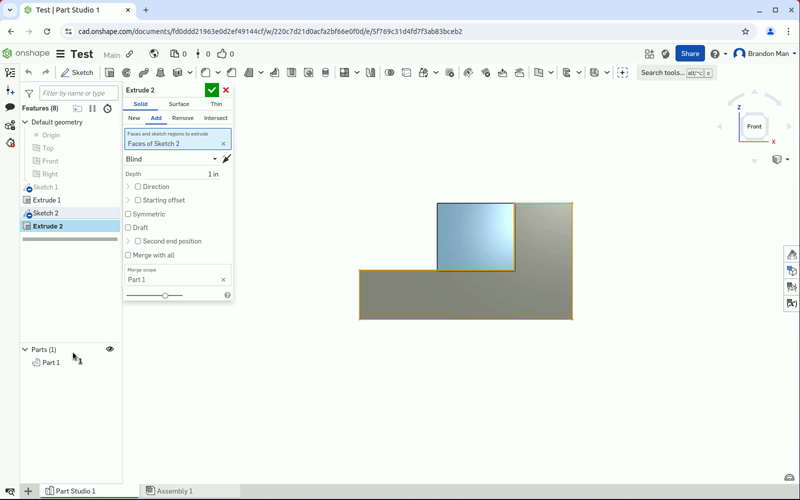
mouse_move(143, 106)
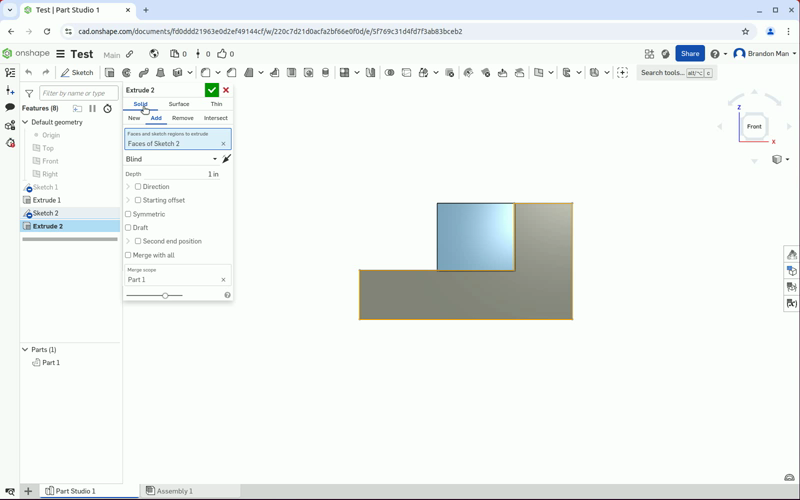
click(143, 106)
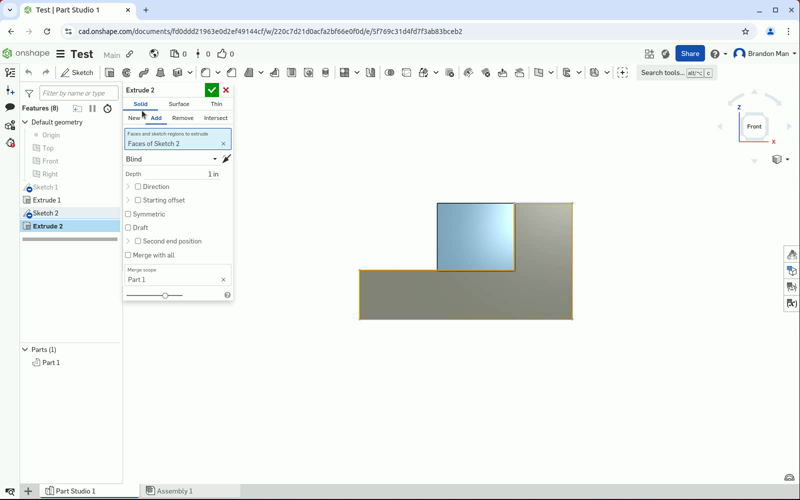
mouse_move(137, 120)
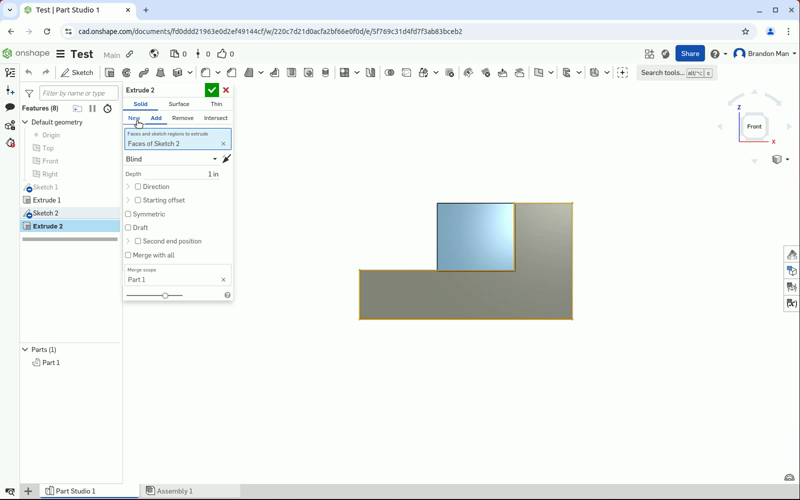
click(137, 120)
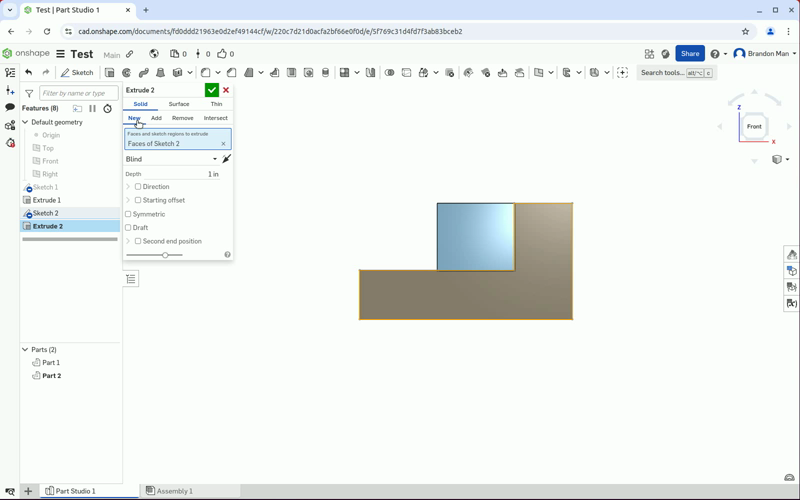
key(tab, 4)
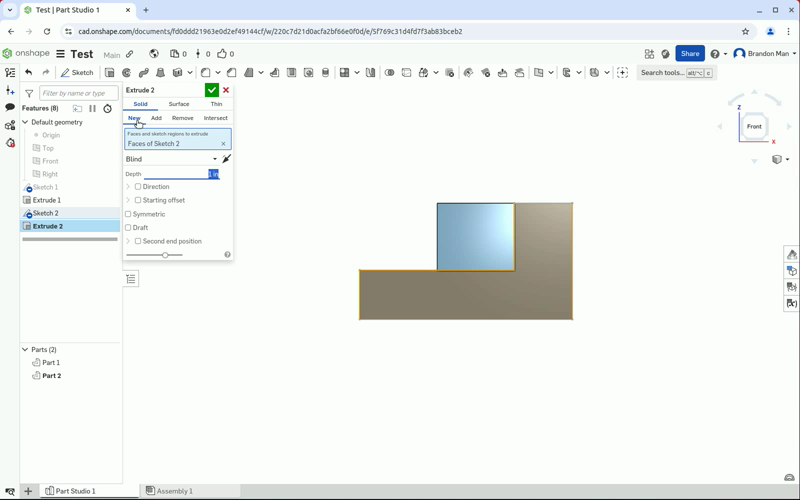
text(21.905)
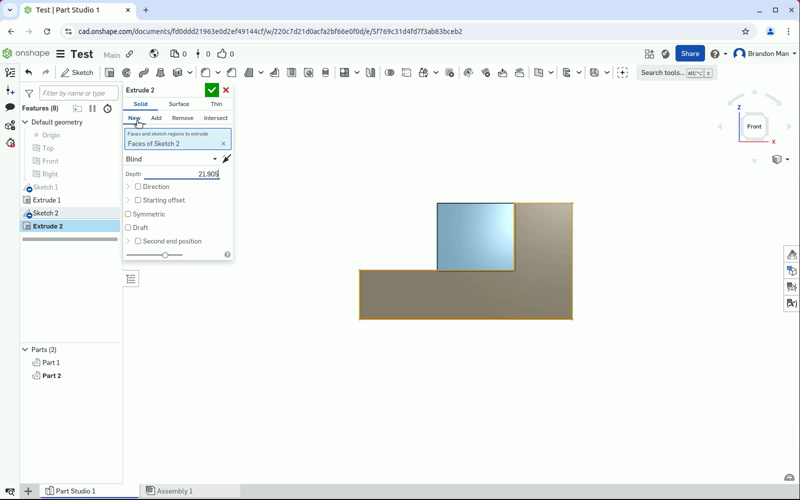
key(enter)
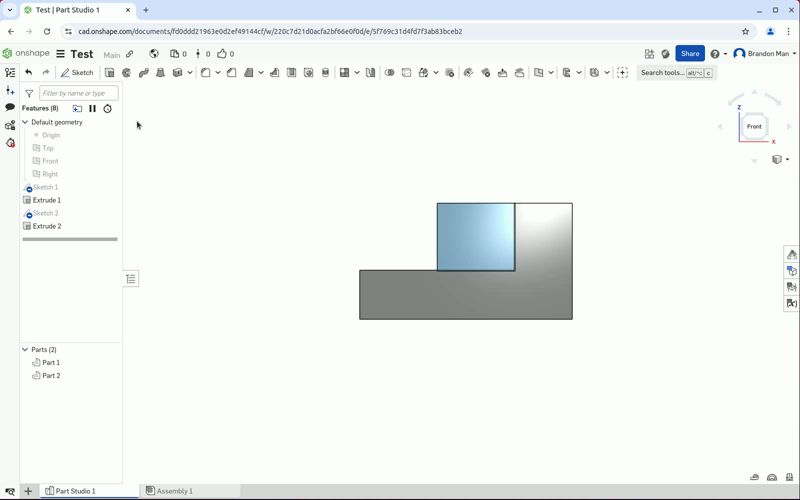
key(shift+h)
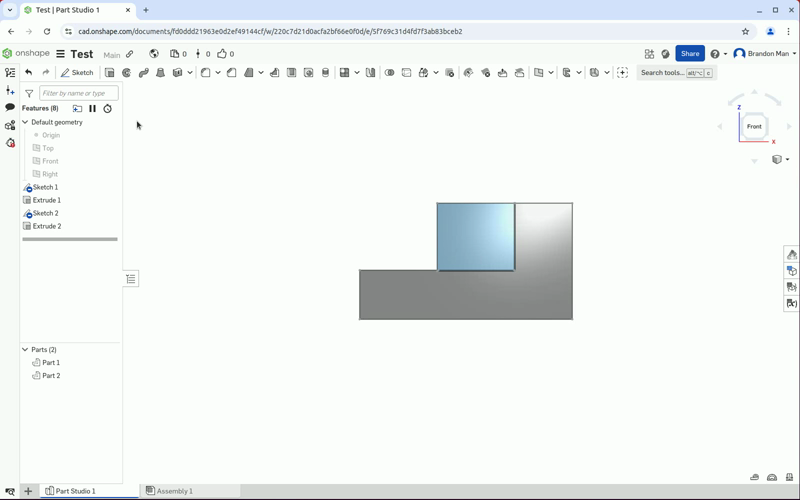
key(shift+h)
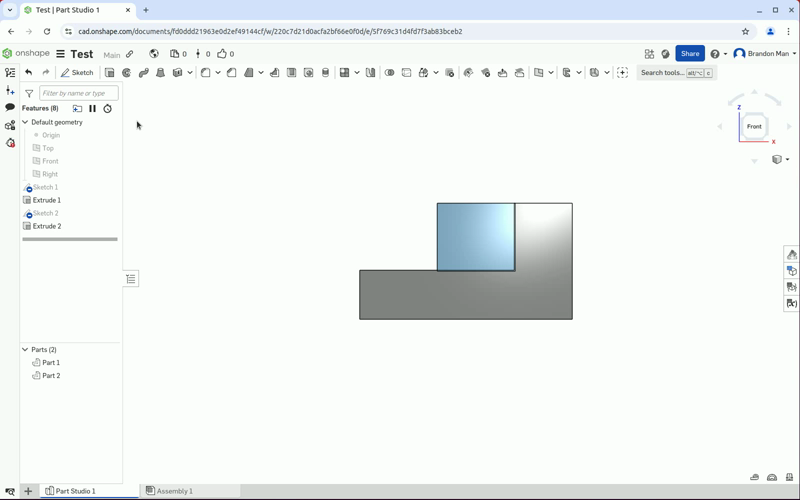
mouse_move(73, 189)
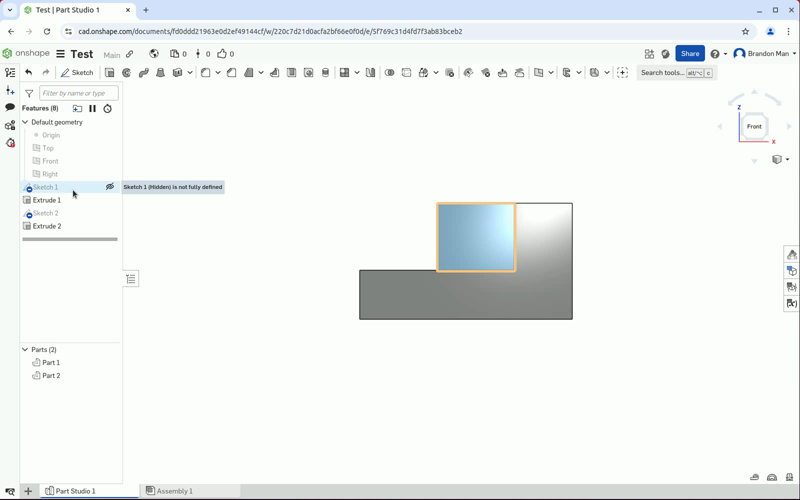
click(73, 189)
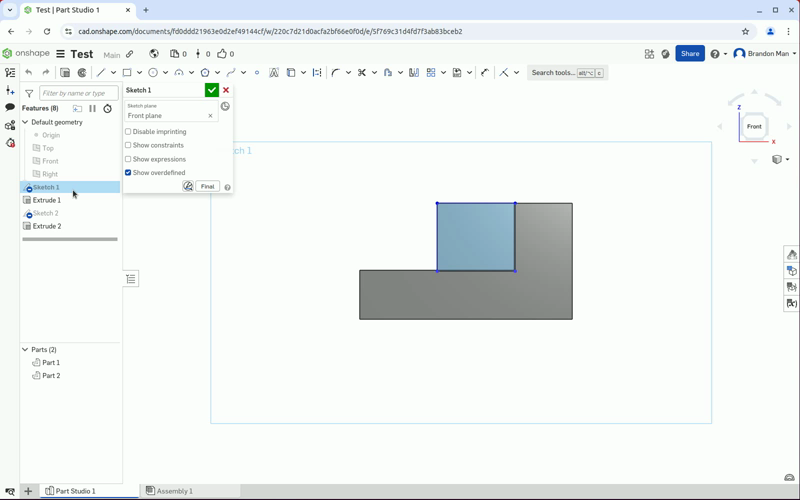
mouse_move(229, 92)
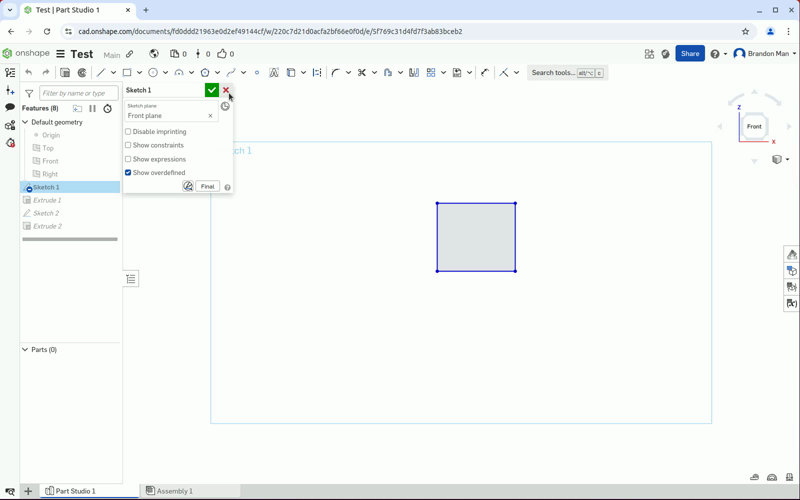
click(229, 92)
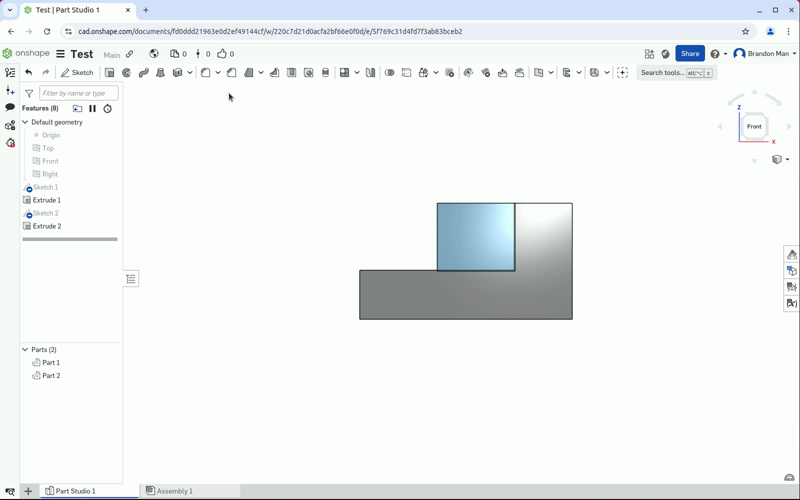
mouse_move(541, 75)
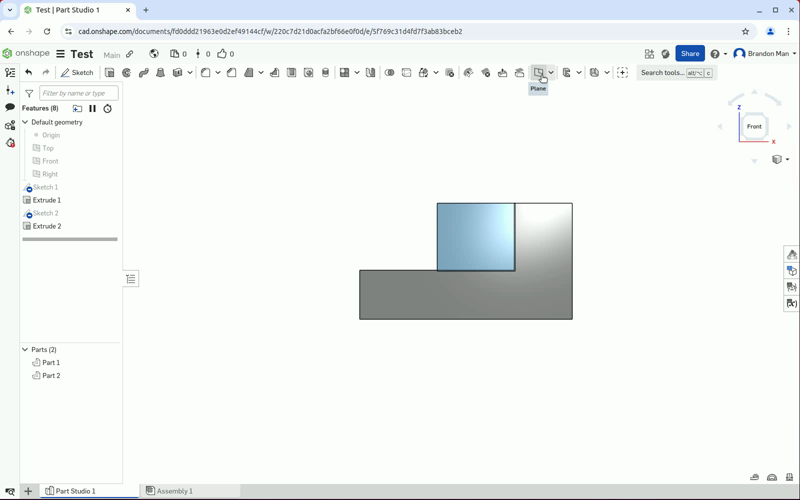
click(541, 75)
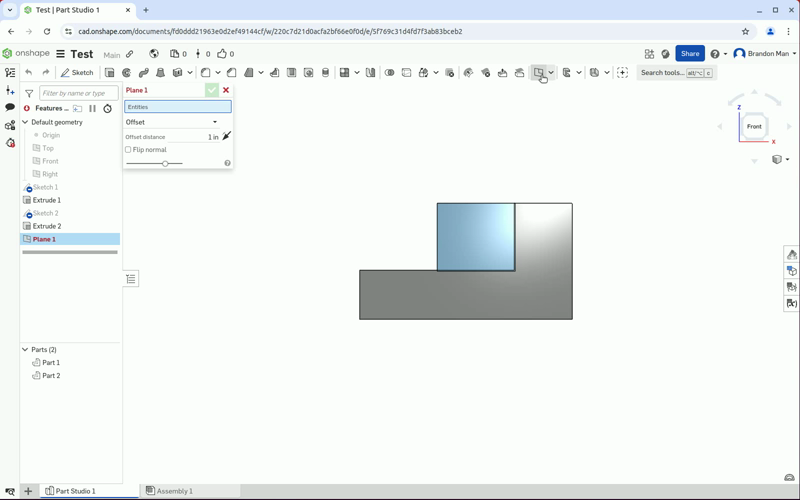
mouse_move(73, 163)
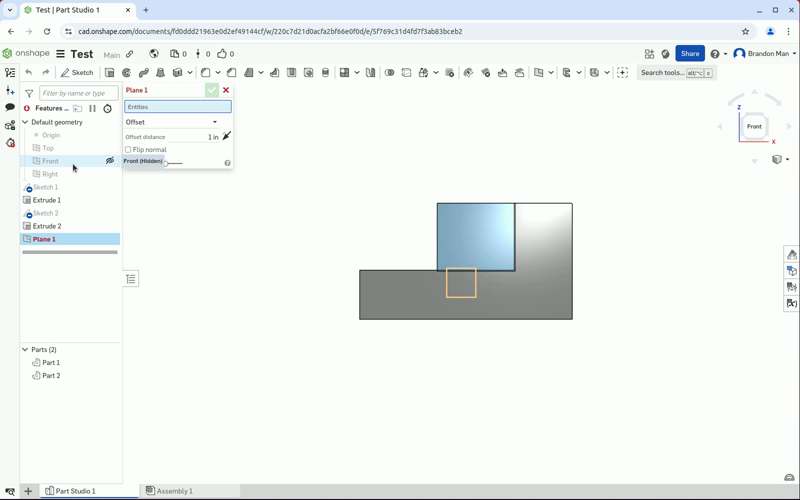
click(73, 163)
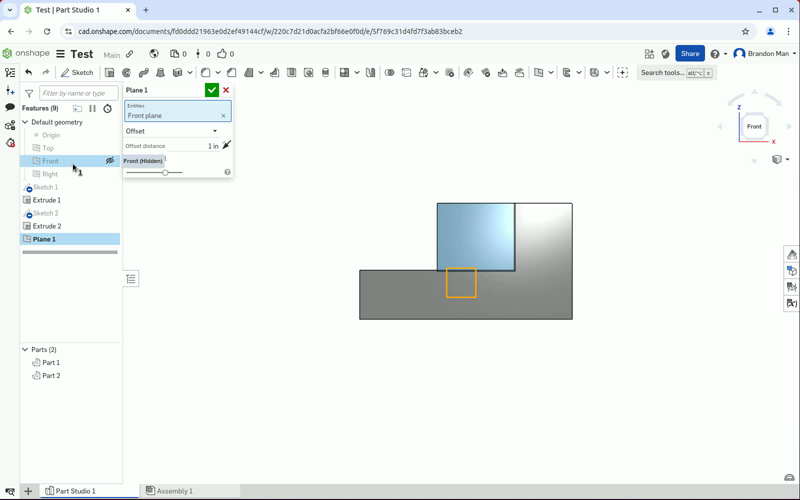
key(tab, 2)
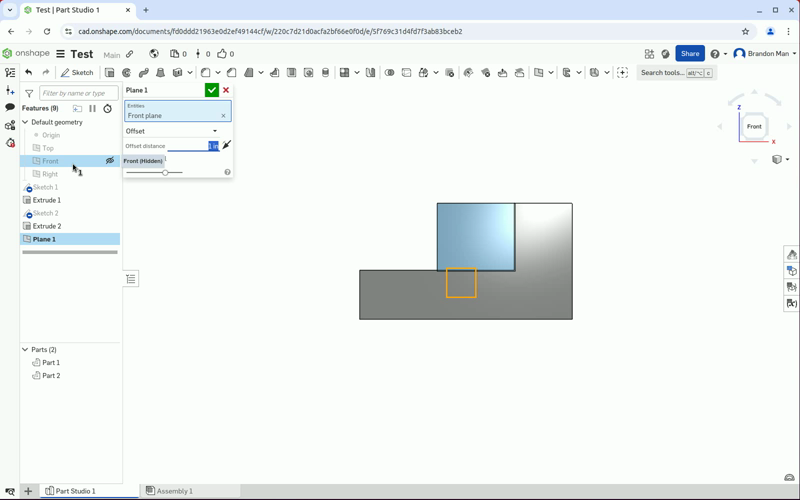
text(21.907)
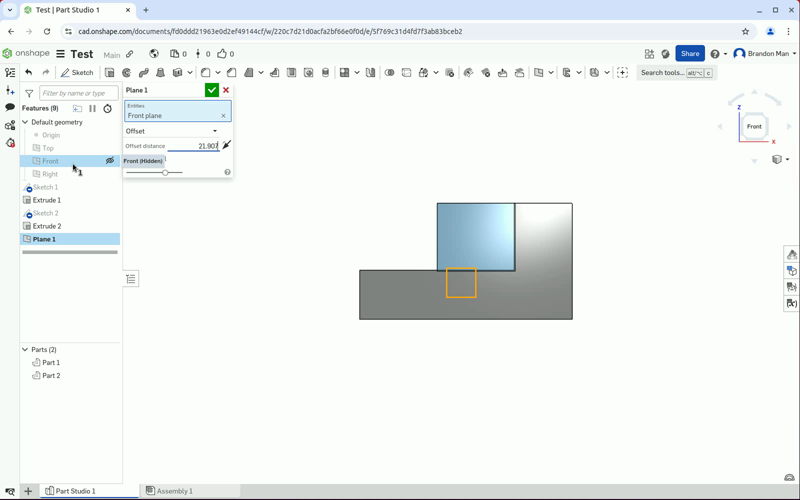
key(enter, 2)
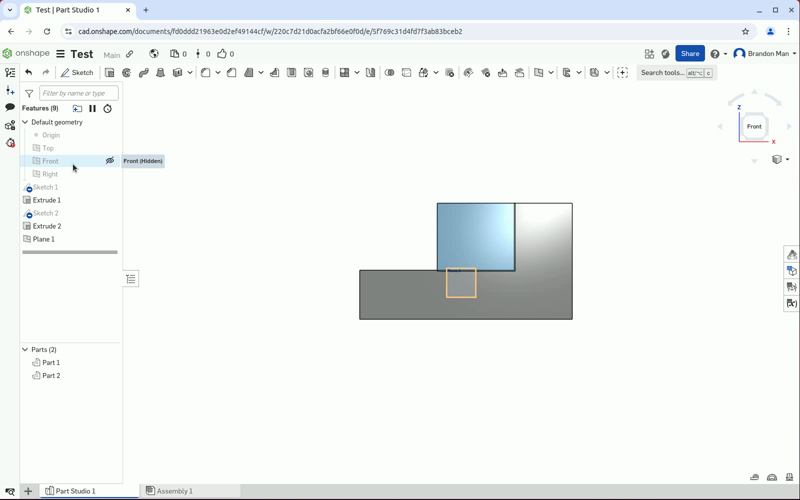
key(shift+s)
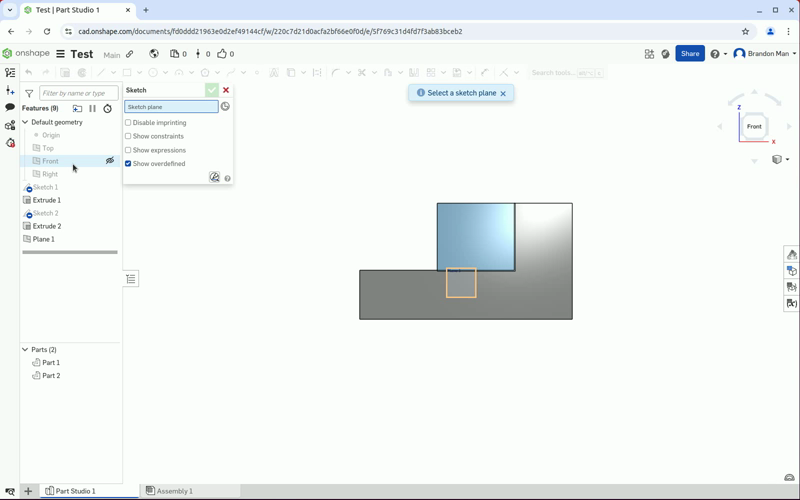
mouse_move(73, 241)
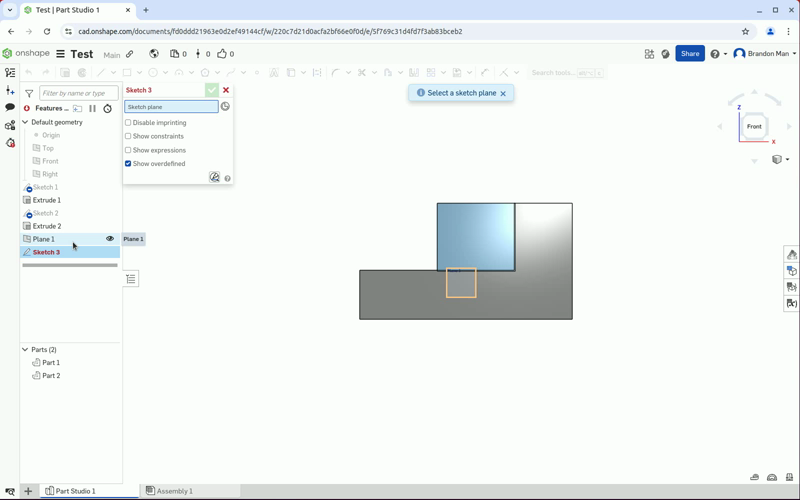
click(73, 241)
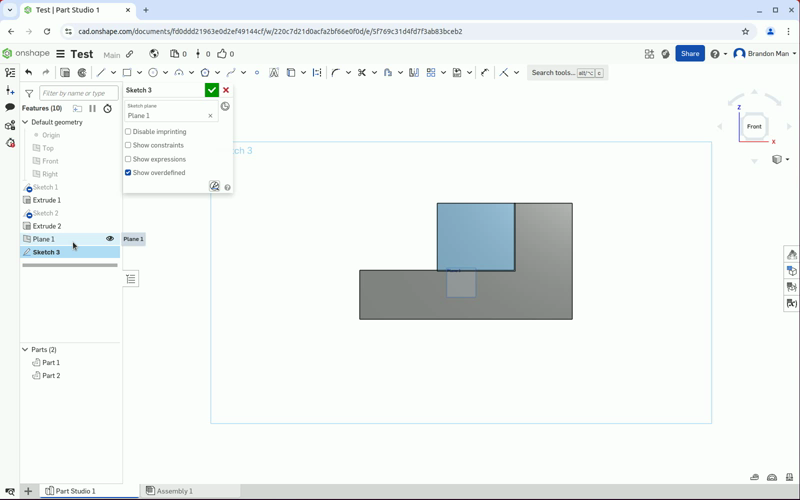
mouse_move(73, 352)
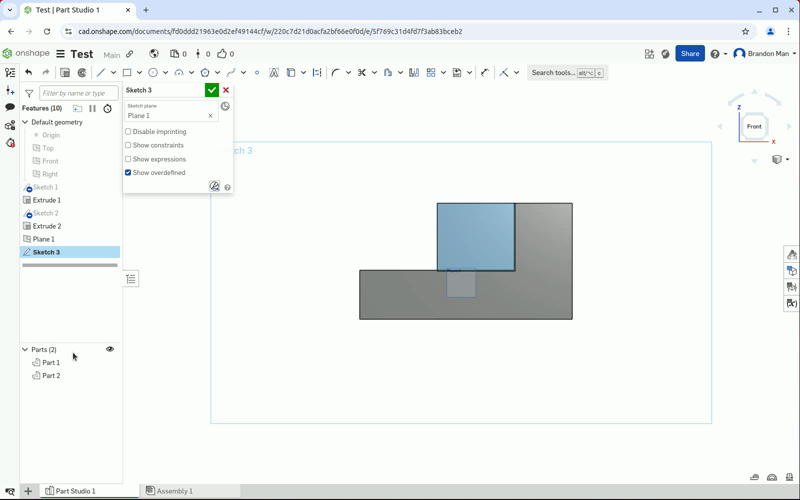
key(y)
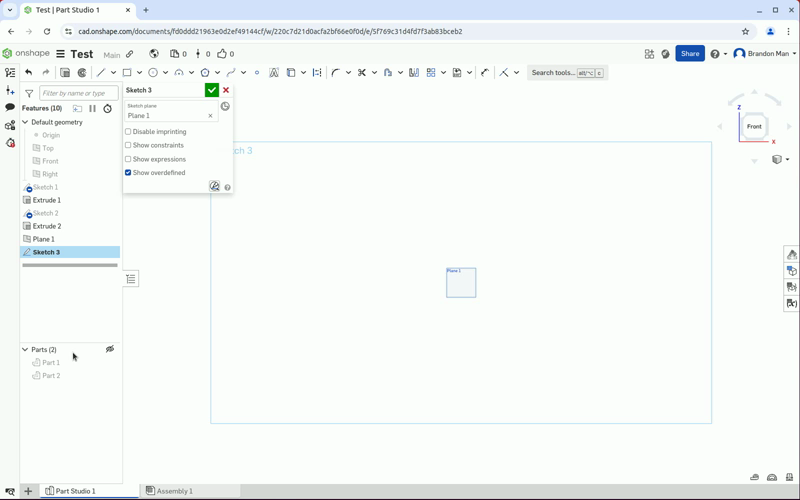
key(l)
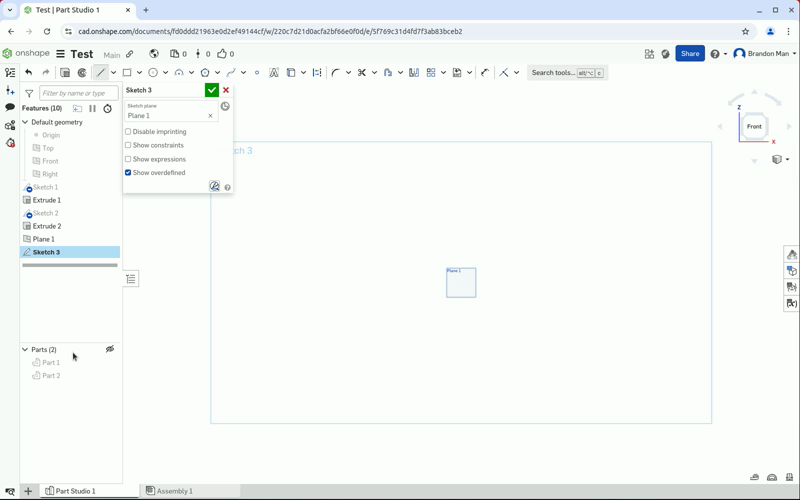
key_down(shift)
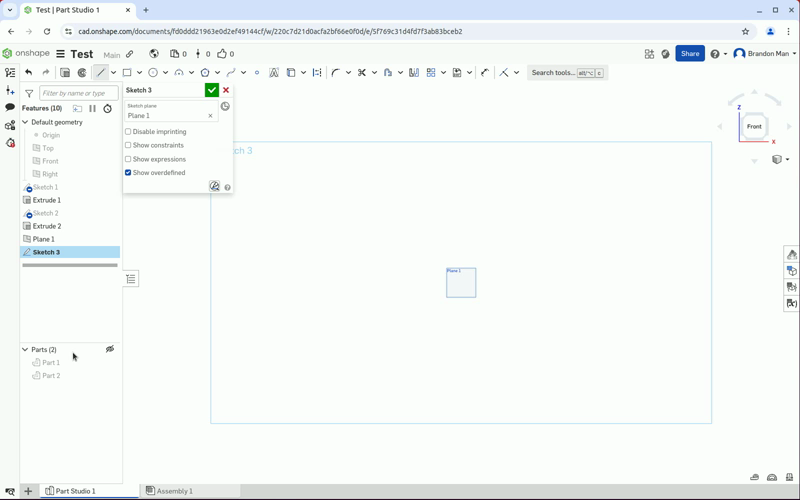
mouse_move(437, 271)
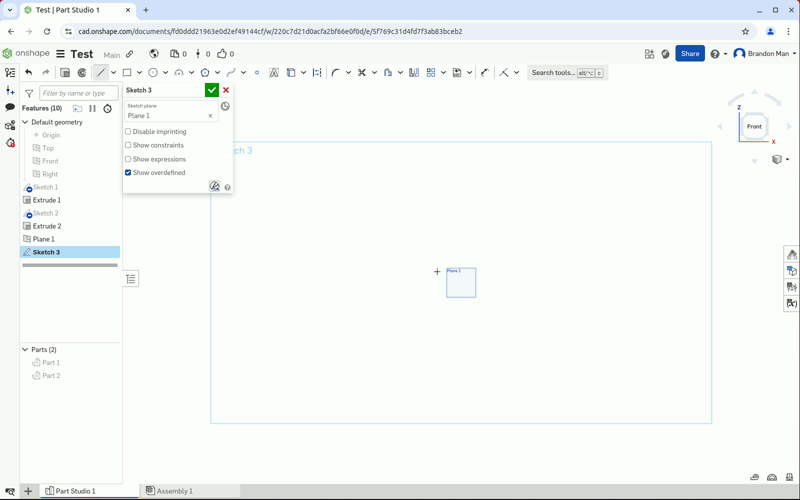
click(437, 271)
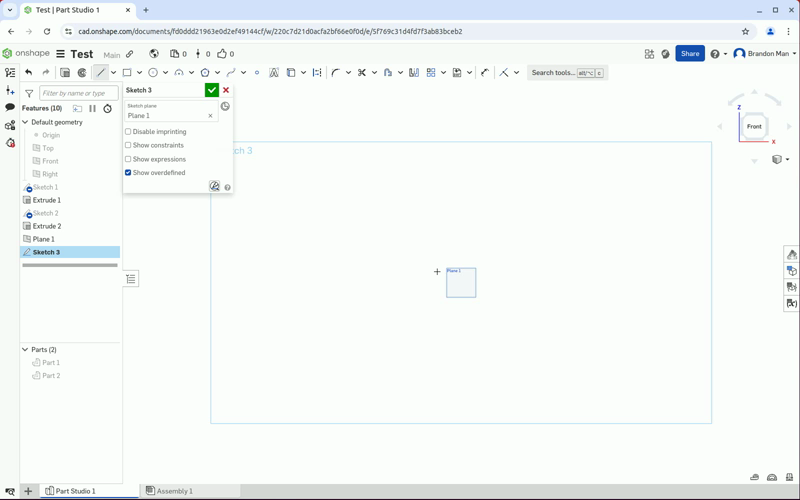
key_up(shift)
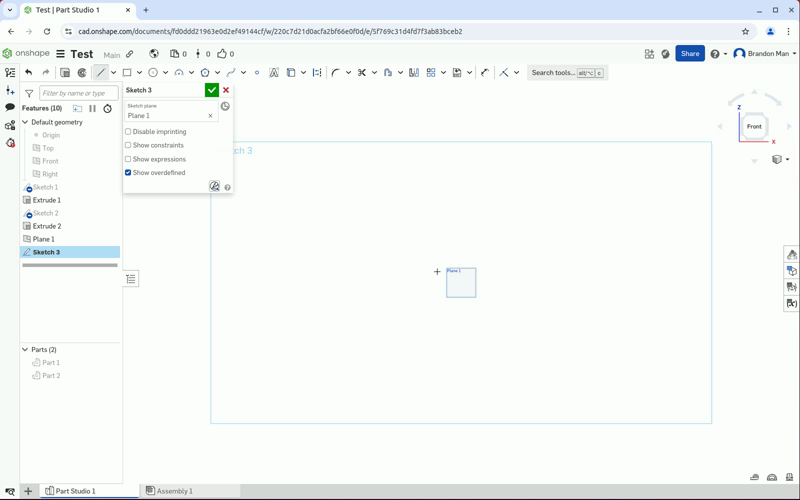
key_down(shift)
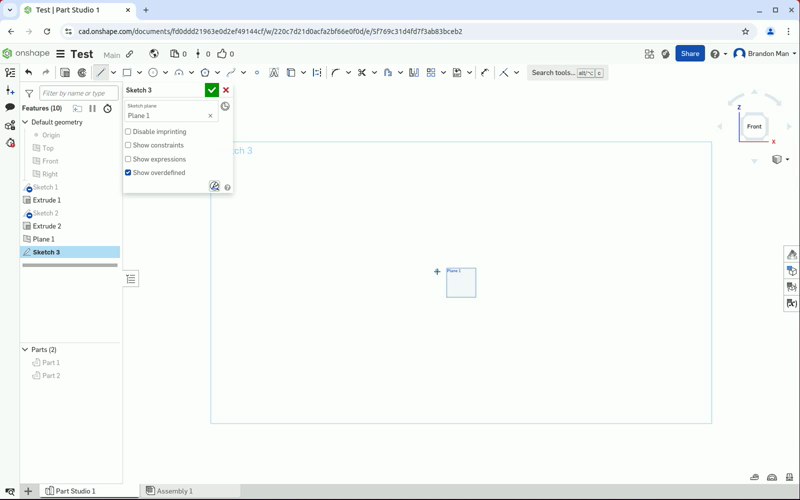
mouse_move(515, 271)
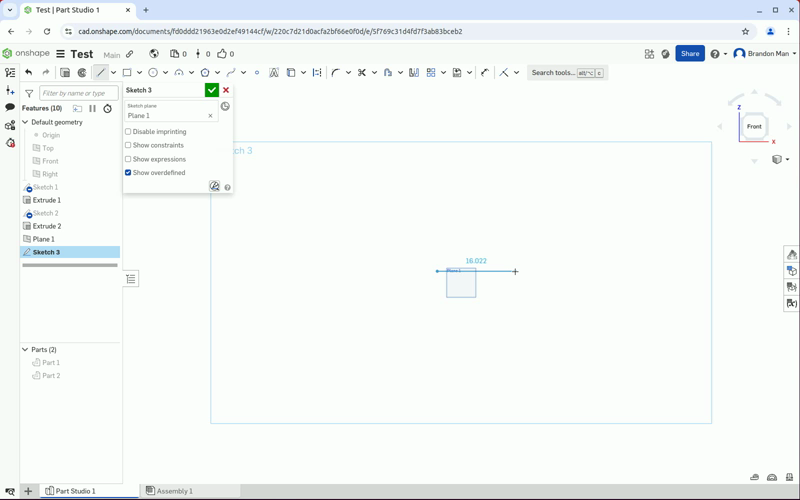
click(515, 271)
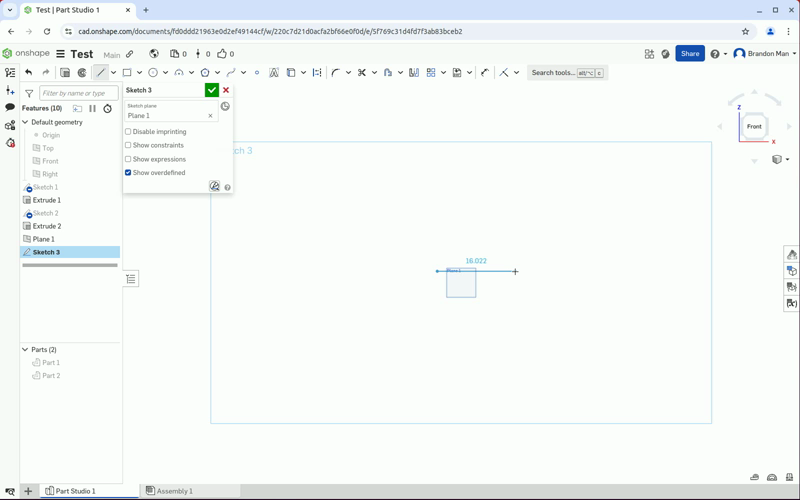
key_up(shift)
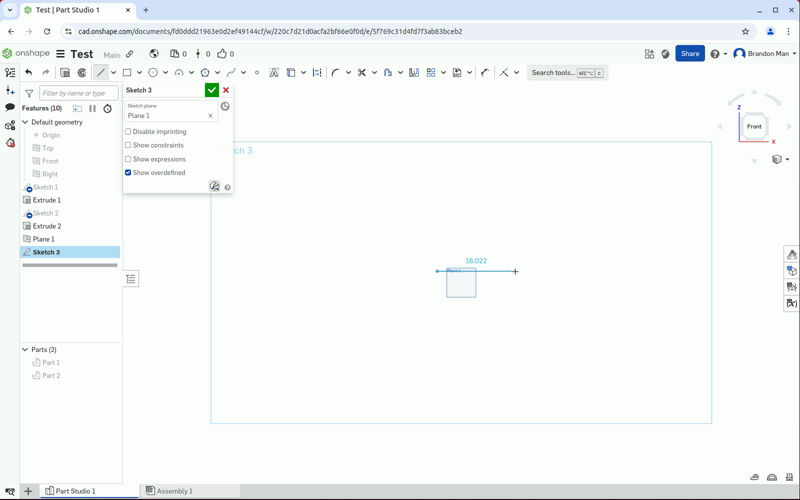
key_down(shift)
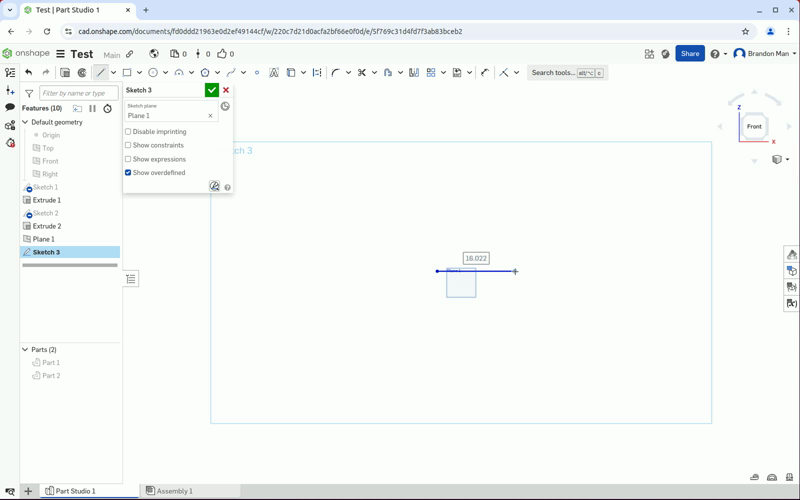
mouse_move(515, 203)
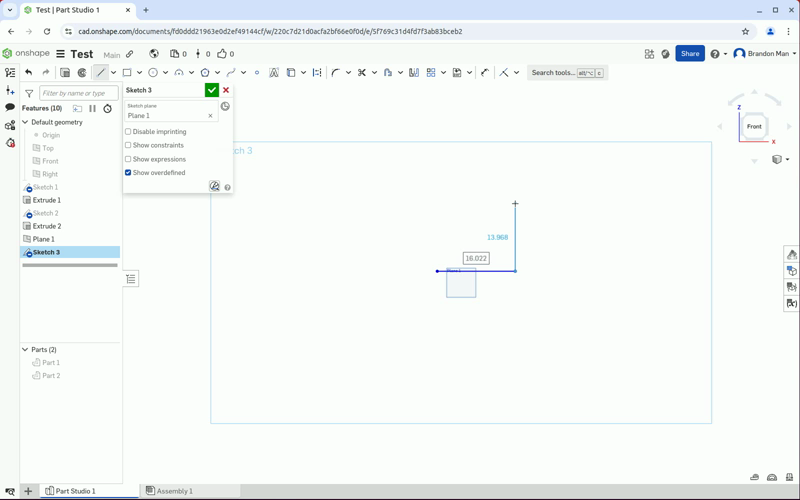
click(515, 203)
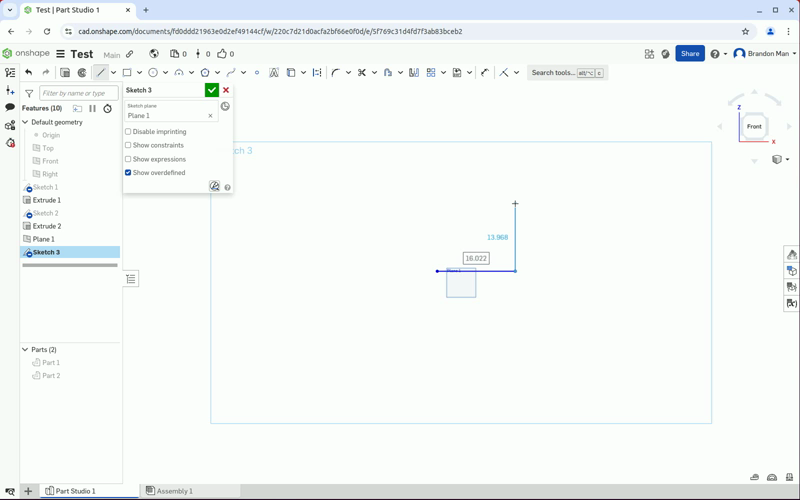
key_up(shift)
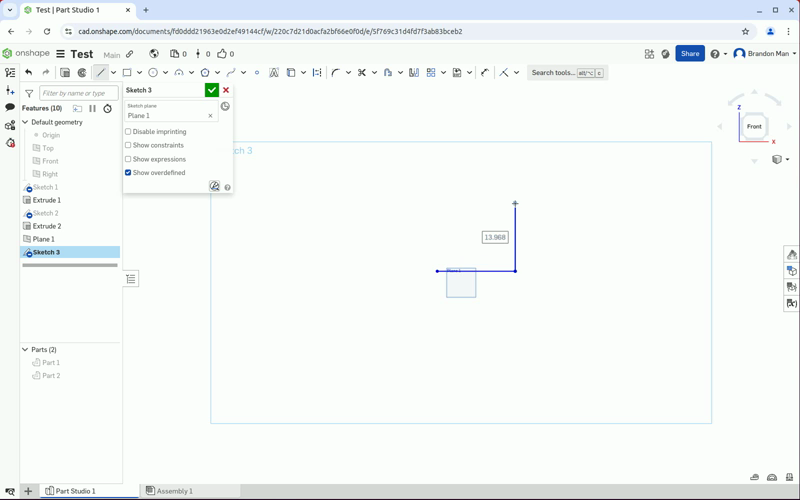
key_down(shift)
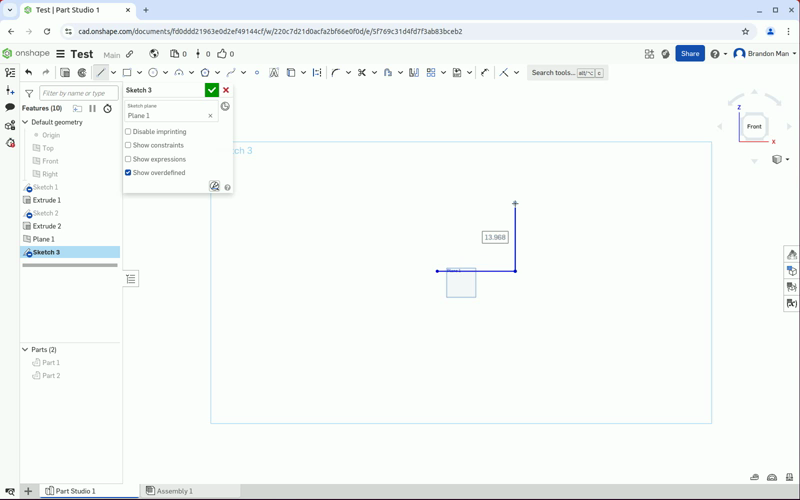
mouse_move(437, 203)
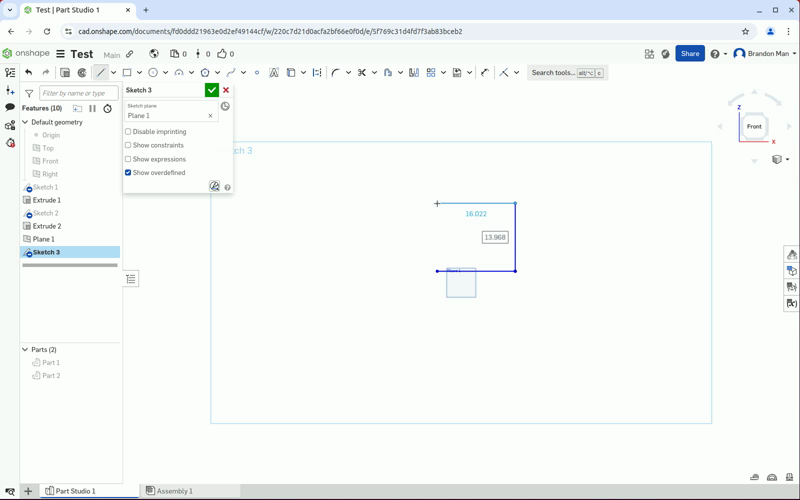
click(437, 203)
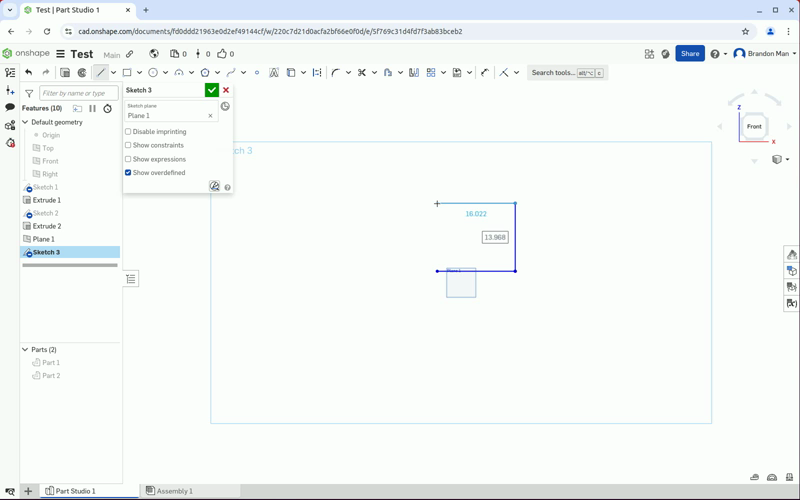
key_up(shift)
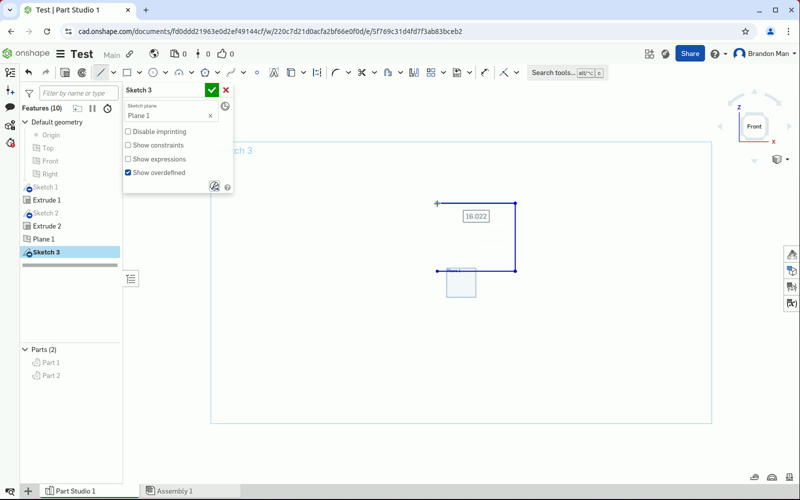
key_down(shift)
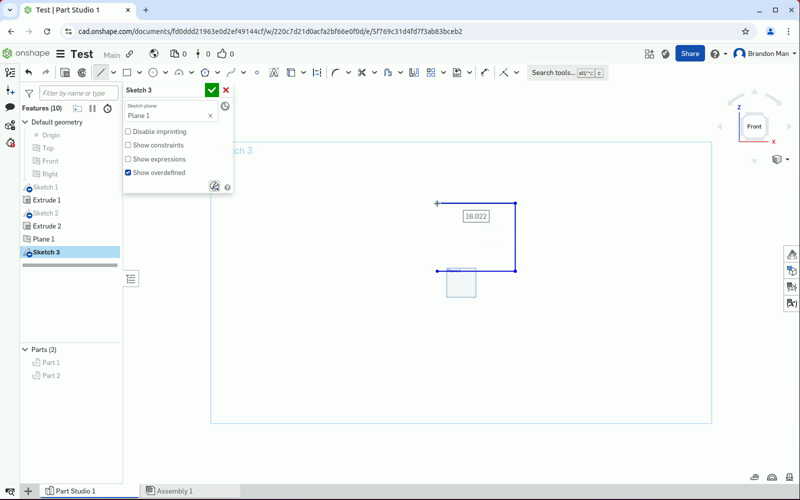
mouse_move(437, 271)
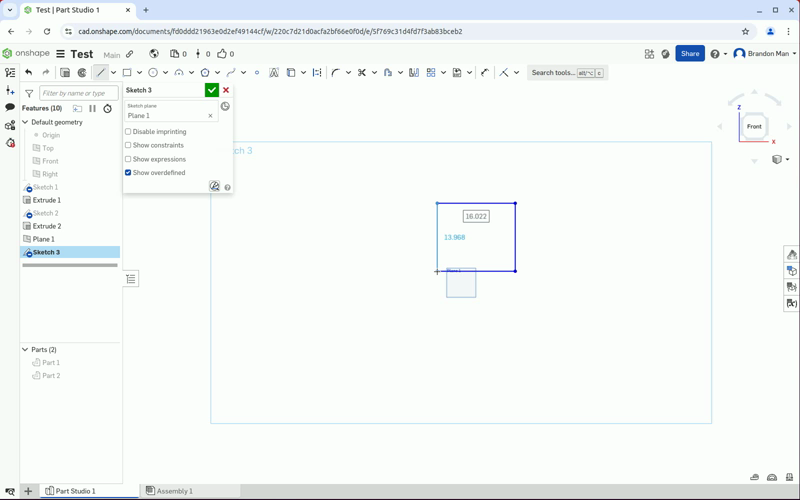
key_up(shift)
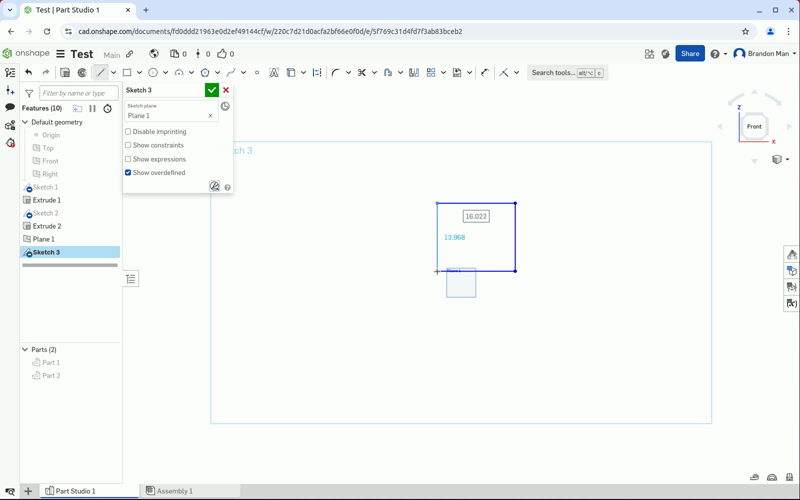
click(437, 271)
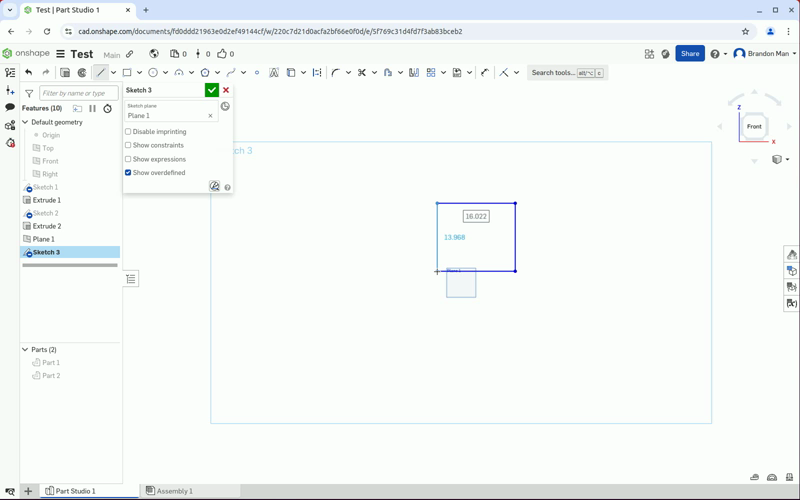
key(esc)
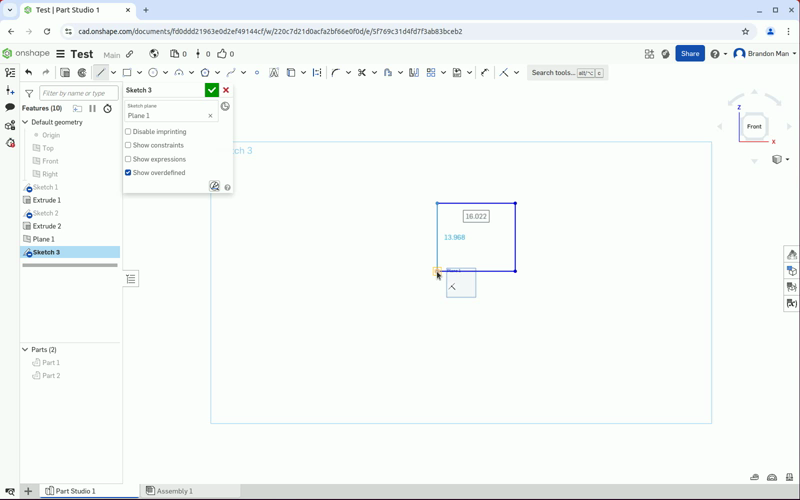
mouse_move(450, 258)
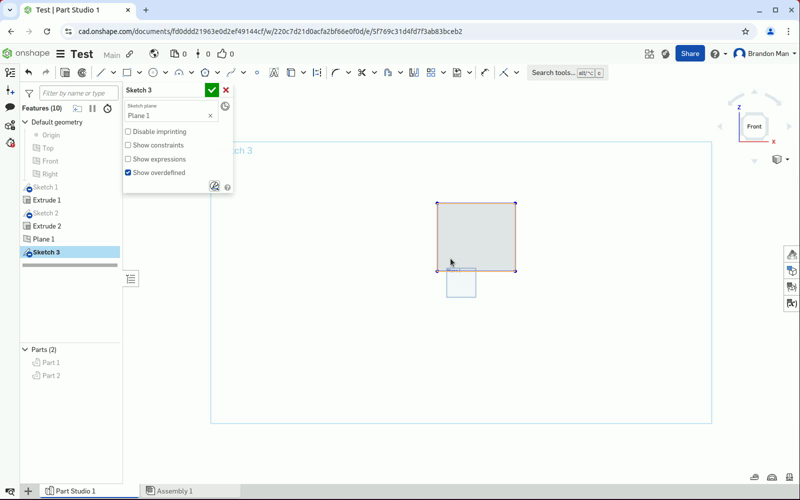
click(450, 258)
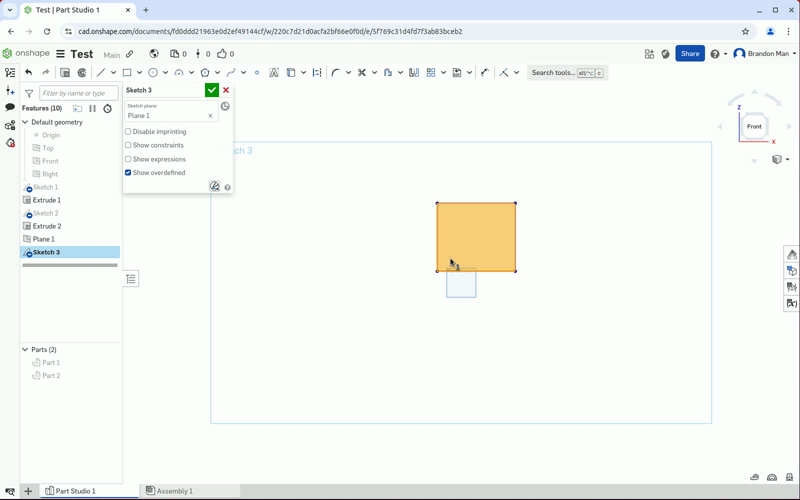
mouse_move(73, 352)
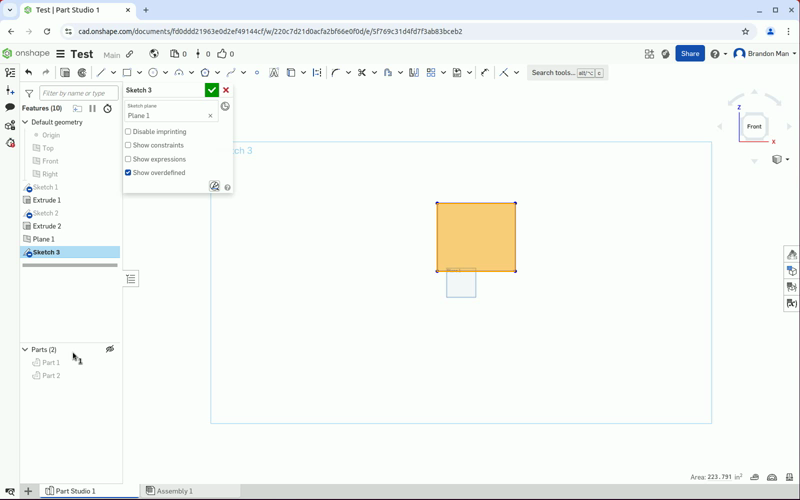
key(shift+y)
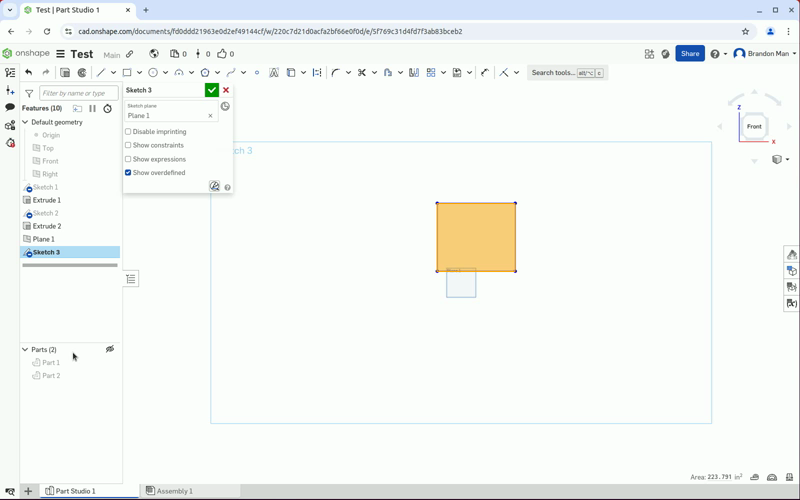
key(shift+e)
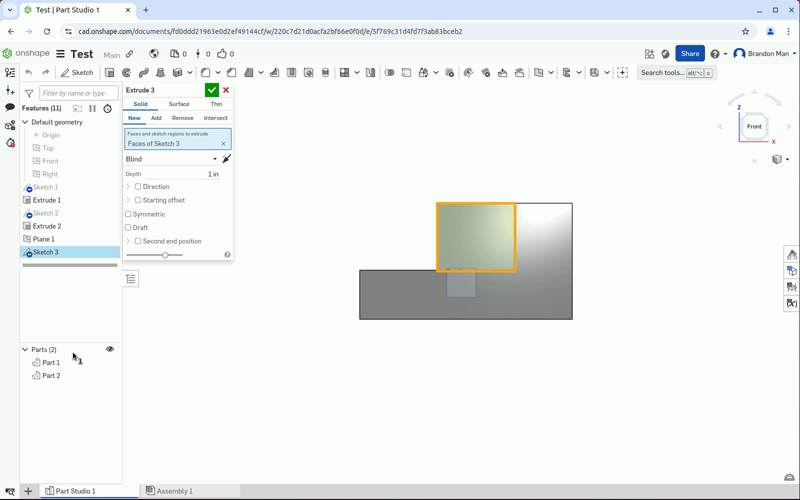
mouse_move(143, 106)
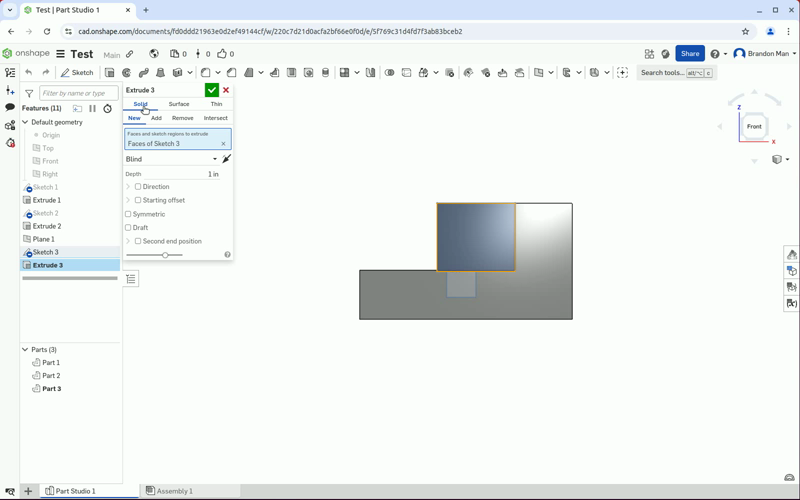
click(143, 106)
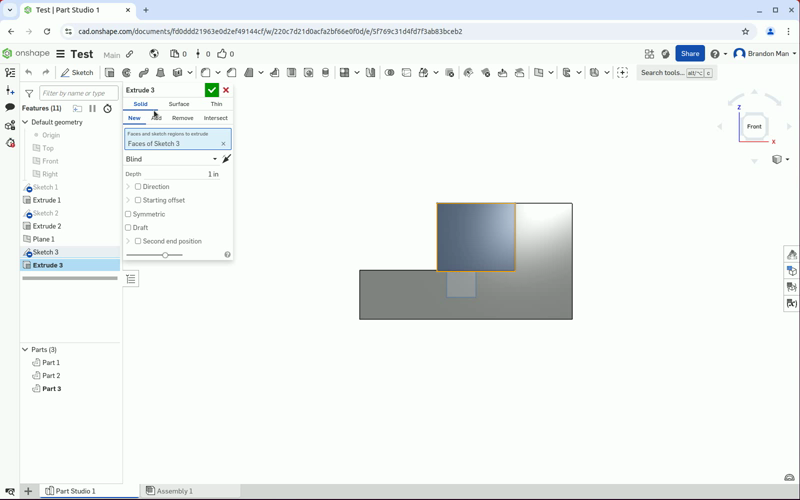
mouse_move(186, 120)
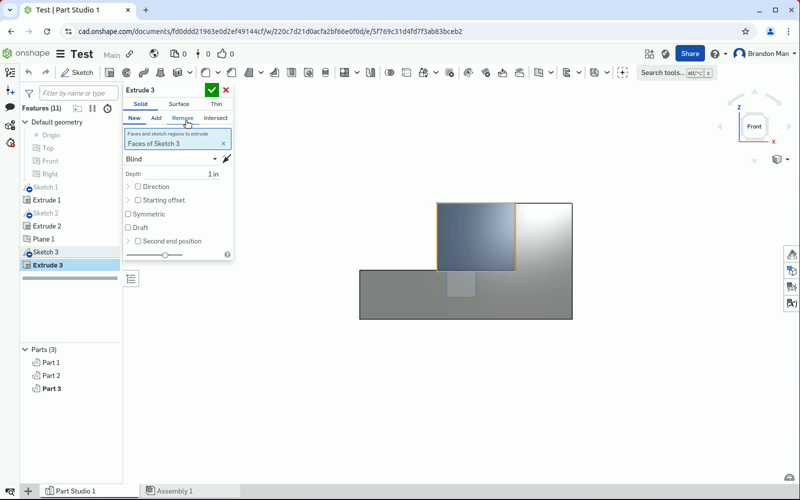
click(186, 120)
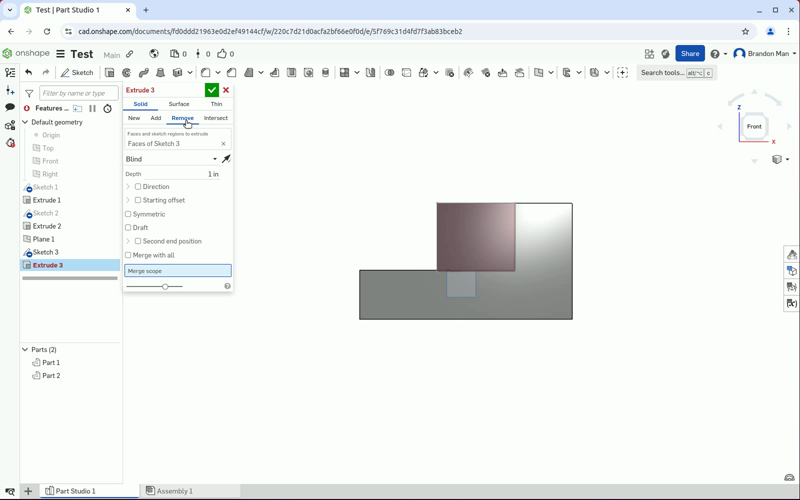
key(tab, 4)
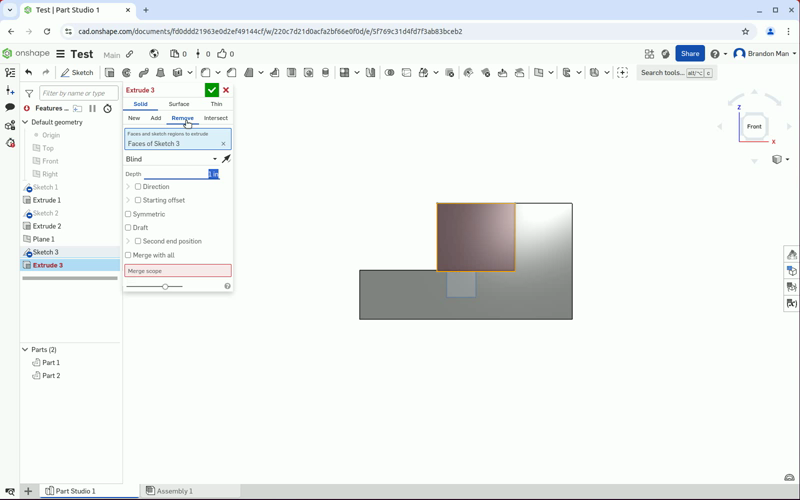
text(15.887)
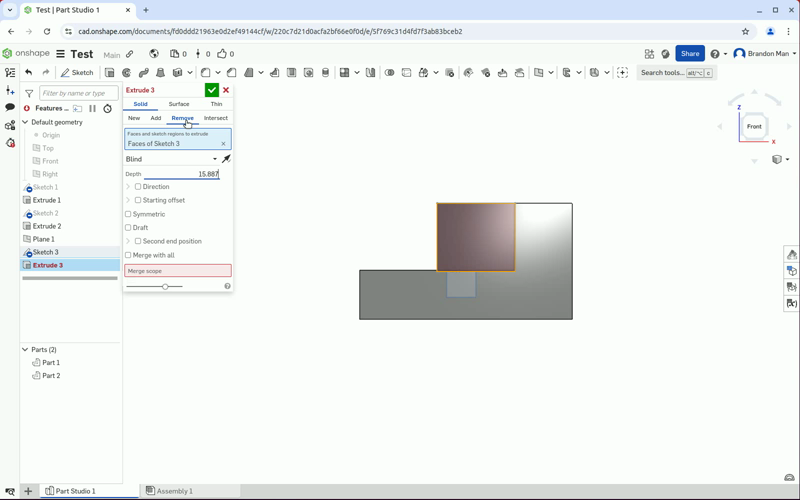
key(tab, 6)
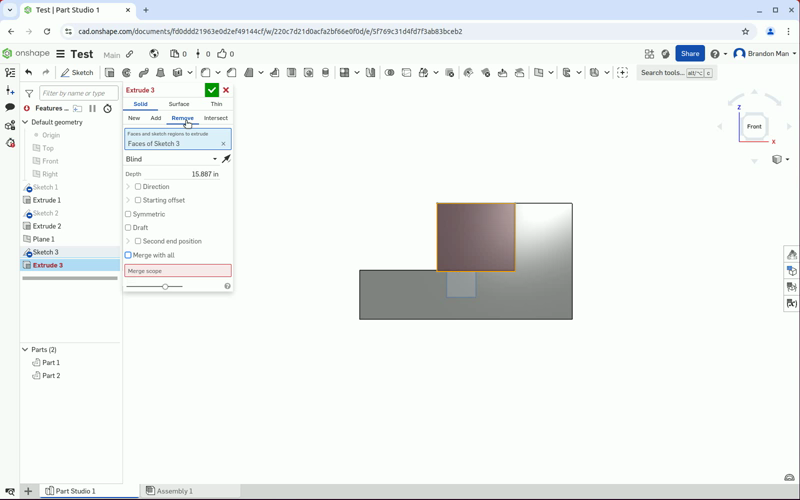
key(space)
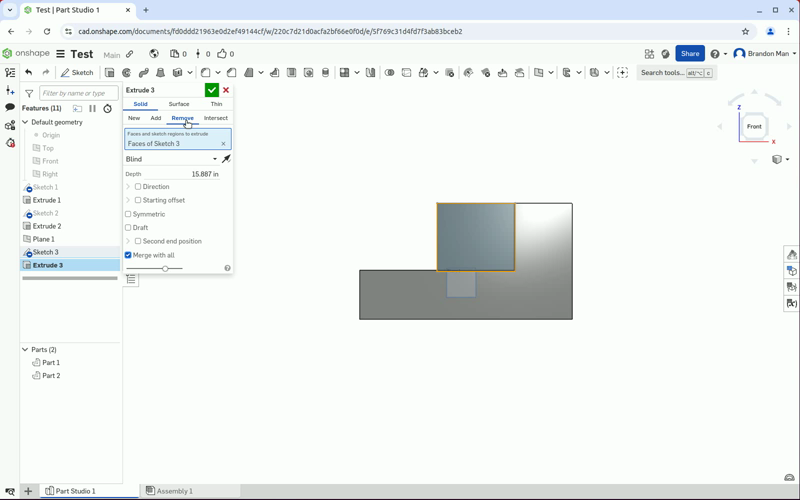
key(enter)
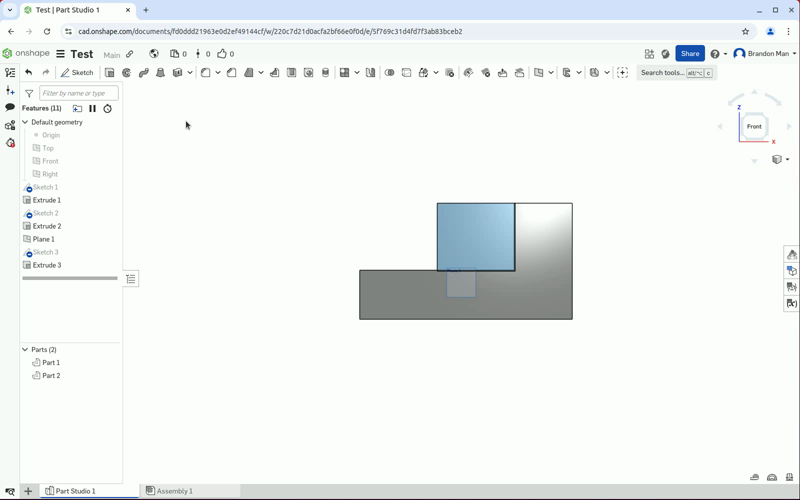
key(shift+h)
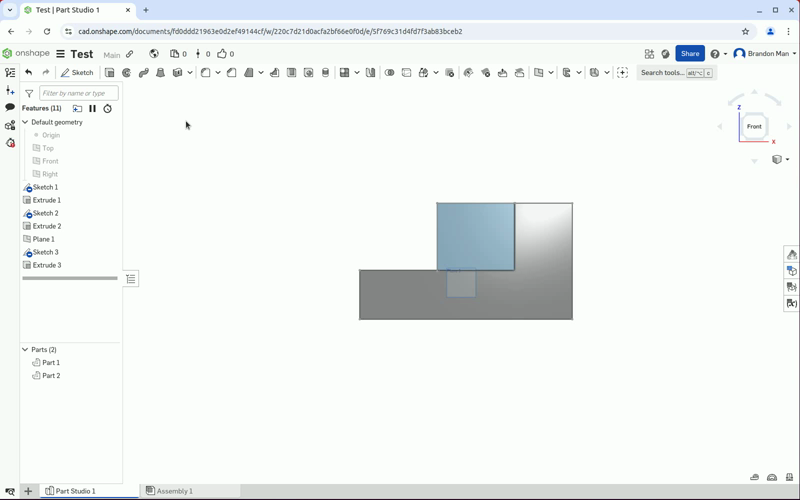
key(shift+h)
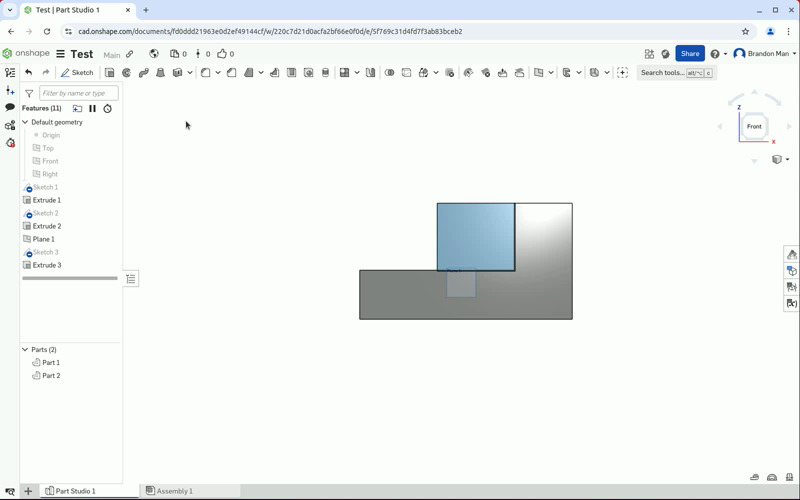
mouse_move(73, 189)
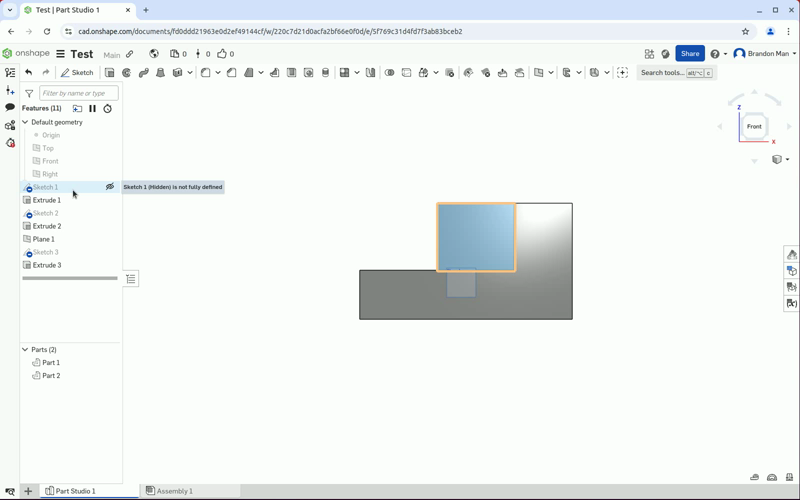
click(73, 189)
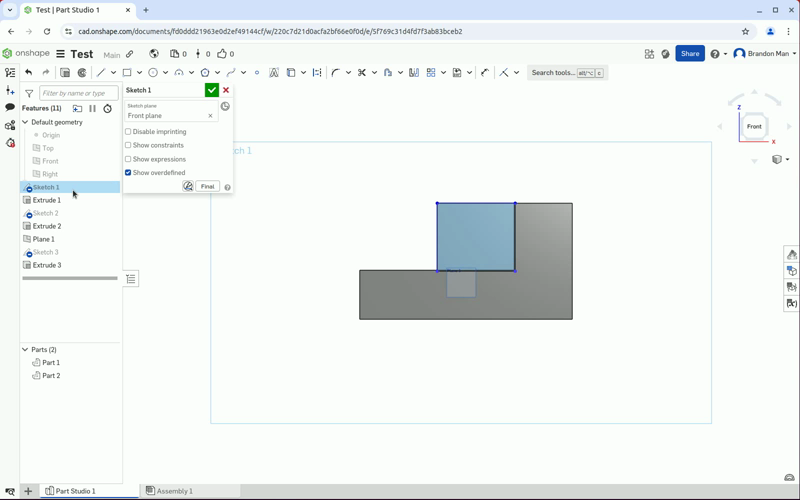
mouse_move(229, 92)
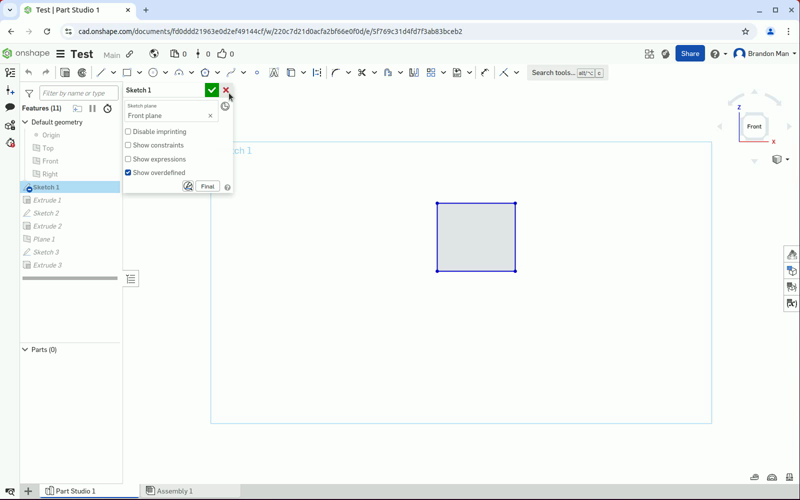
click(229, 92)
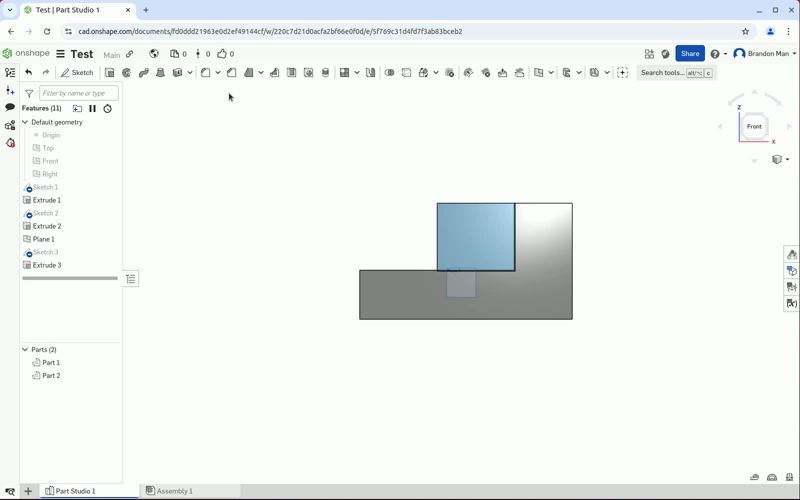
mouse_move(73, 352)
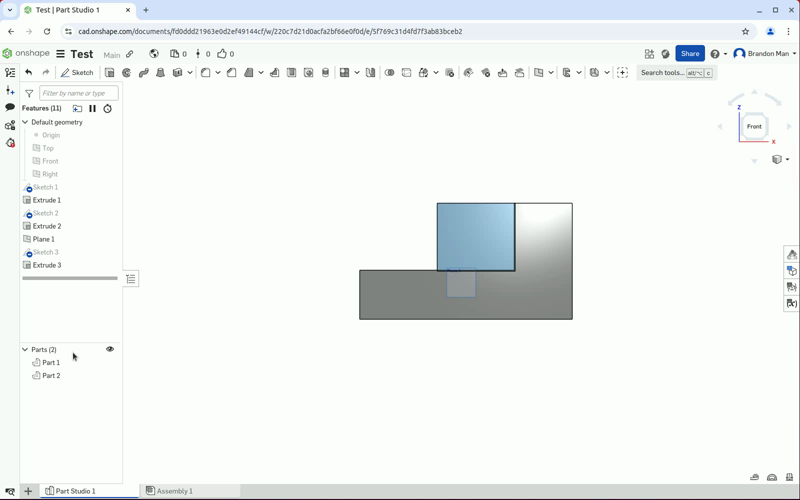
key(y)
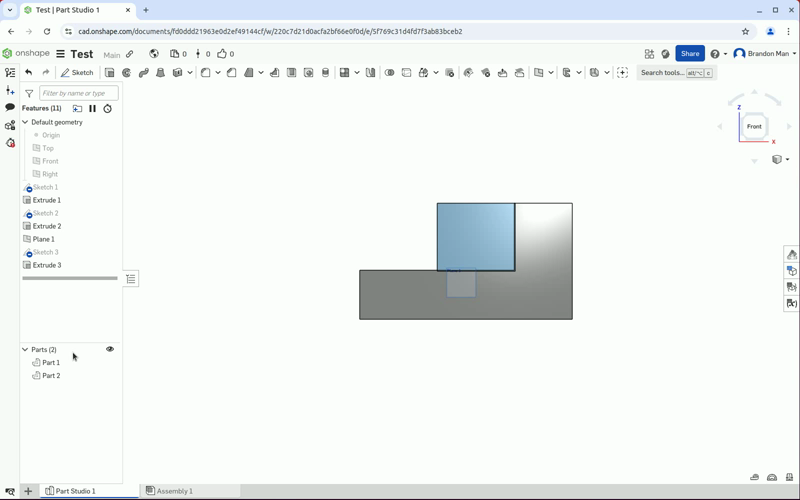
key(shift+p)
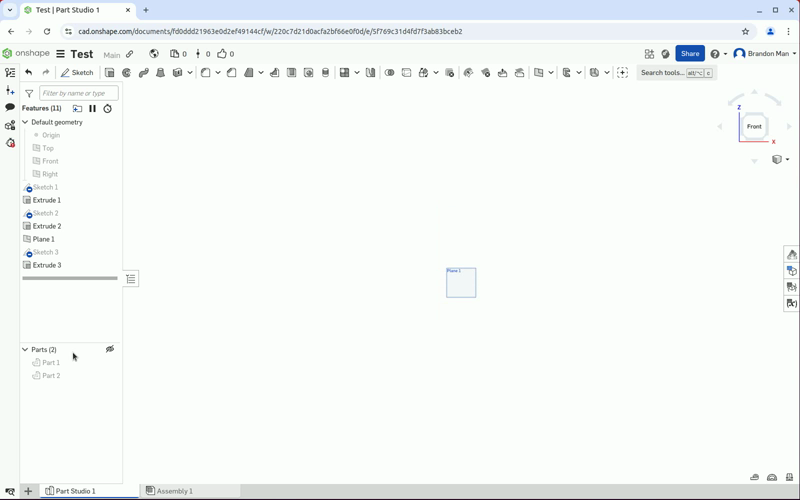
key(space)
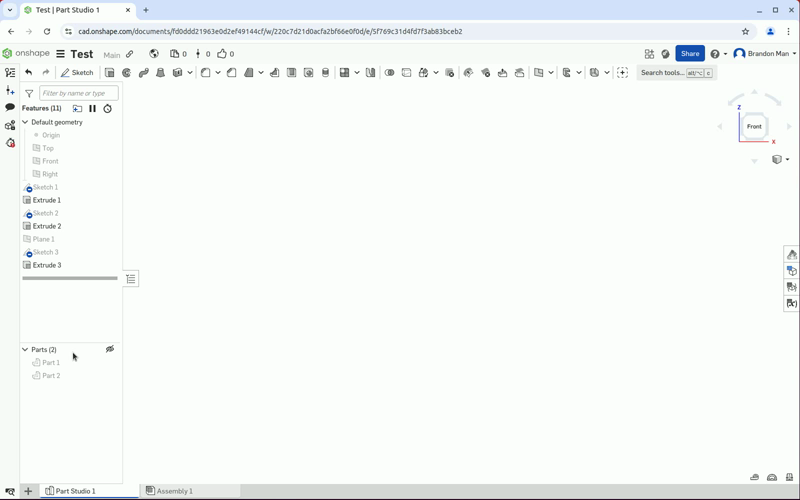
key_down(shift)
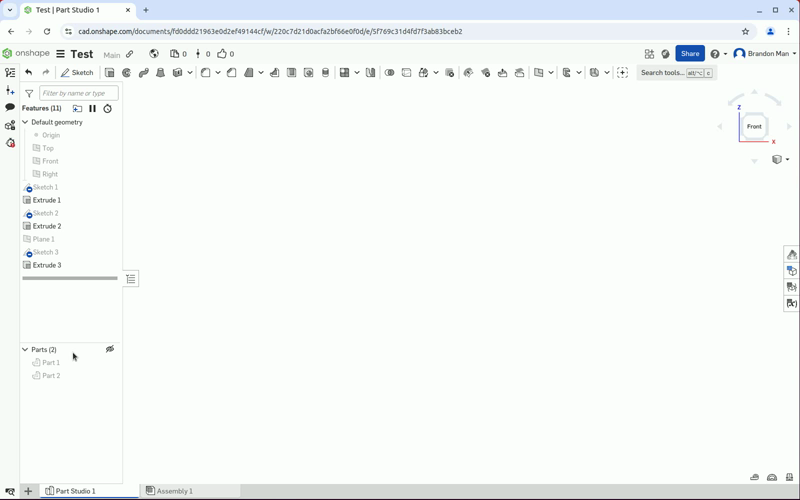
key(down)
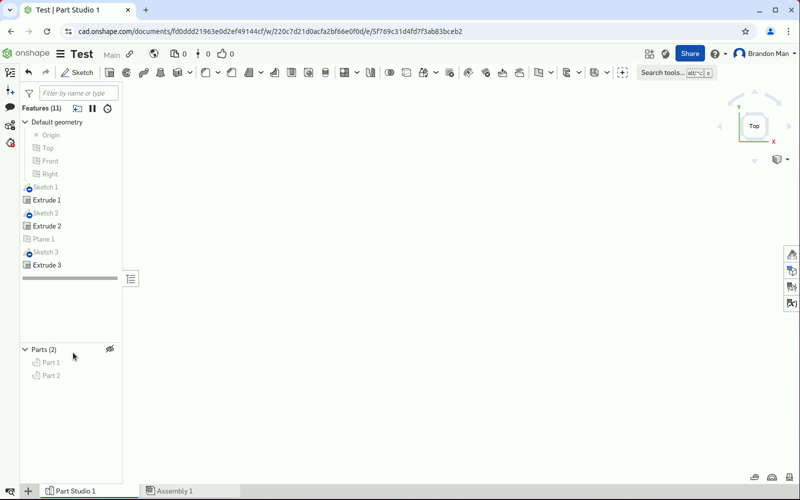
key_up(shift)
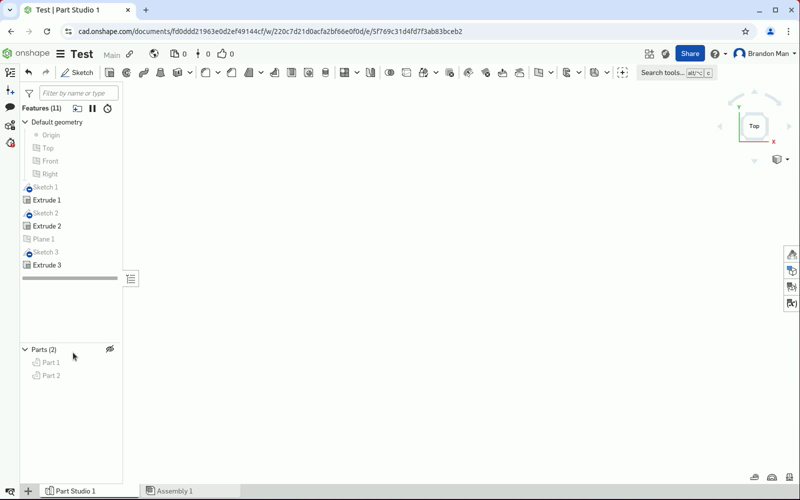
mouse_move(73, 352)
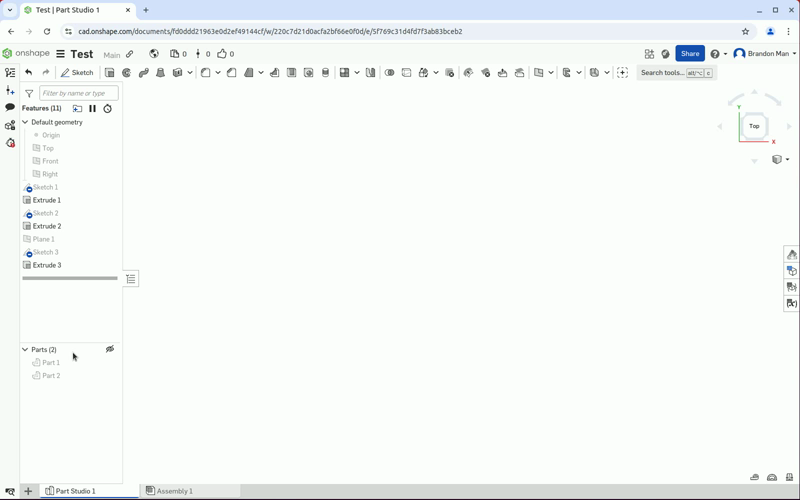
key(shift+y)
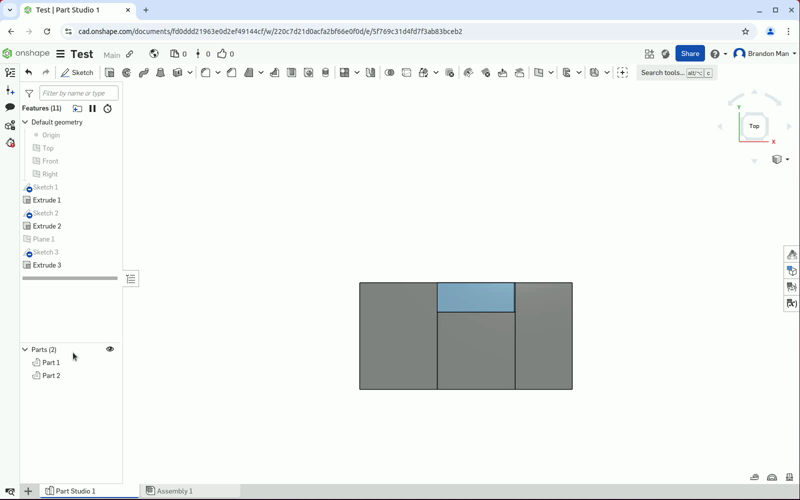
mouse_move(541, 75)
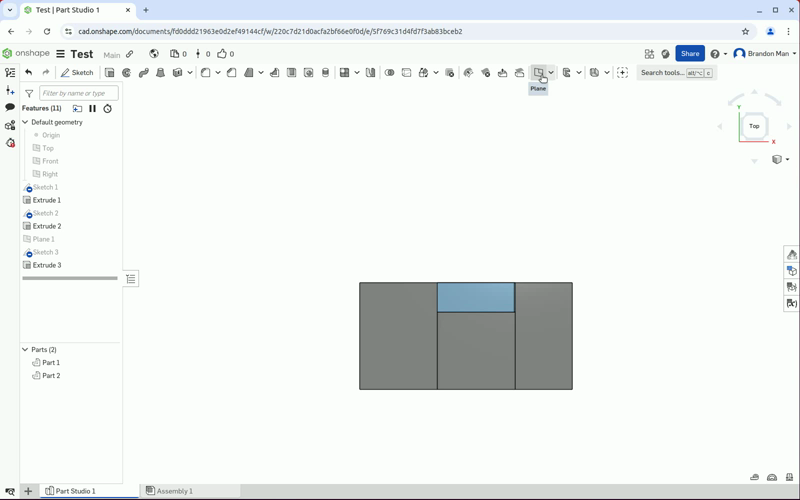
click(541, 75)
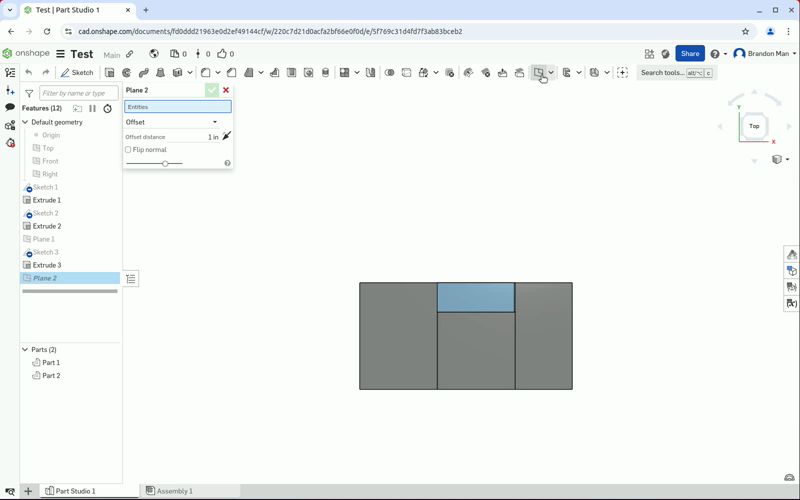
mouse_move(73, 150)
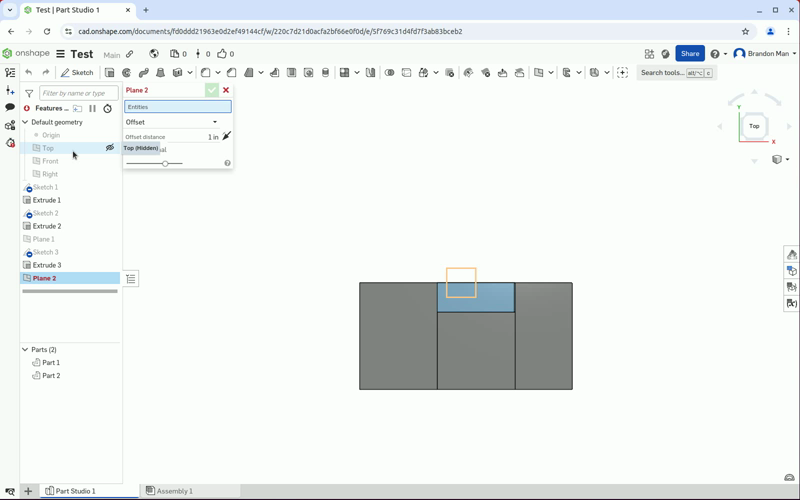
click(73, 150)
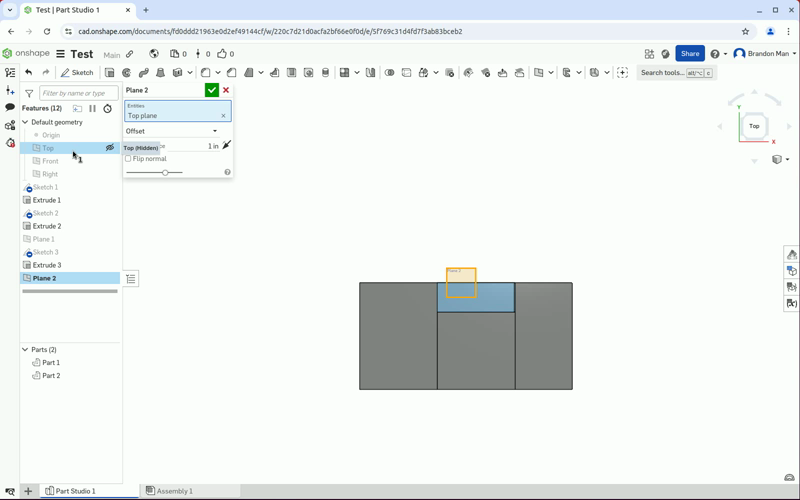
key(tab, 2)
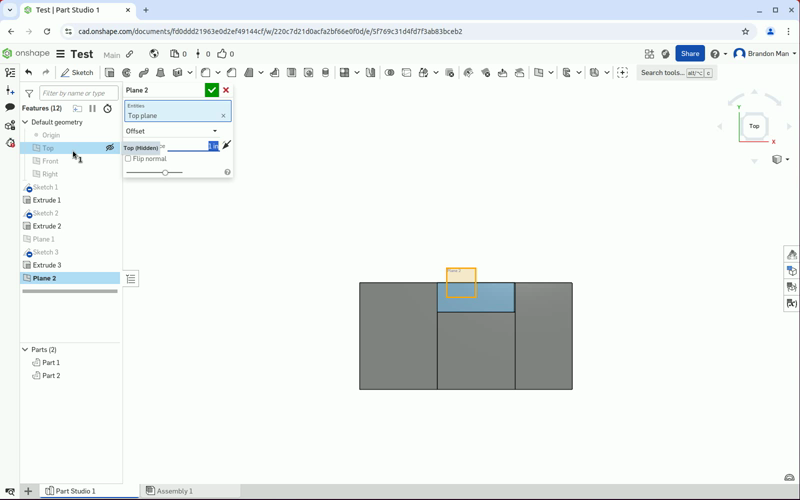
text(2.403)
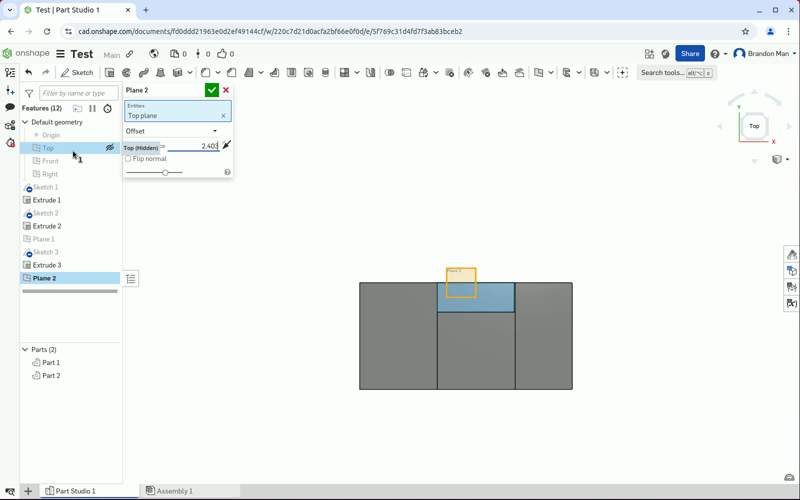
key(enter, 2)
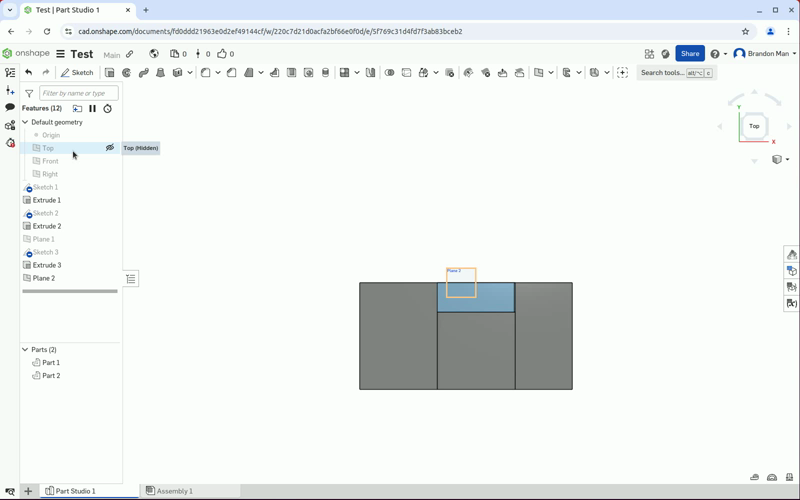
key(shift+s)
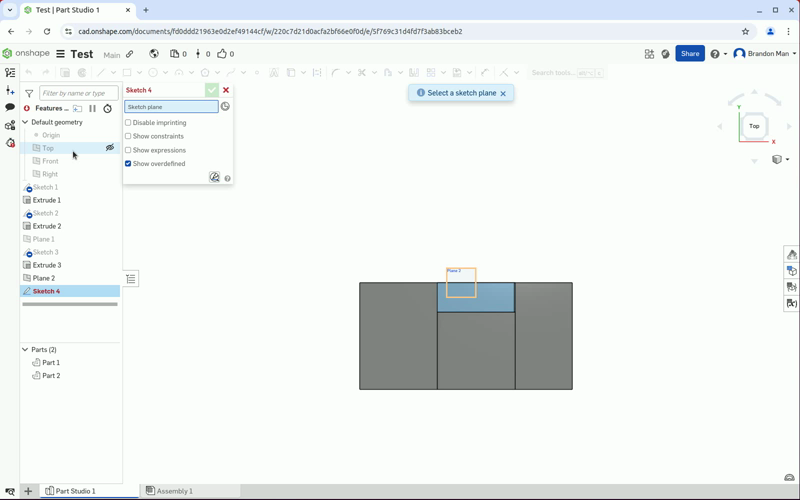
mouse_move(73, 280)
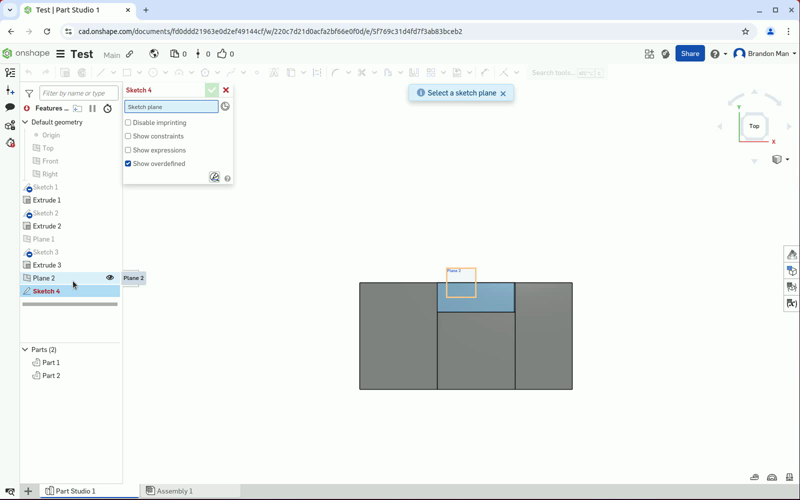
click(73, 280)
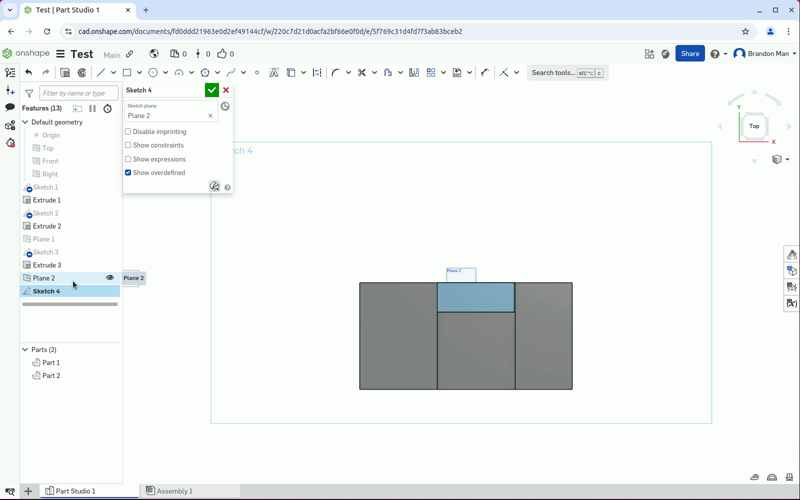
mouse_move(73, 352)
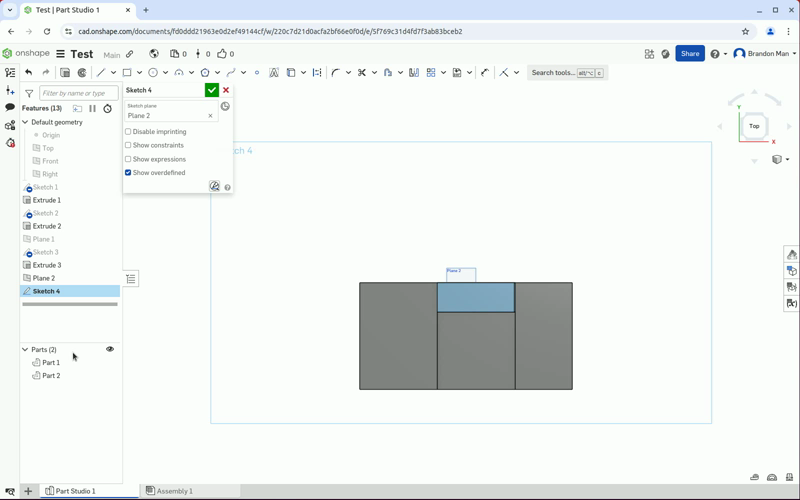
key(y)
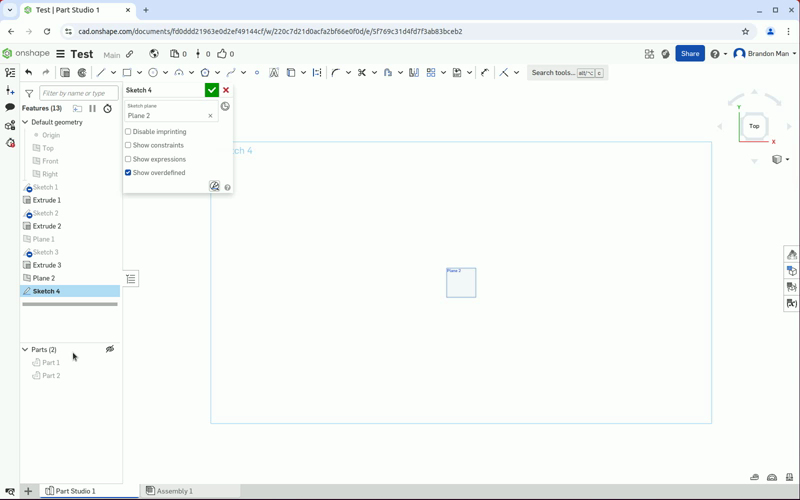
key(l)
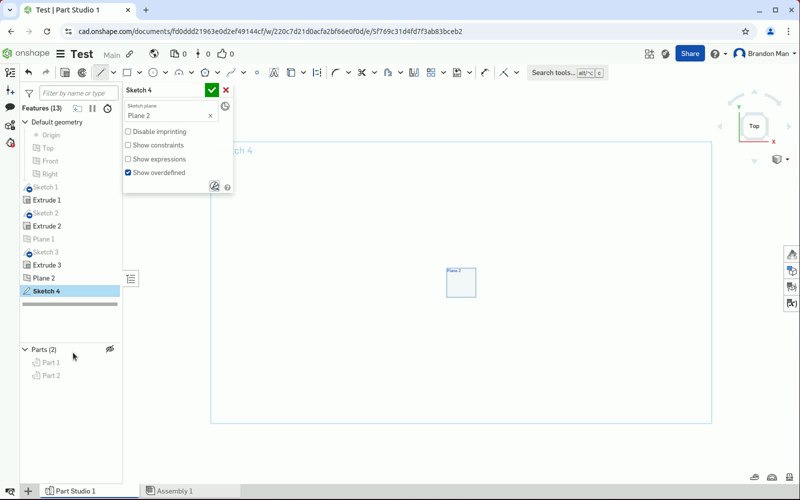
key_down(shift)
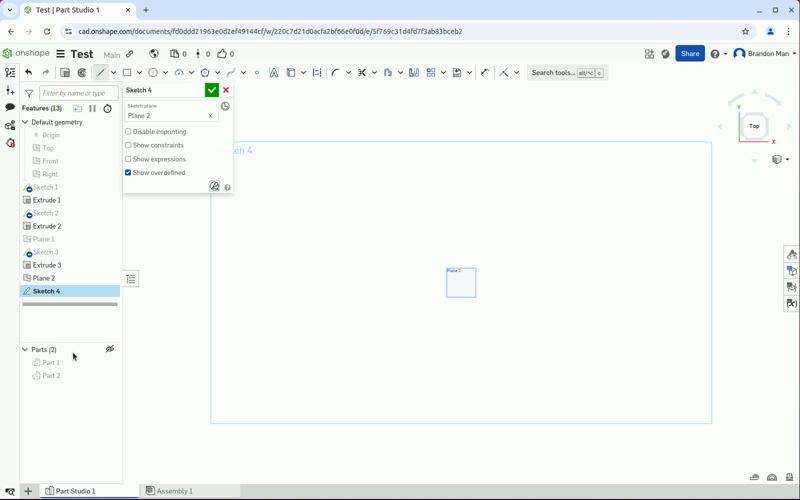
mouse_move(359, 389)
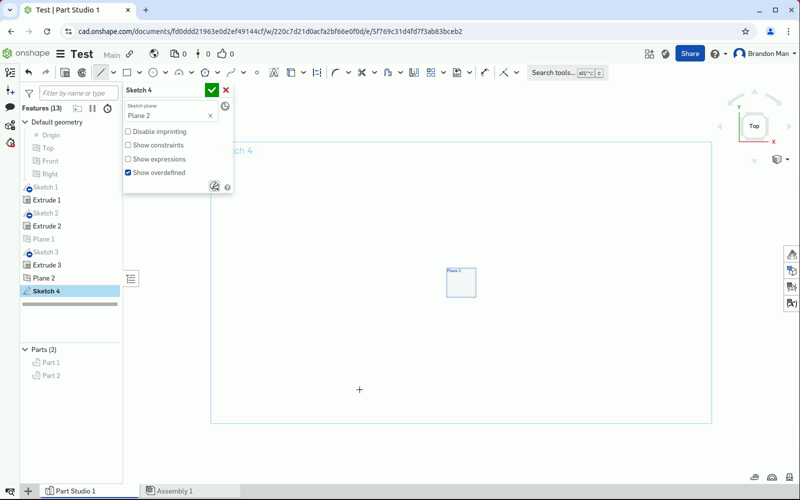
click(359, 389)
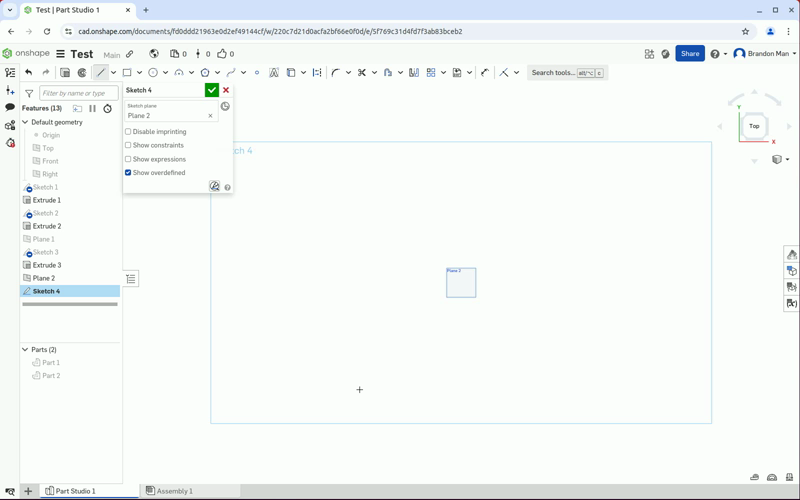
key_up(shift)
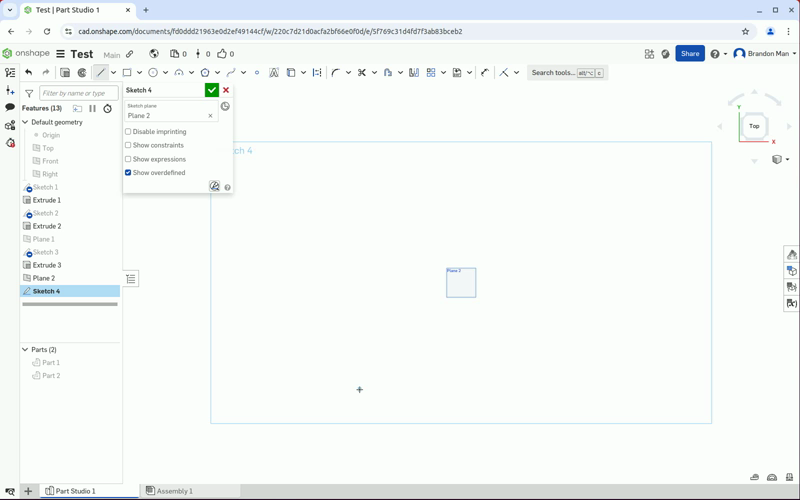
key_down(shift)
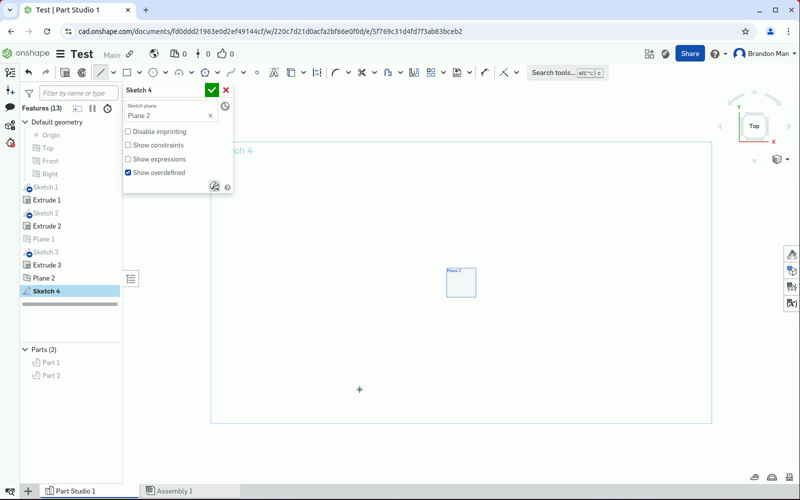
mouse_move(437, 389)
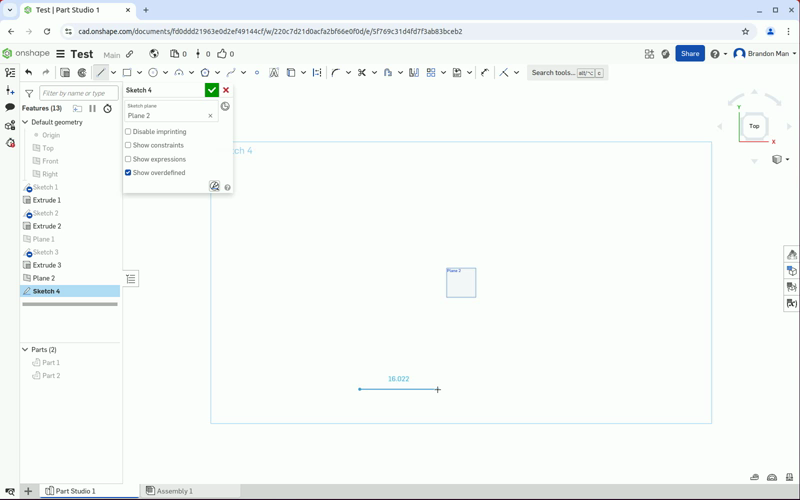
click(437, 389)
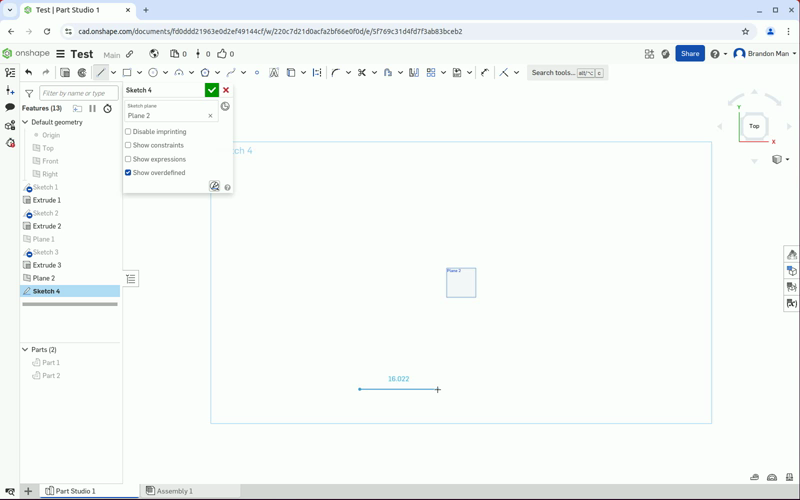
key_up(shift)
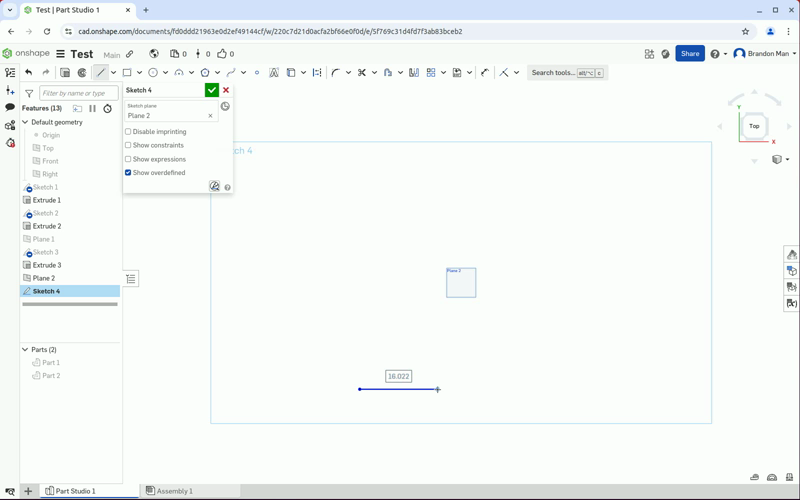
key_down(shift)
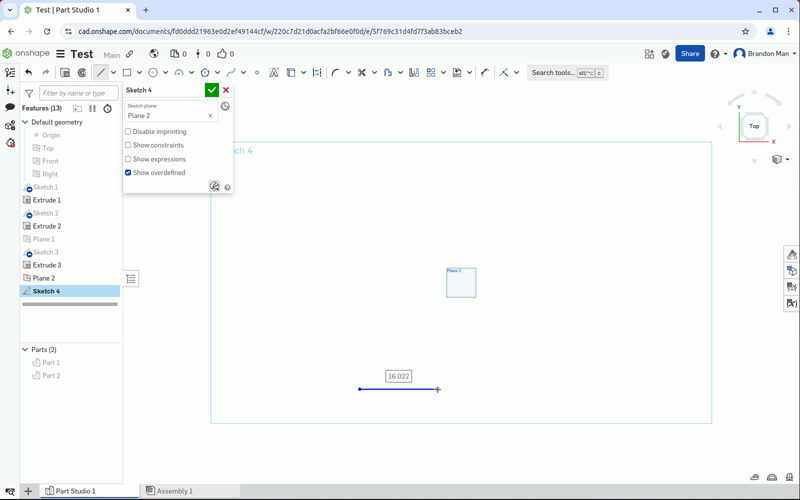
mouse_move(359, 312)
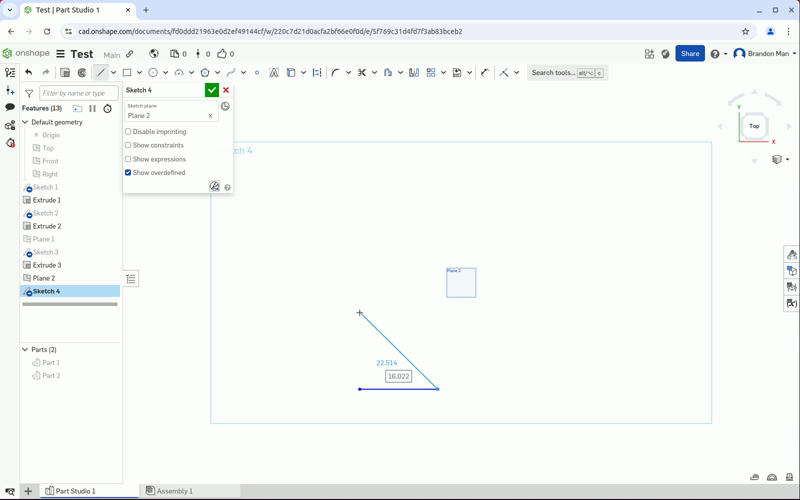
click(359, 312)
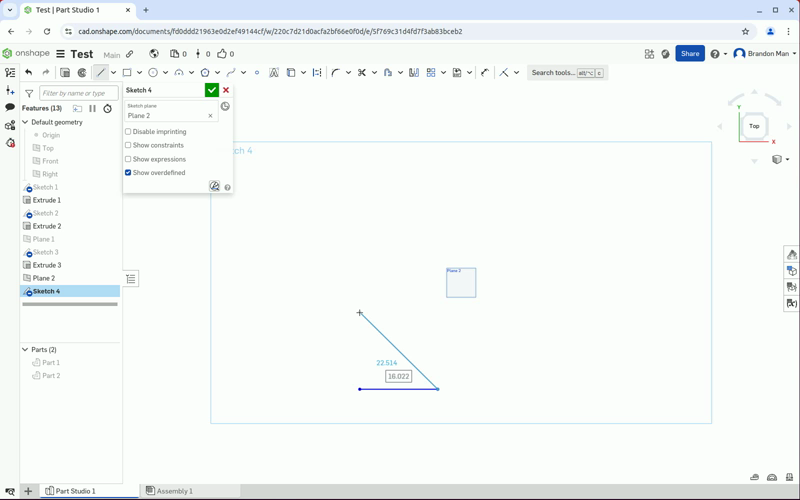
key_up(shift)
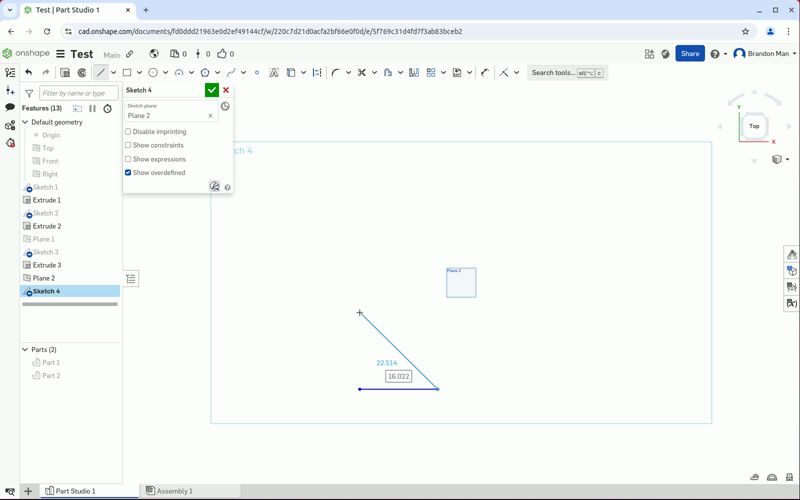
key_down(shift)
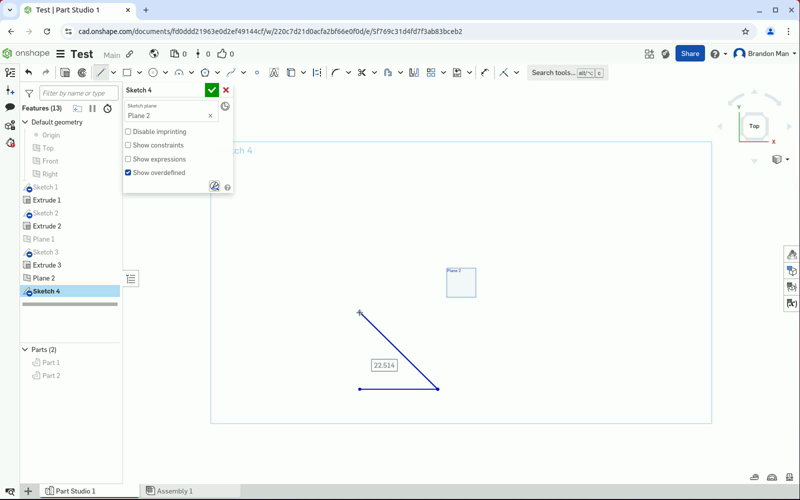
mouse_move(359, 389)
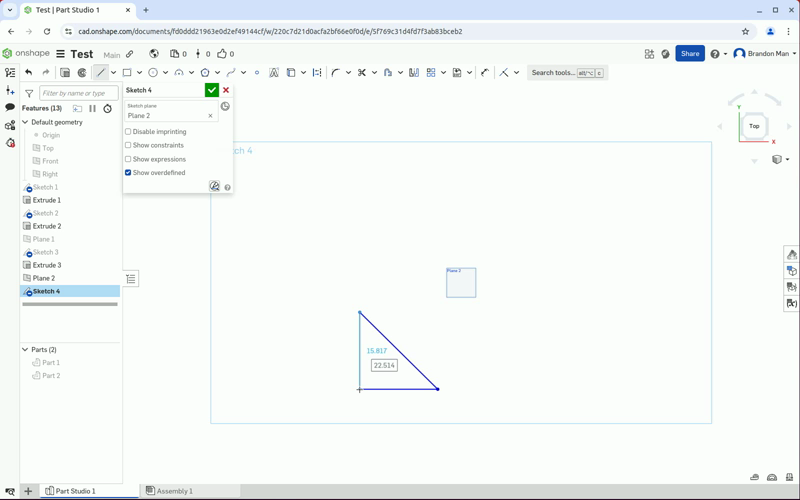
key_up(shift)
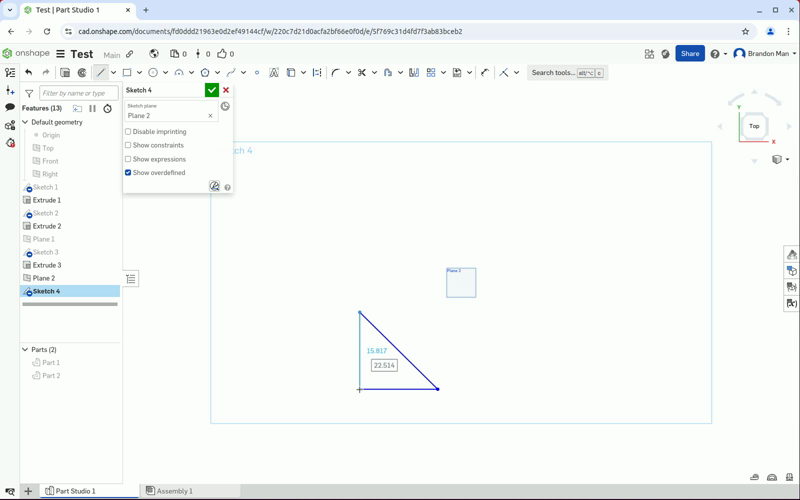
click(359, 389)
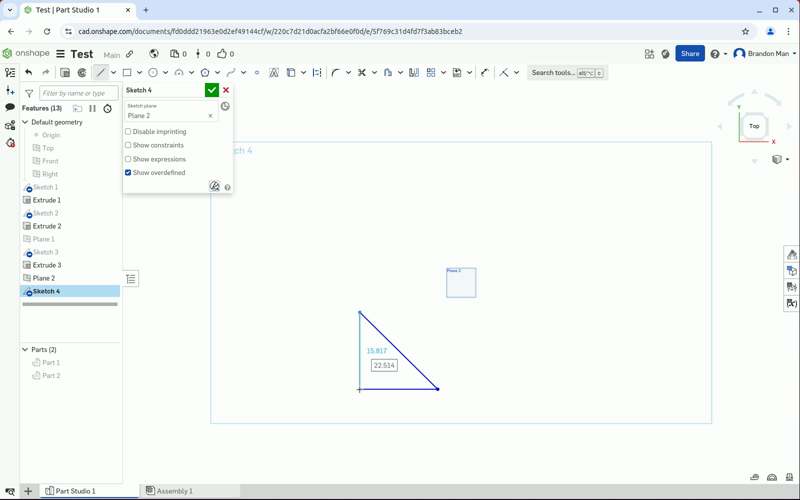
key(esc)
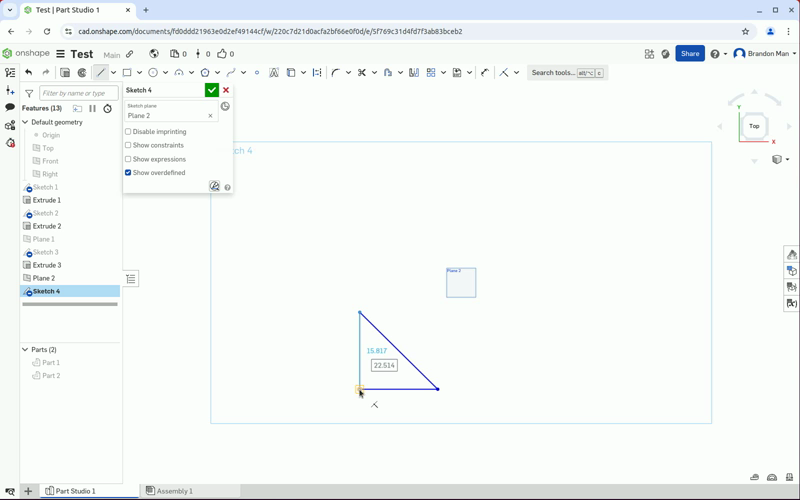
mouse_move(365, 370)
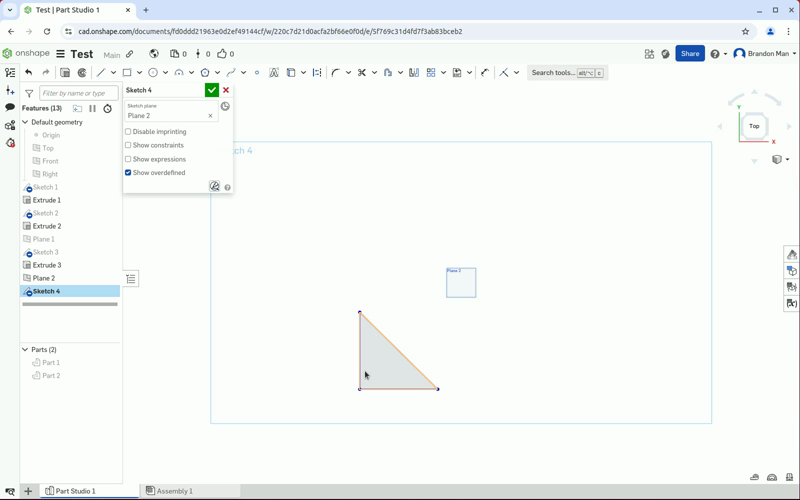
click(365, 370)
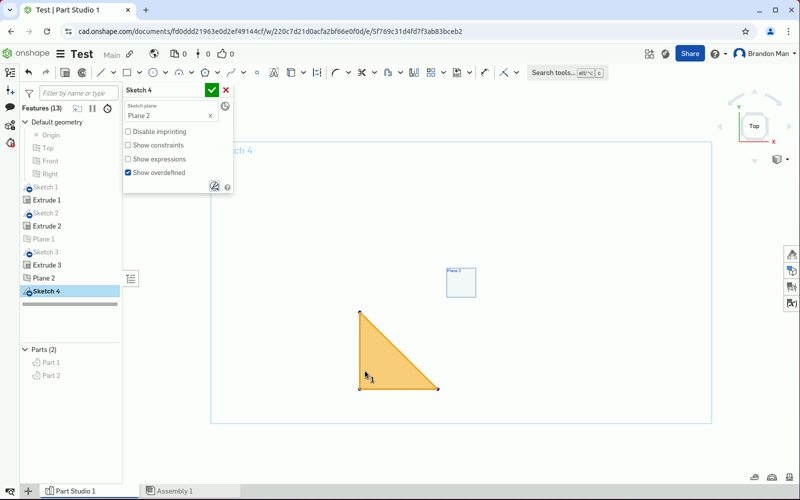
mouse_move(73, 352)
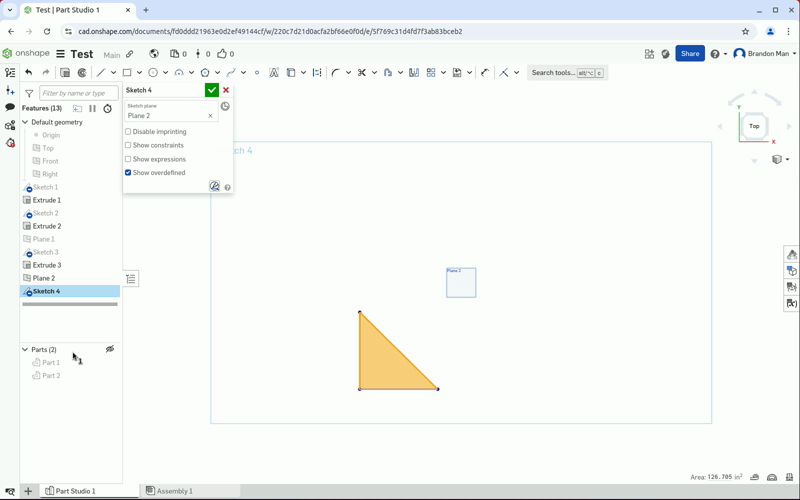
key(shift+y)
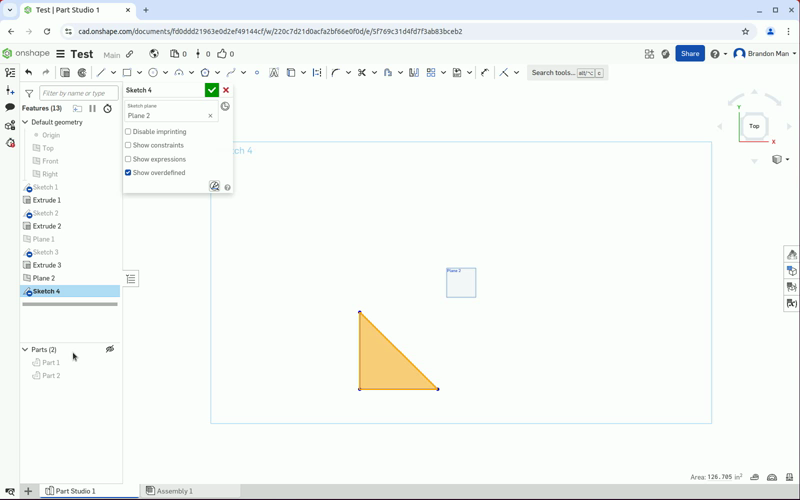
key(shift+e)
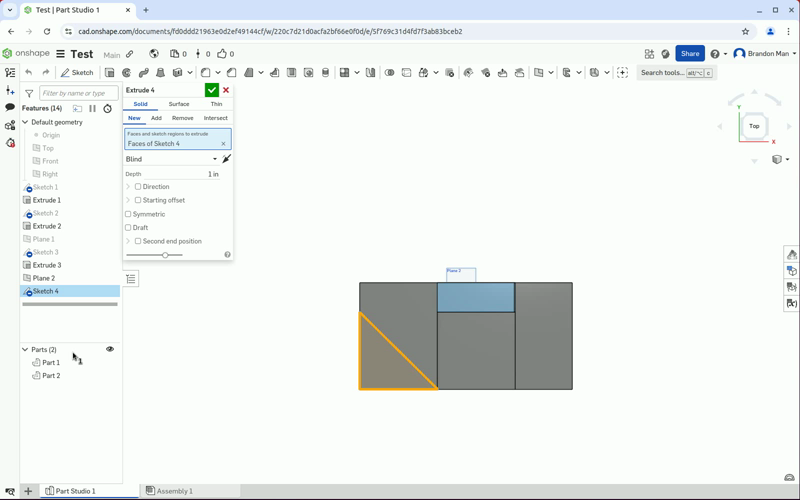
mouse_move(143, 106)
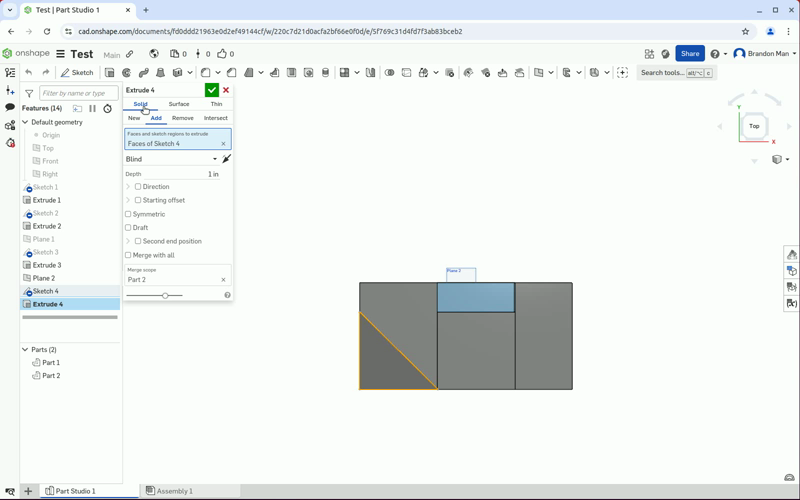
click(143, 106)
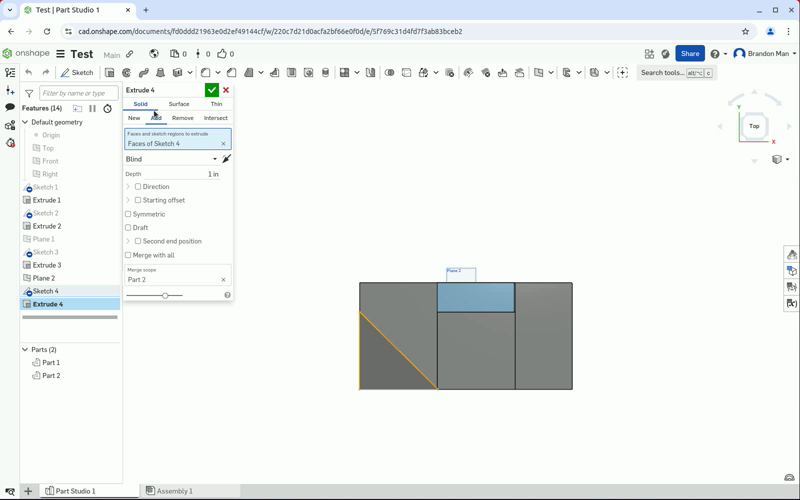
mouse_move(186, 120)
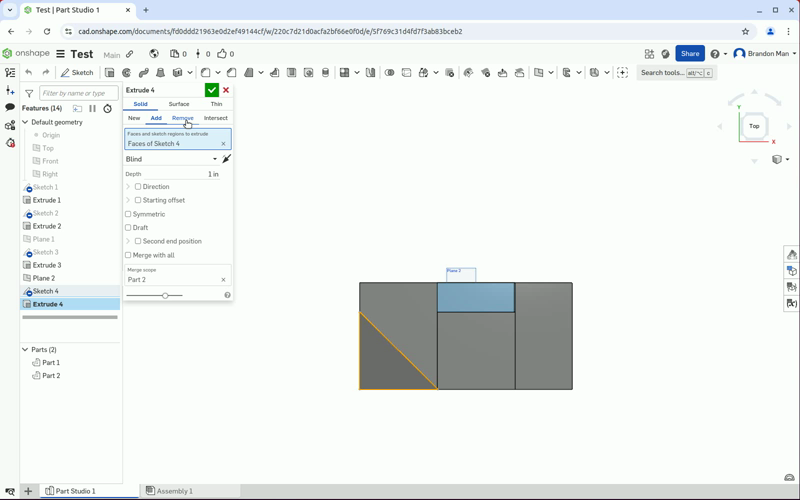
click(186, 120)
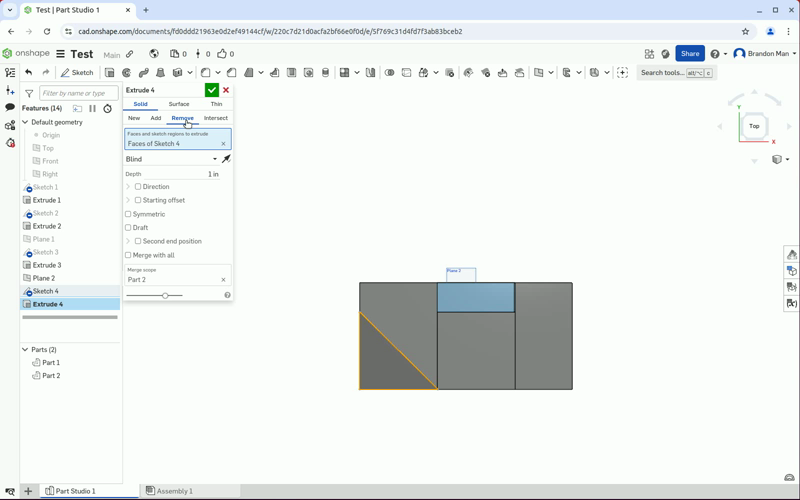
key(tab, 4)
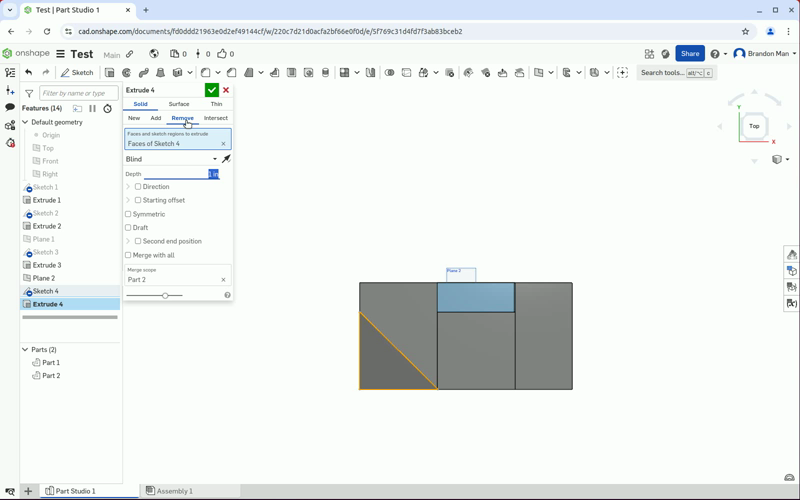
text(22.145)
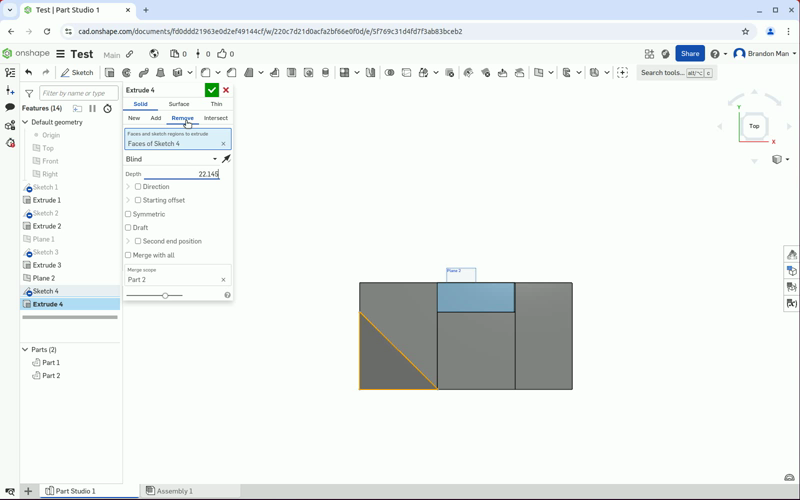
key(tab, 6)
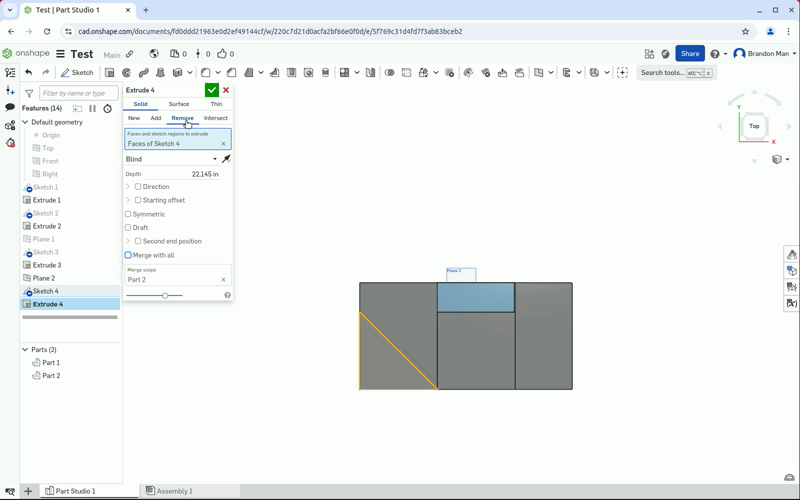
key(space)
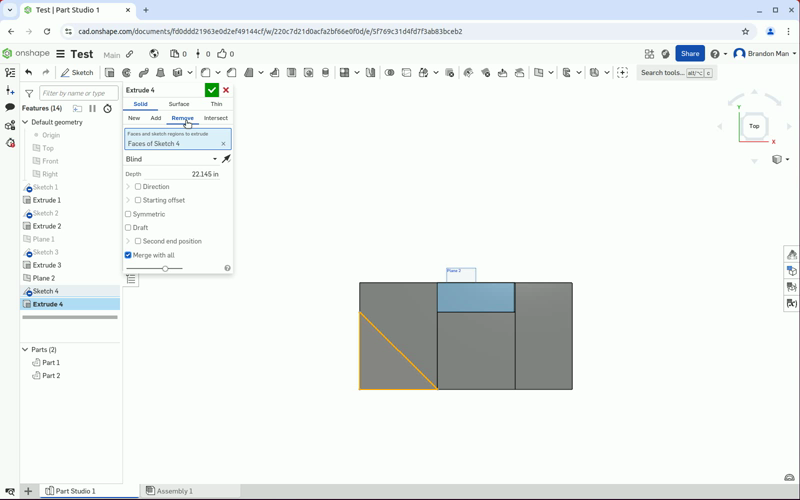
key(enter)
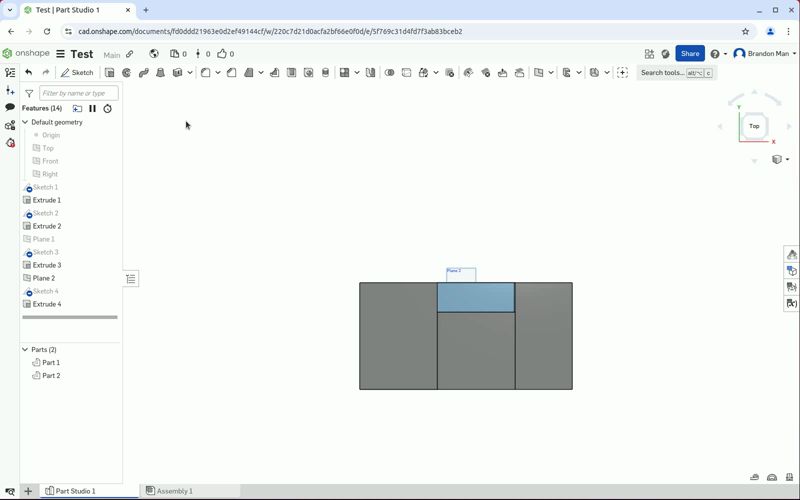
key(shift+h)
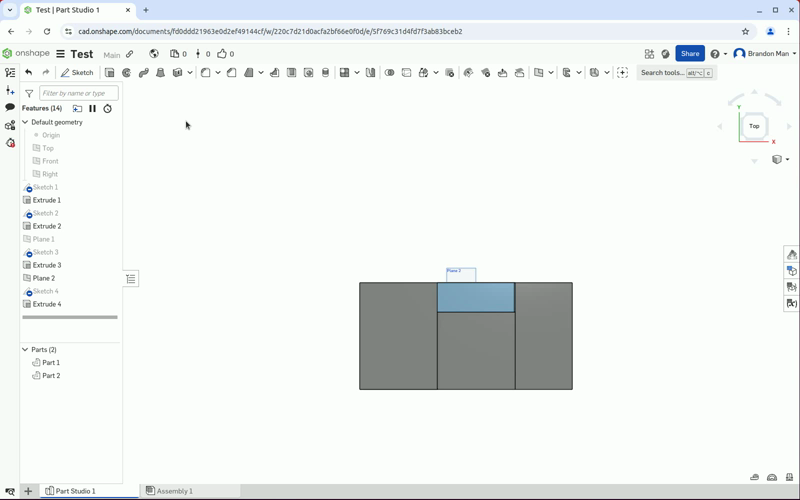
key(shift+h)
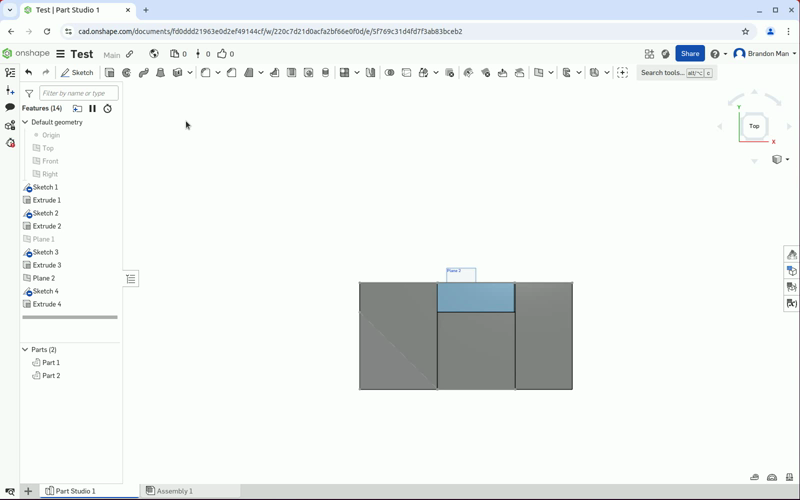
key(shift+7)
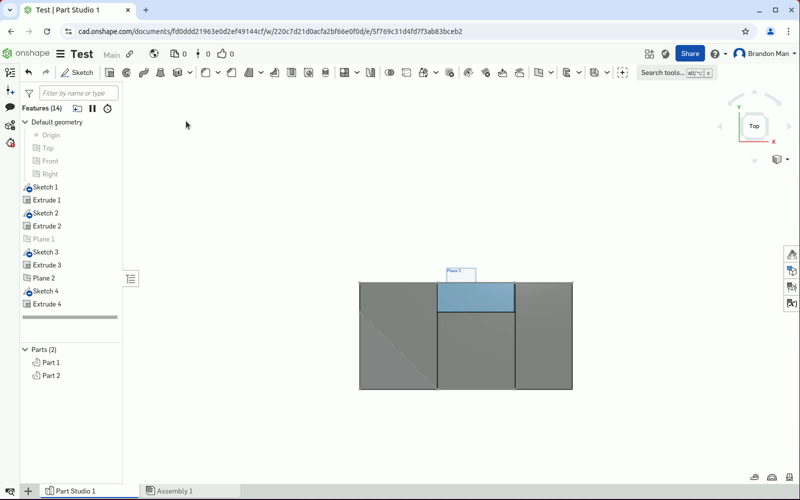
key(up, 3)
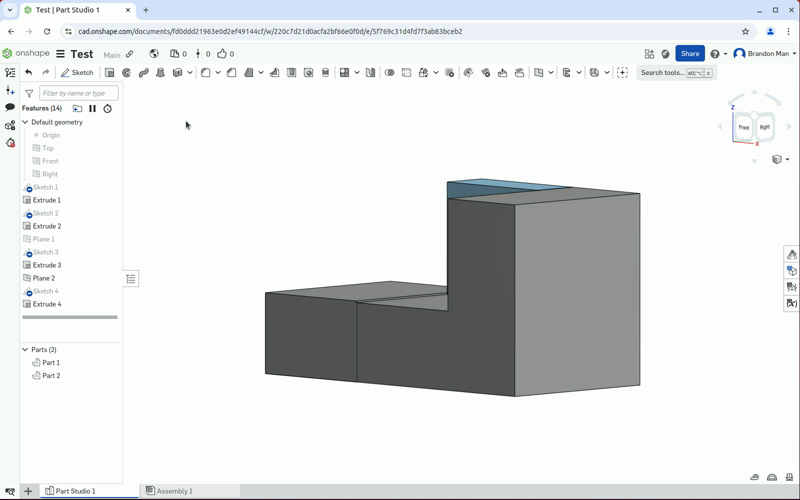
key(left, 3)
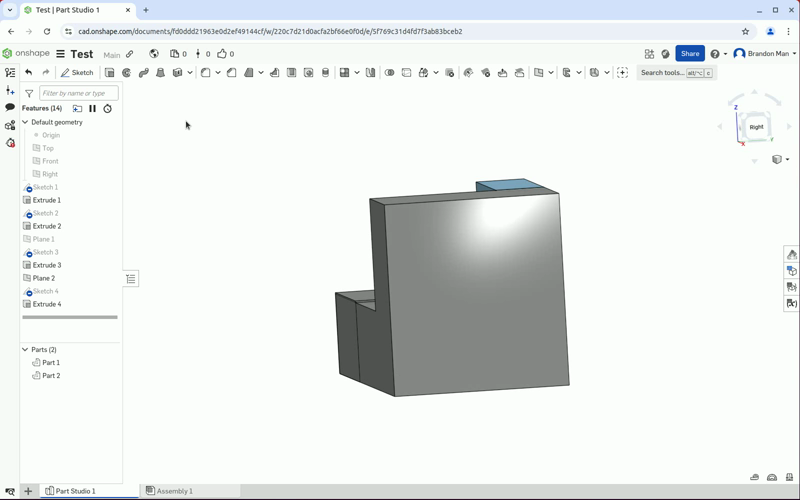
key(right, 3)
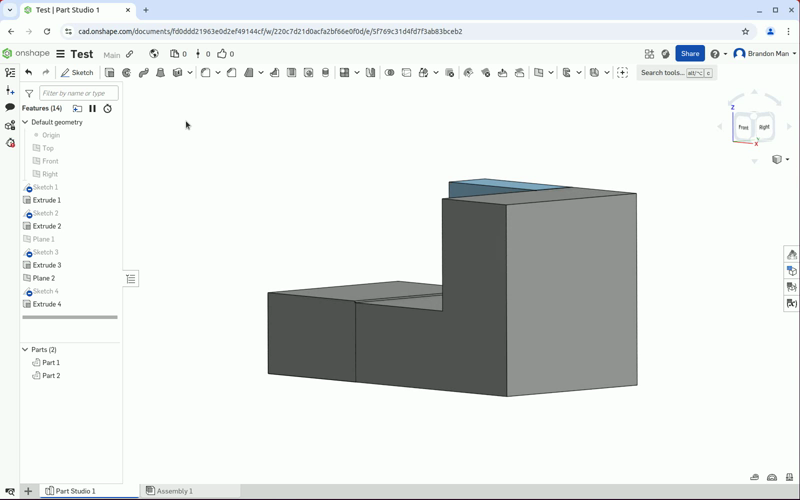
key(down, 3)
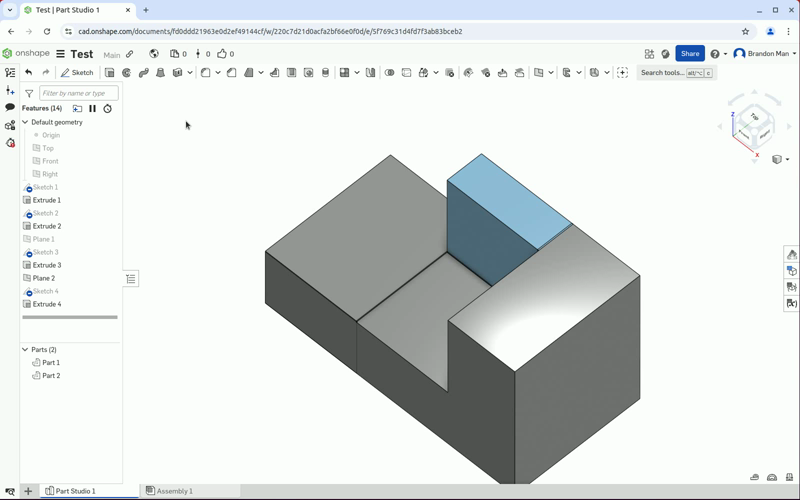
mouse_move(73, 189)
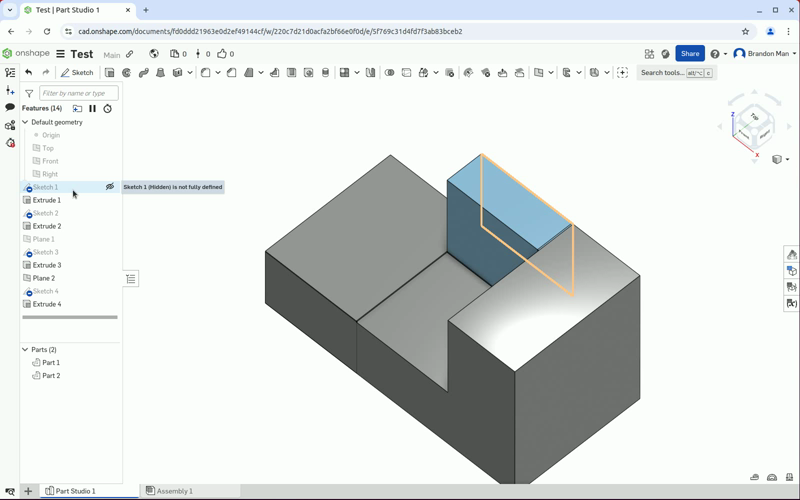
click(73, 189)